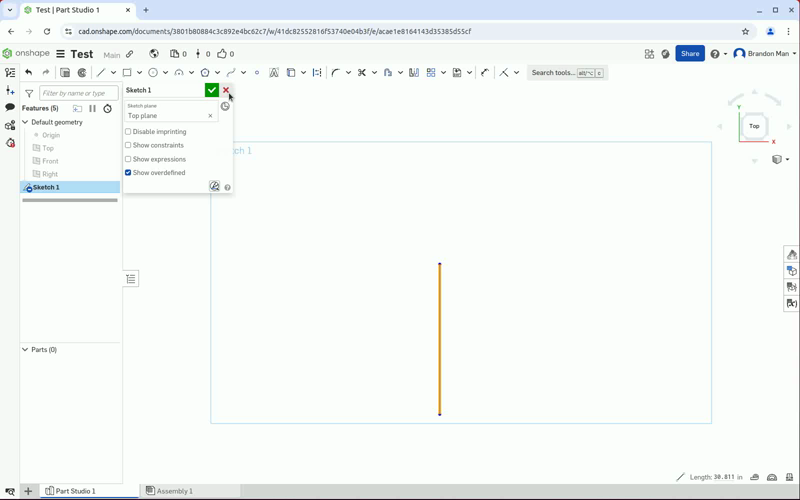
key(shift+h)
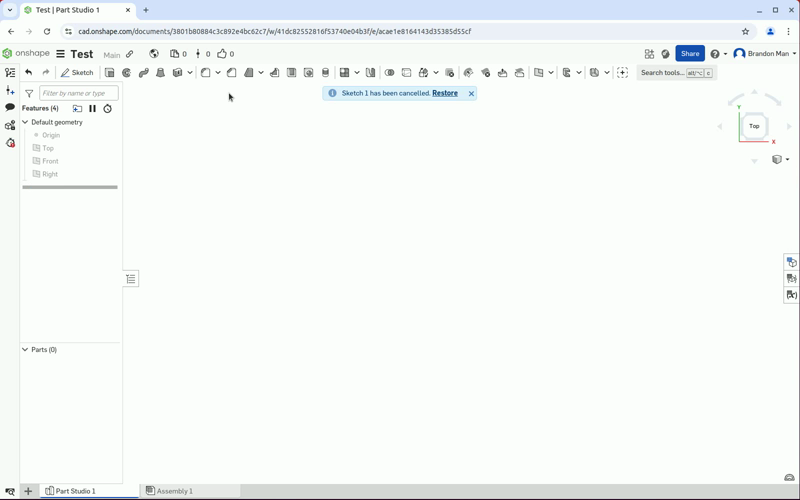
mouse_move(73, 352)
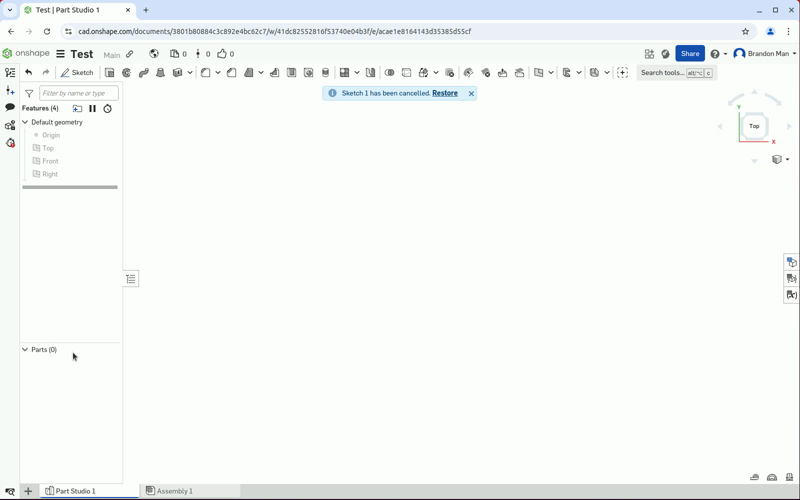
key(y)
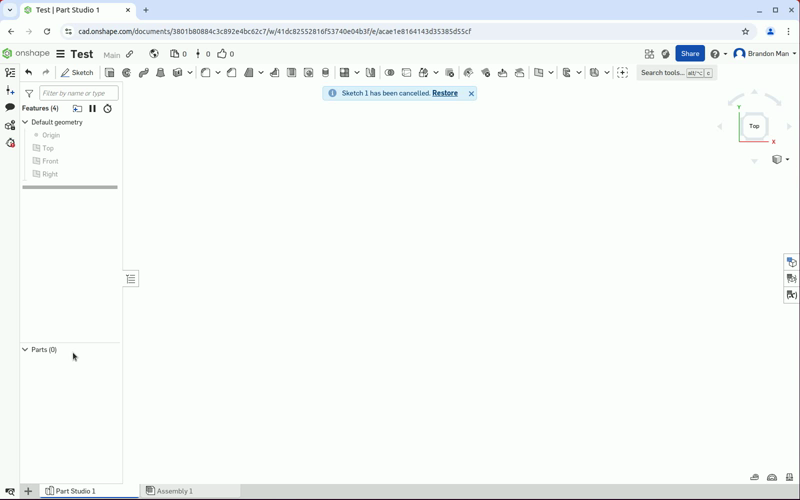
key(shift+p)
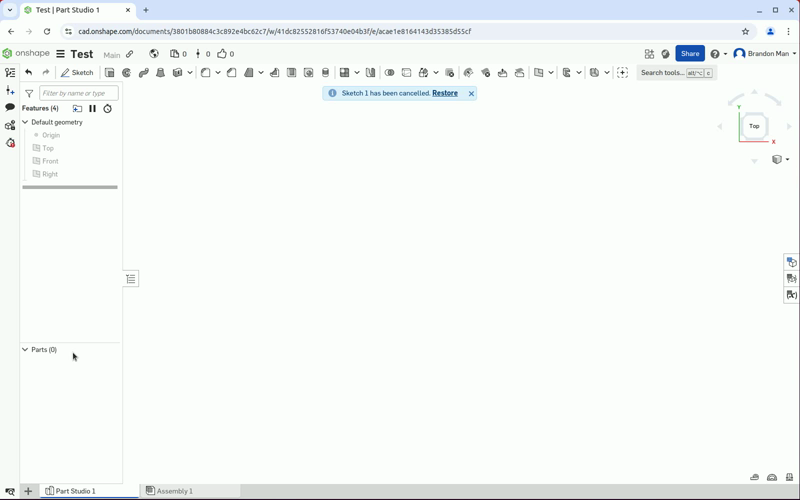
key(space)
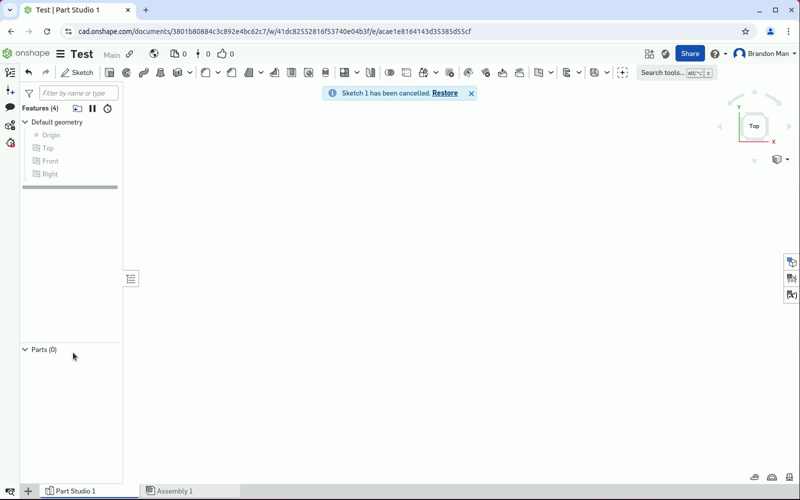
key_down(shift)
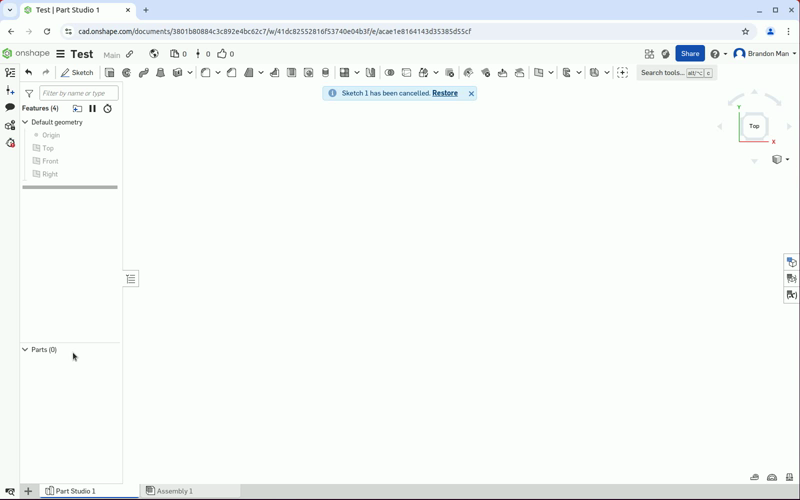
key(up)
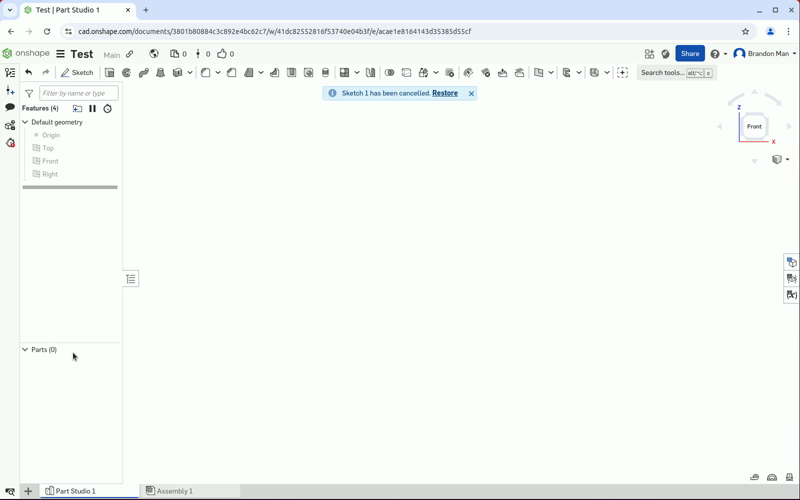
key_up(shift)
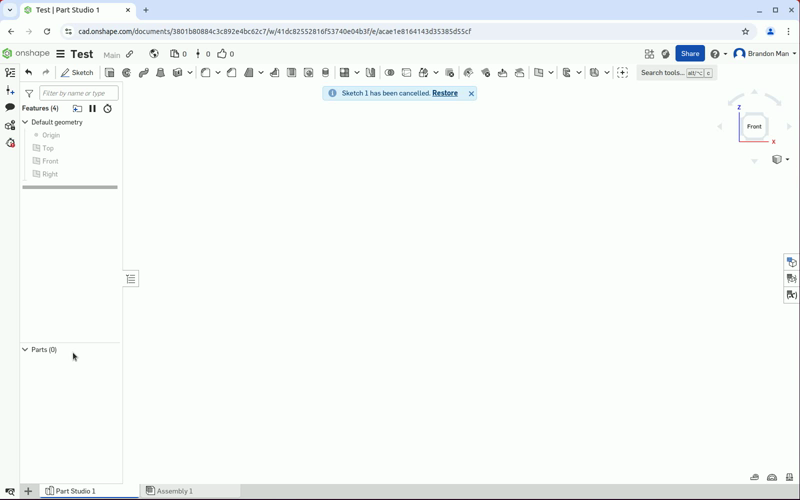
key(space)
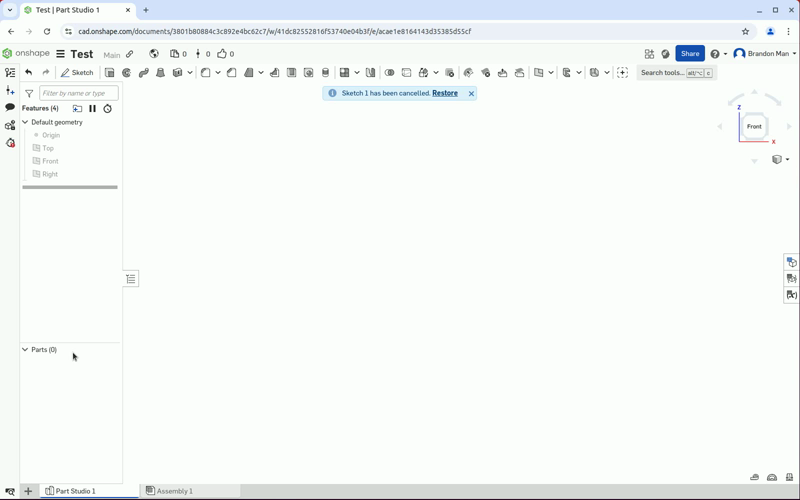
key_down(shift)
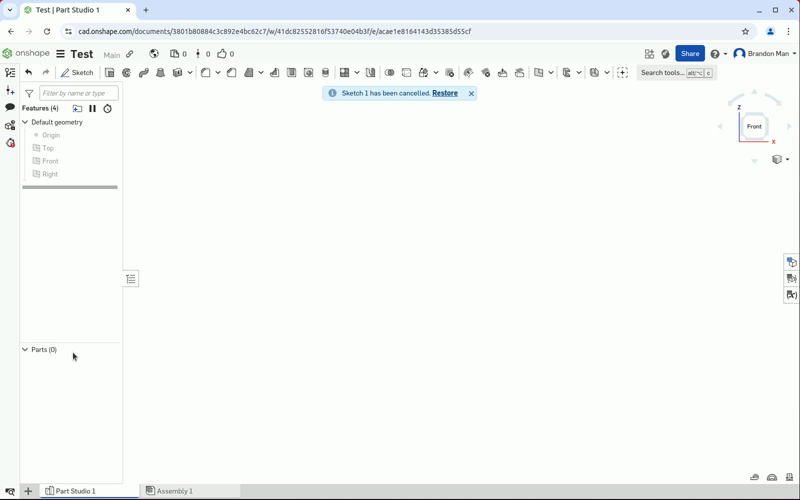
key(left)
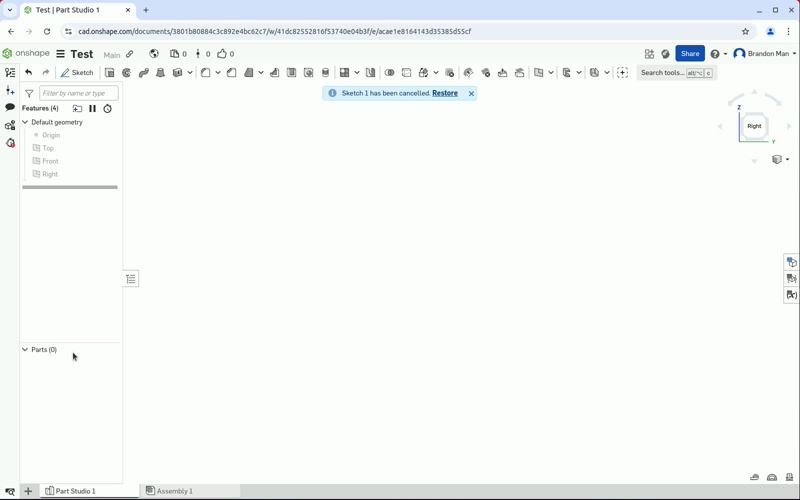
key_up(shift)
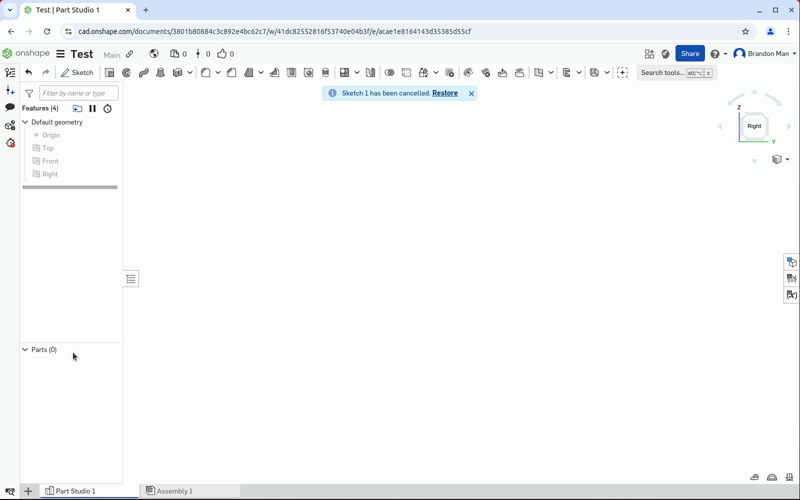
mouse_move(73, 352)
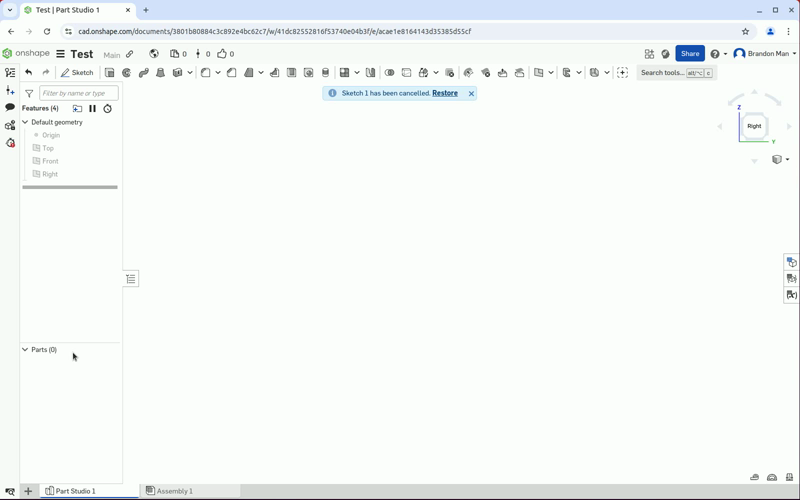
key(shift+y)
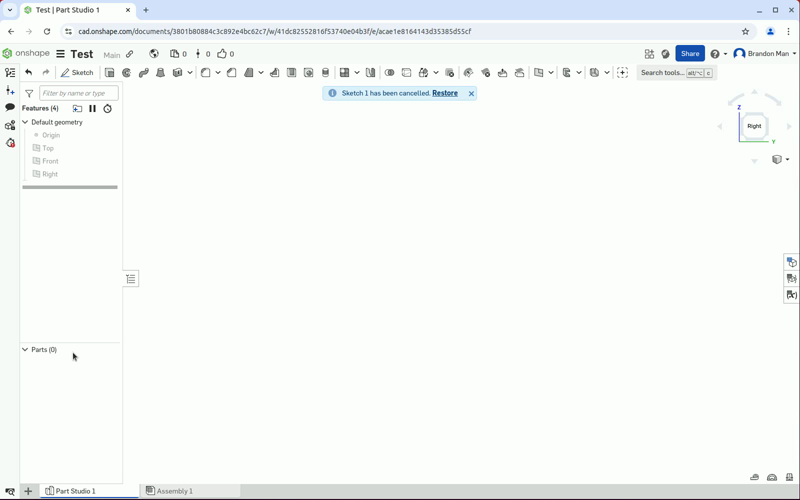
key(shift+s)
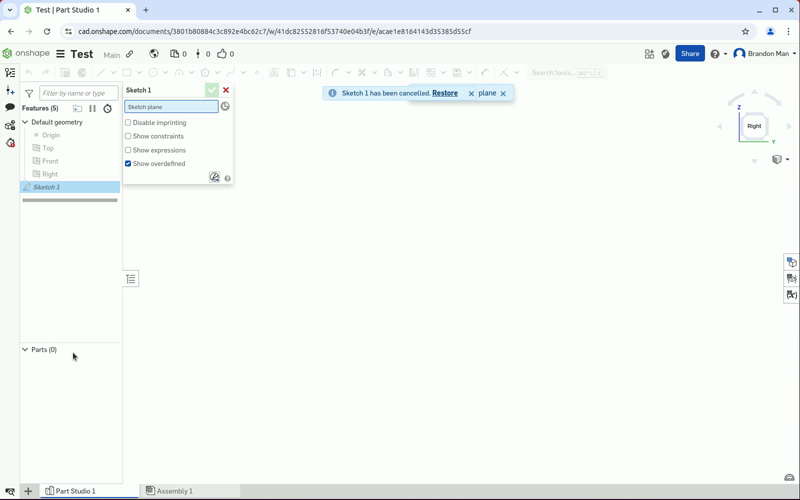
mouse_move(73, 176)
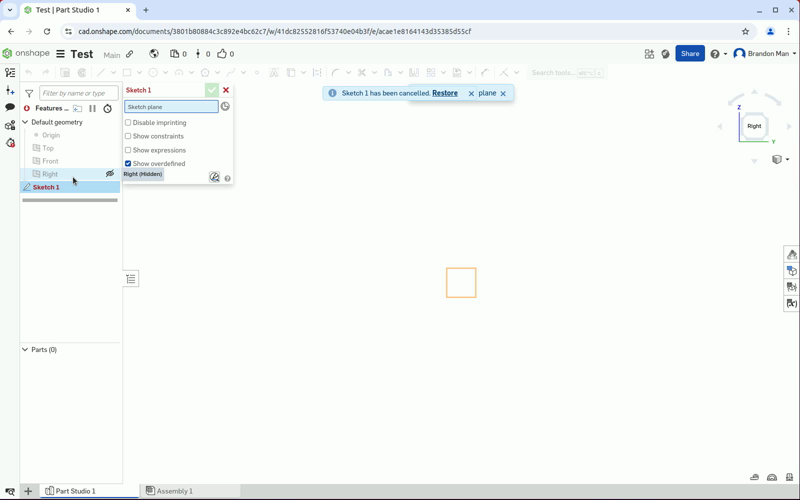
click(73, 176)
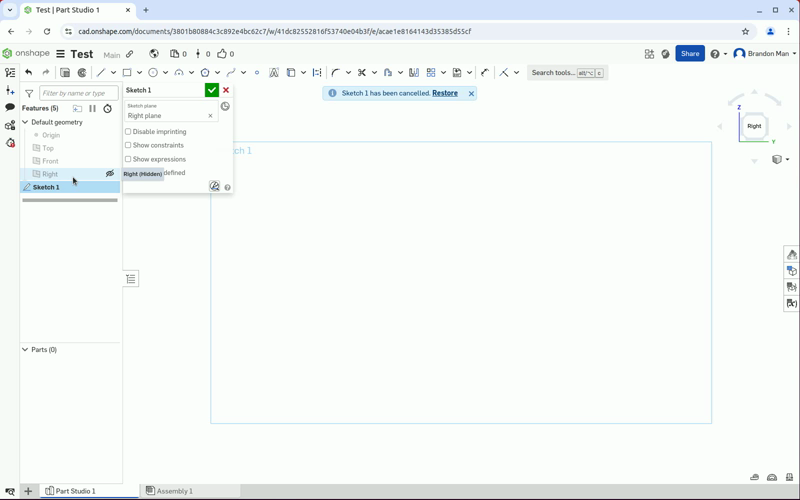
mouse_move(73, 352)
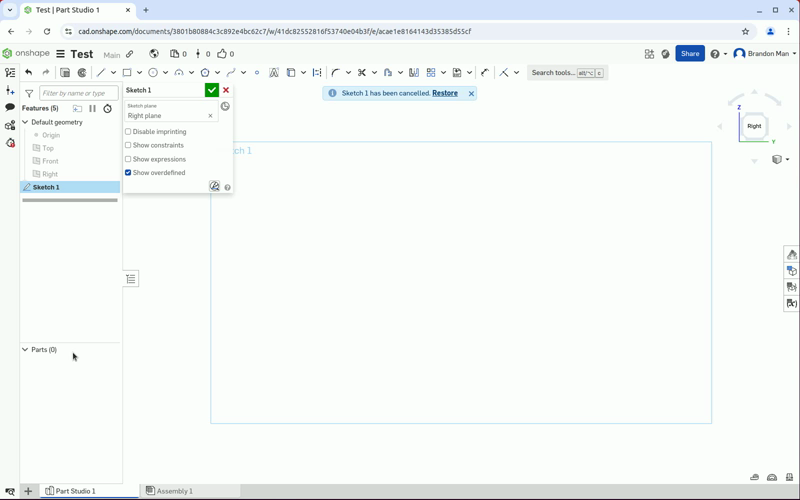
key(y)
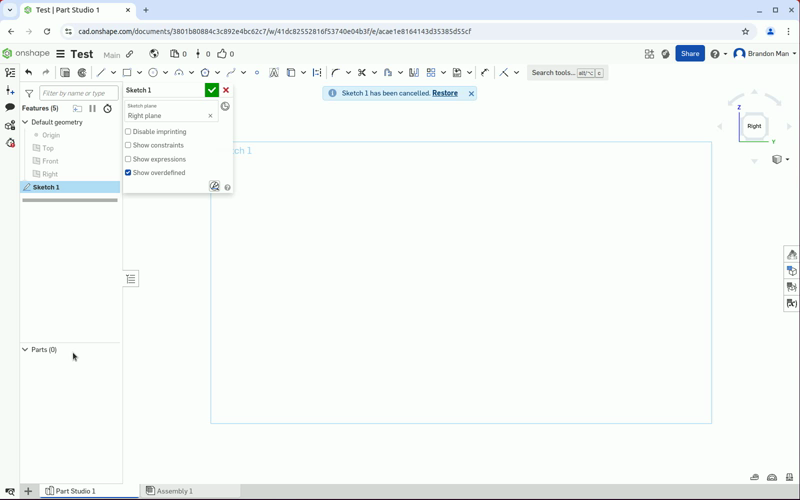
key(l)
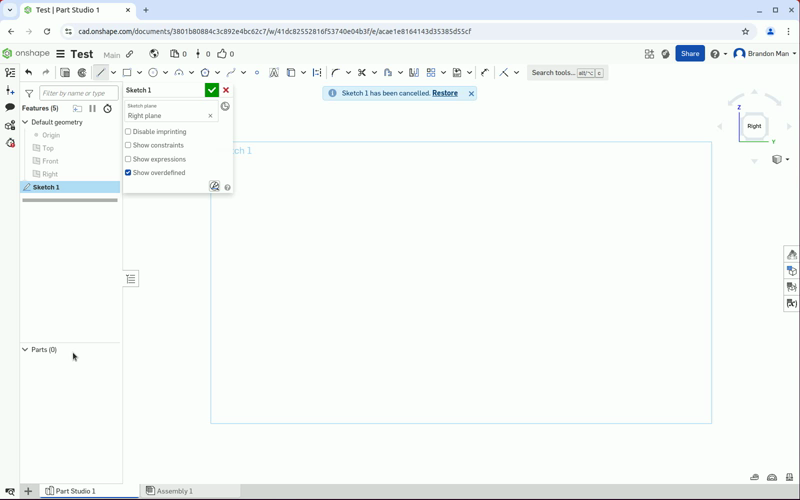
key_down(shift)
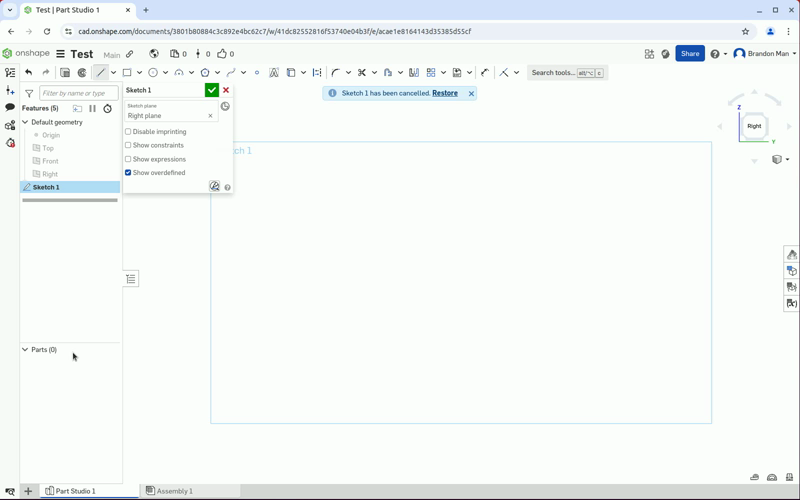
mouse_move(427, 395)
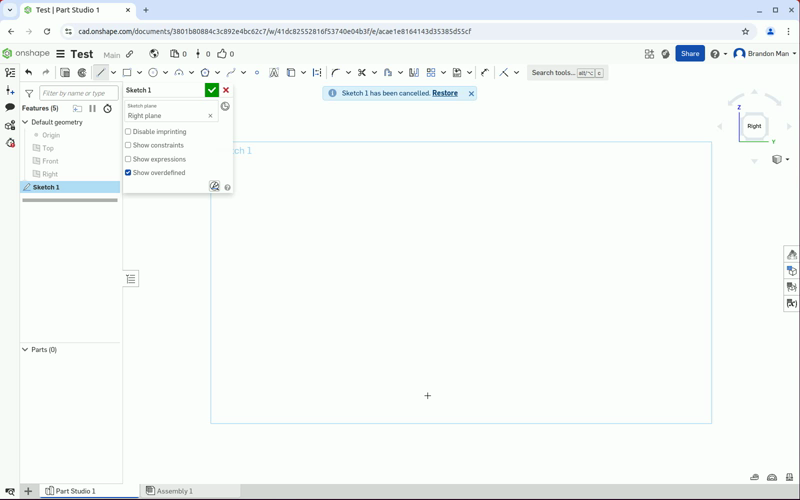
click(427, 395)
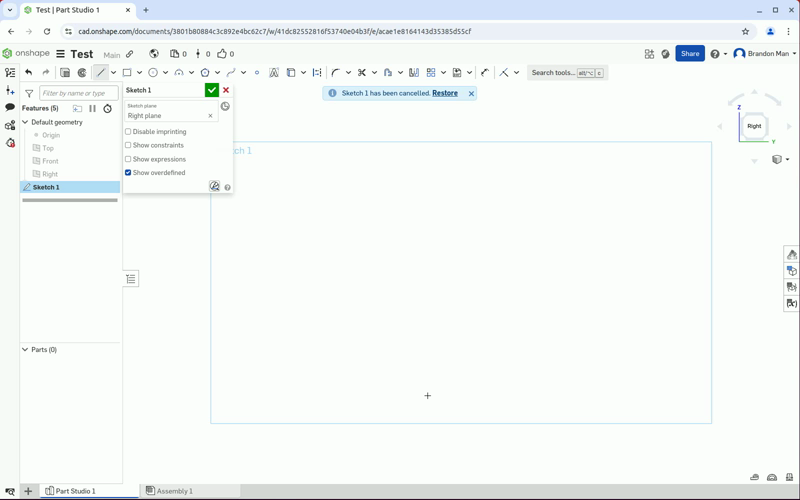
key_up(shift)
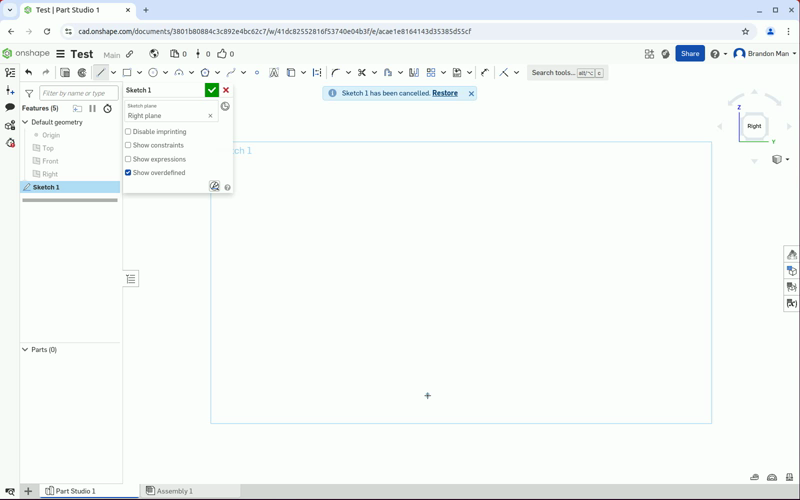
key_down(shift)
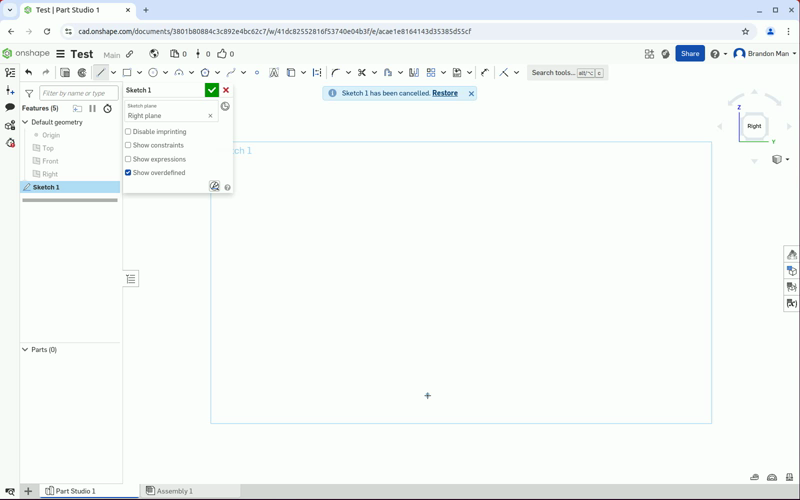
mouse_move(488, 395)
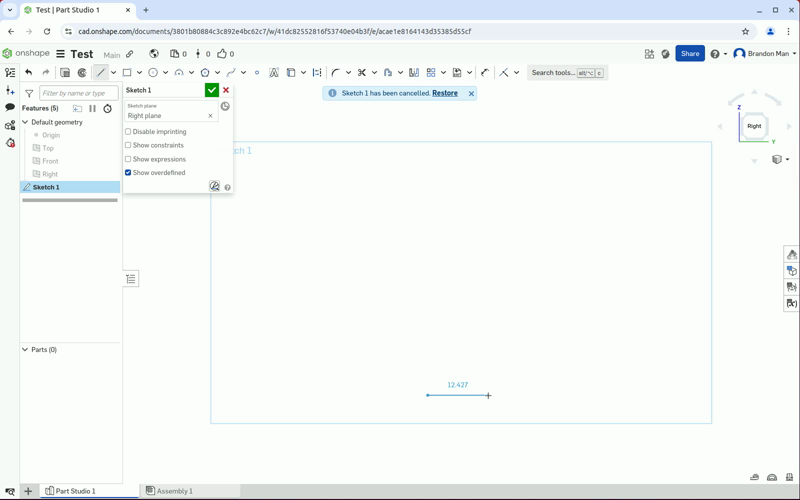
click(488, 395)
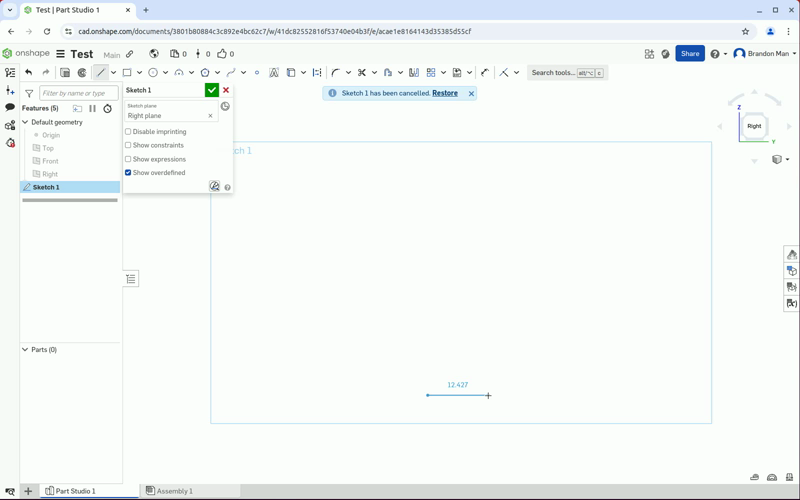
key_up(shift)
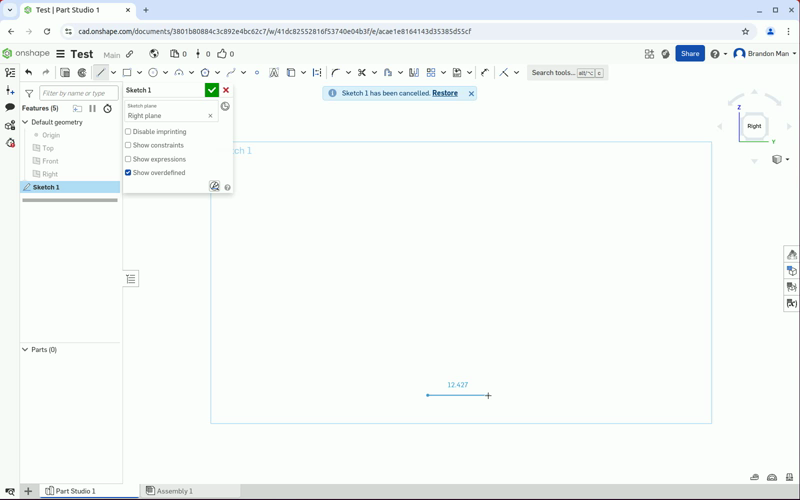
key_down(shift)
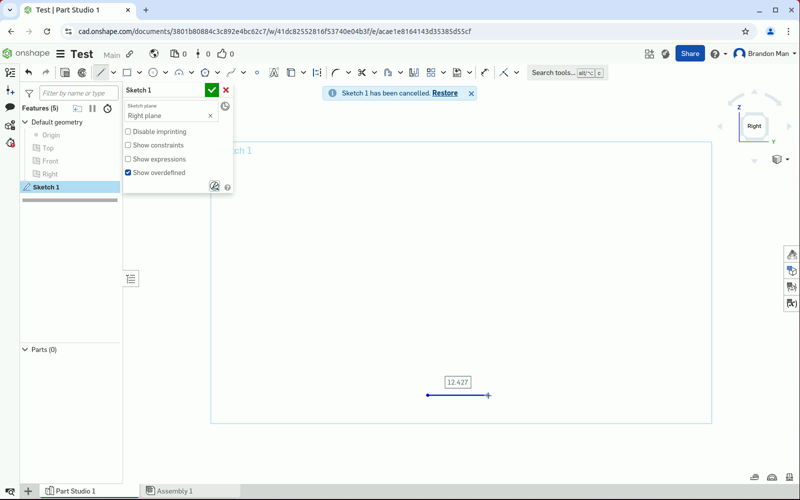
mouse_move(518, 395)
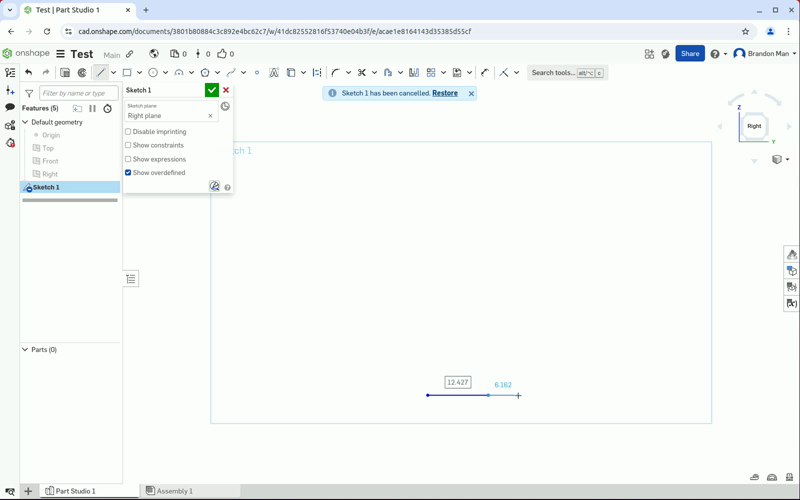
mouse_move(488, 381)
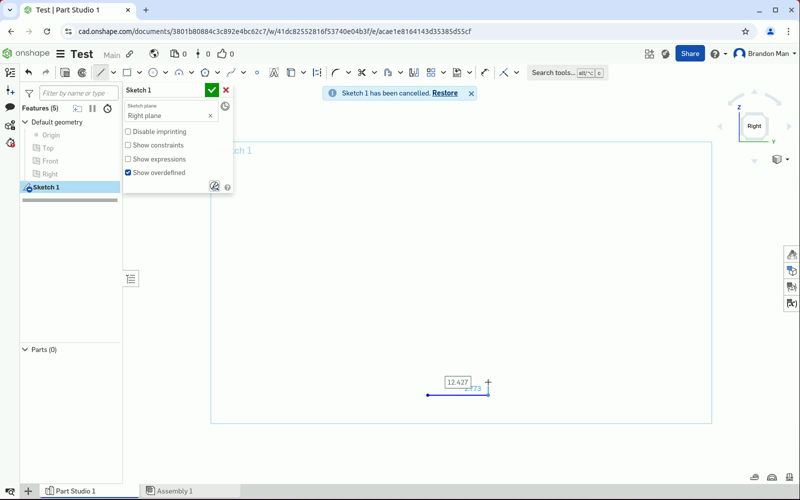
click(488, 381)
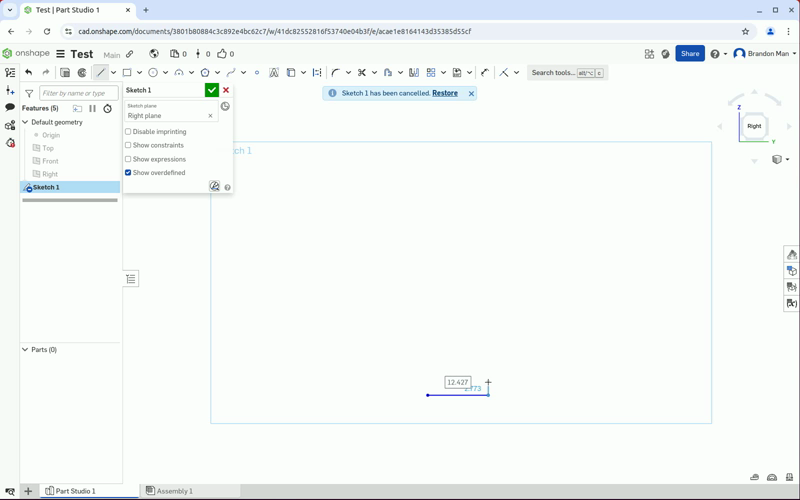
key_up(shift)
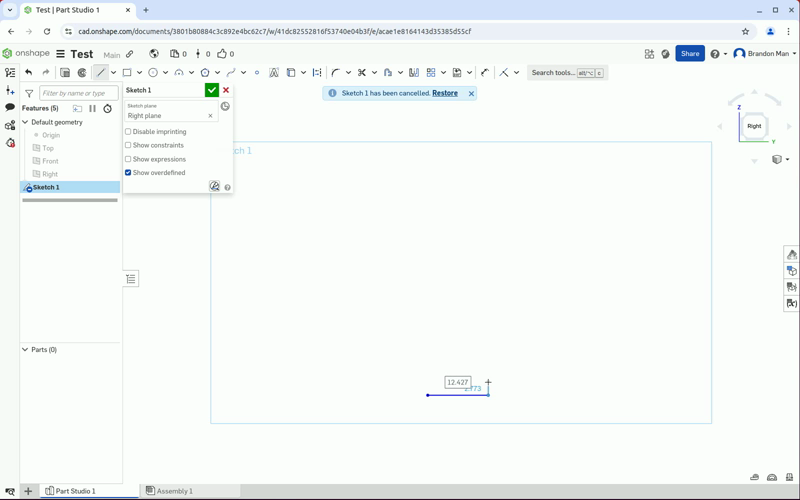
key_down(shift)
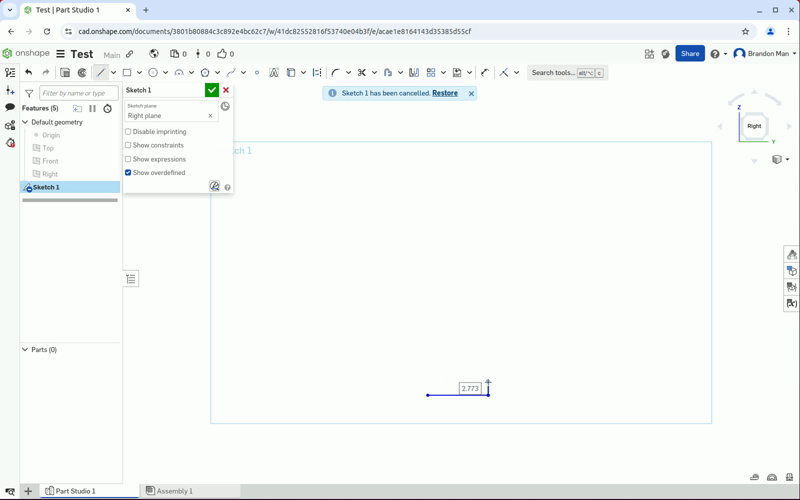
mouse_move(488, 302)
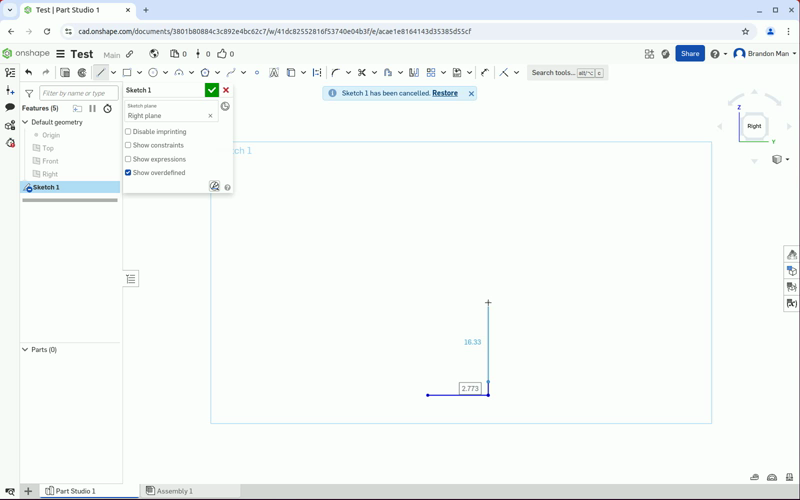
click(488, 302)
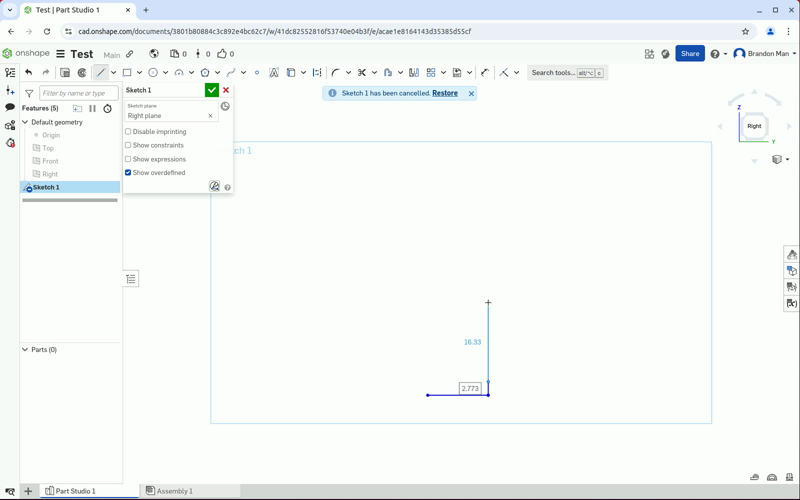
key_up(shift)
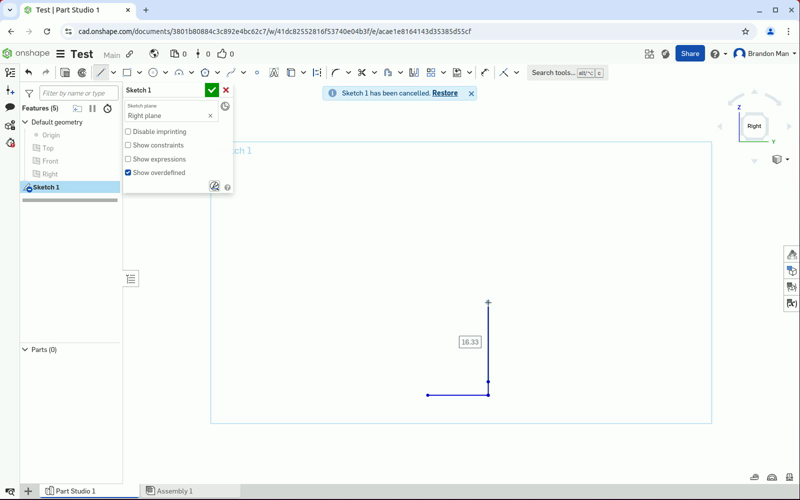
key(esc)
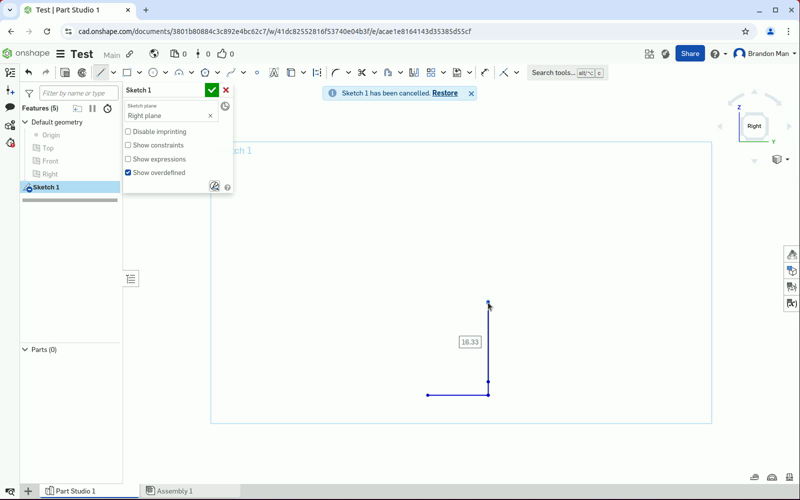
key(a)
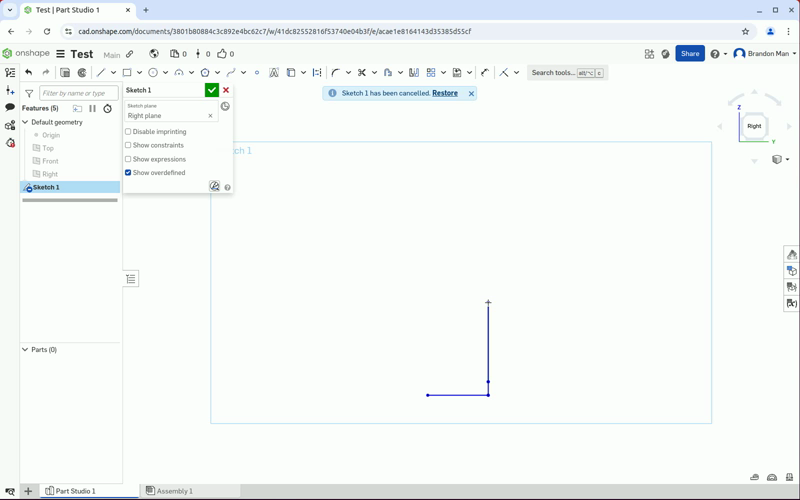
mouse_move(488, 302)
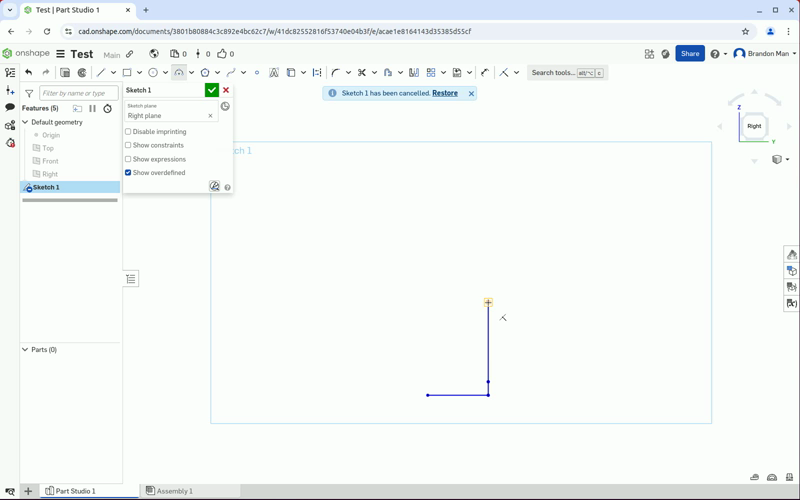
click(488, 302)
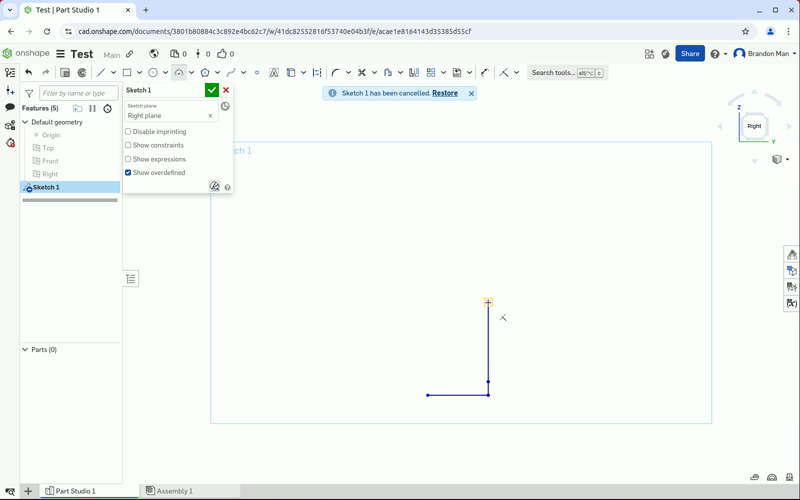
key_down(shift)
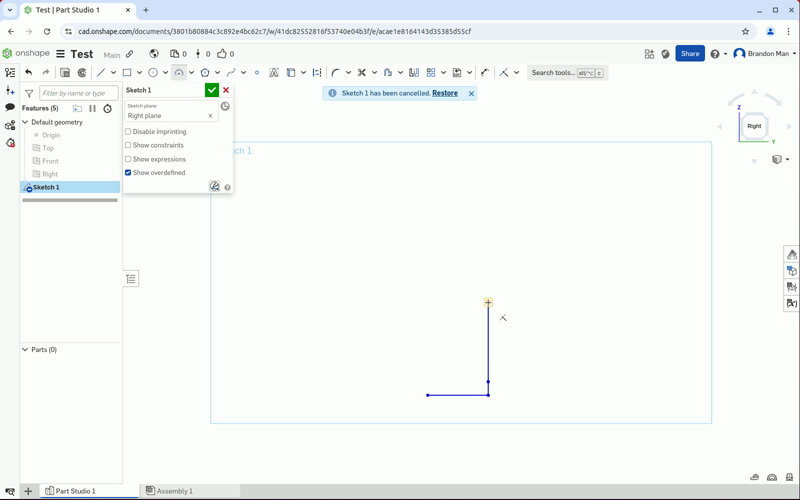
mouse_move(484, 289)
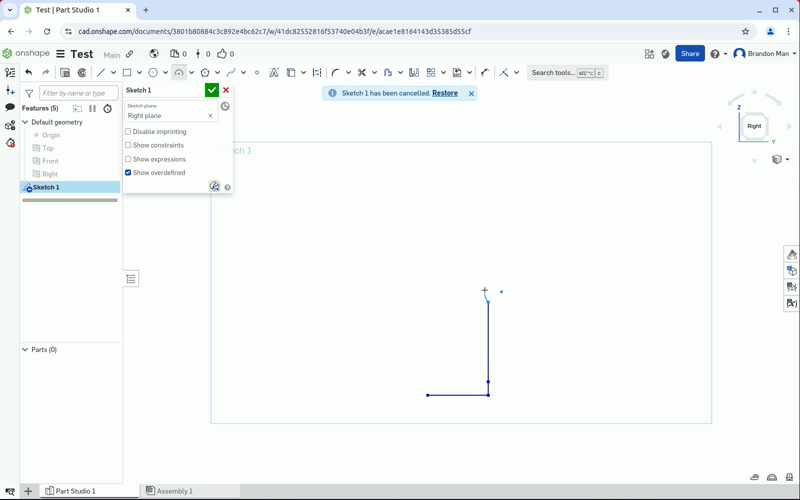
click(484, 289)
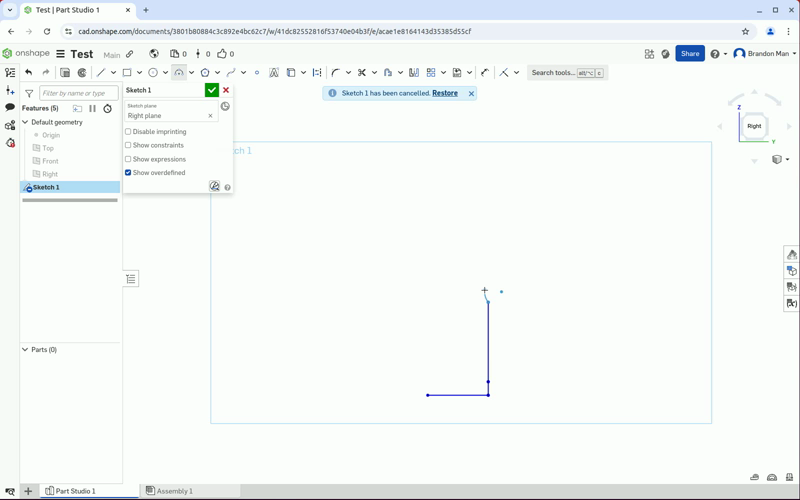
mouse_move(487, 295)
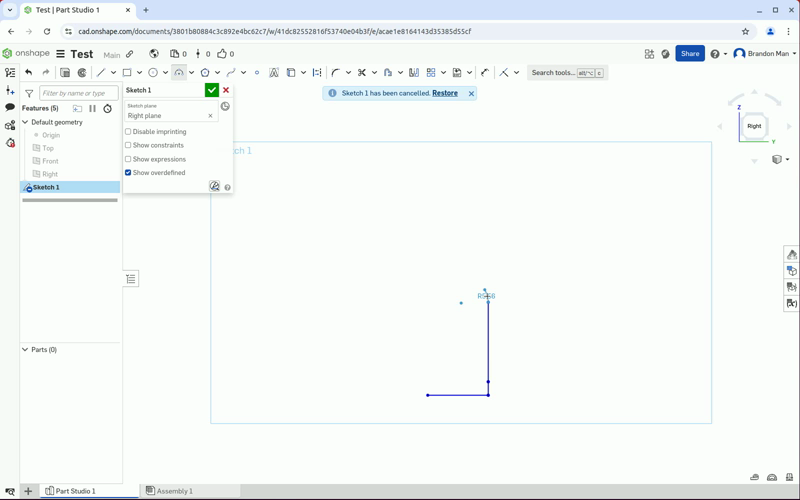
click(487, 295)
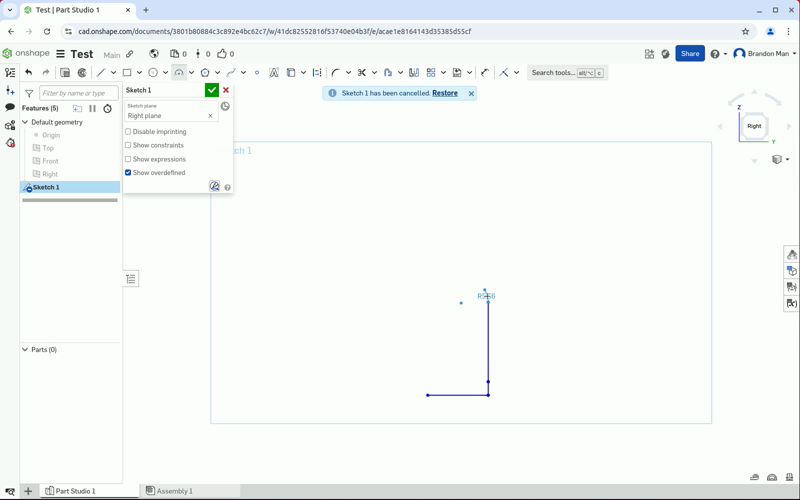
key_up(shift)
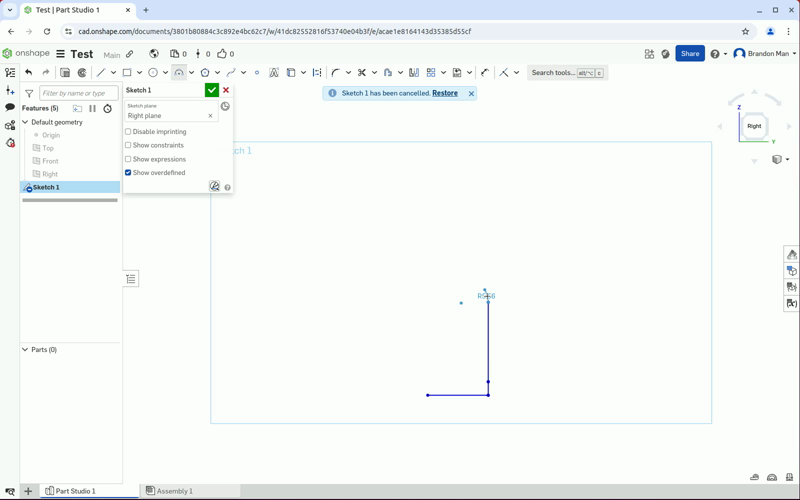
key(esc)
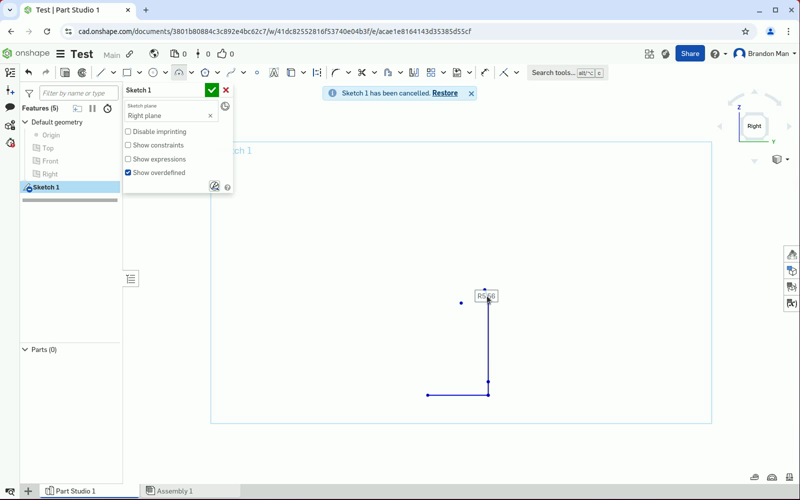
key(l)
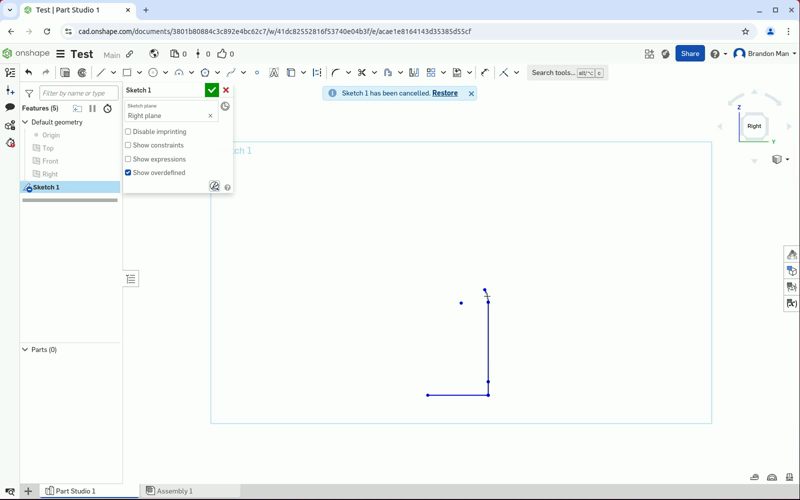
mouse_move(484, 289)
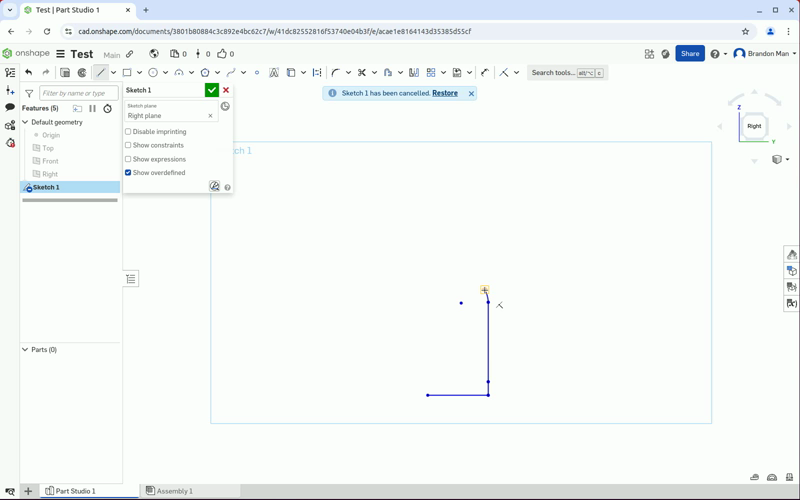
click(484, 289)
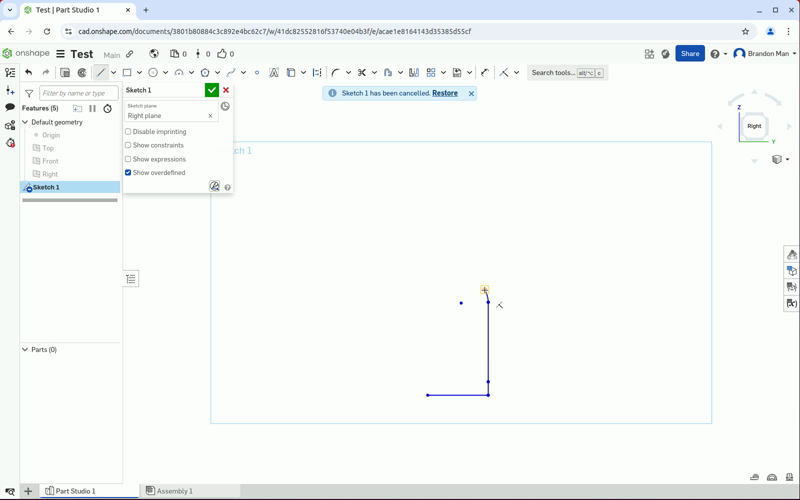
key_down(shift)
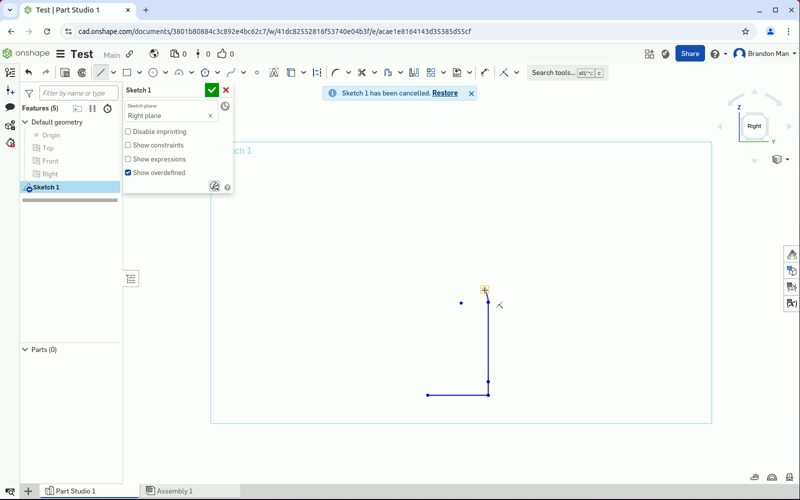
mouse_move(514, 289)
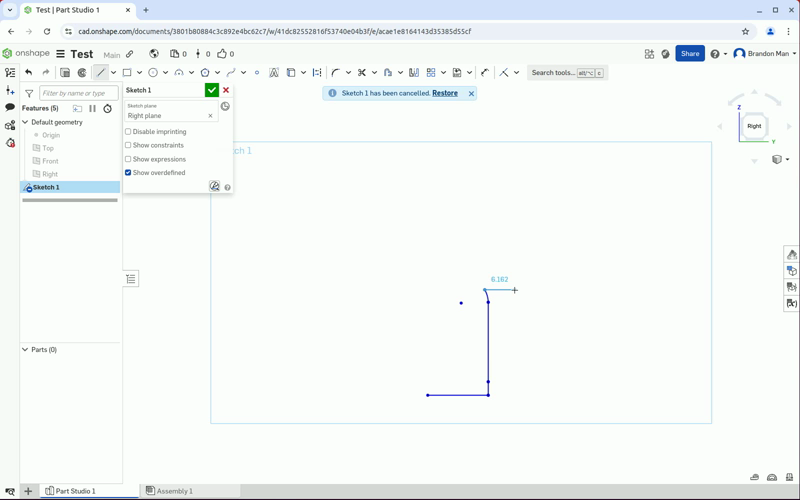
mouse_move(488, 289)
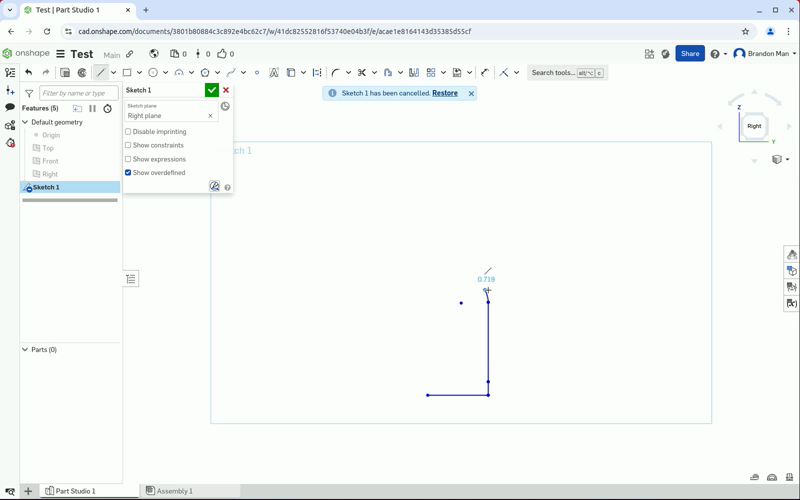
scroll(6)
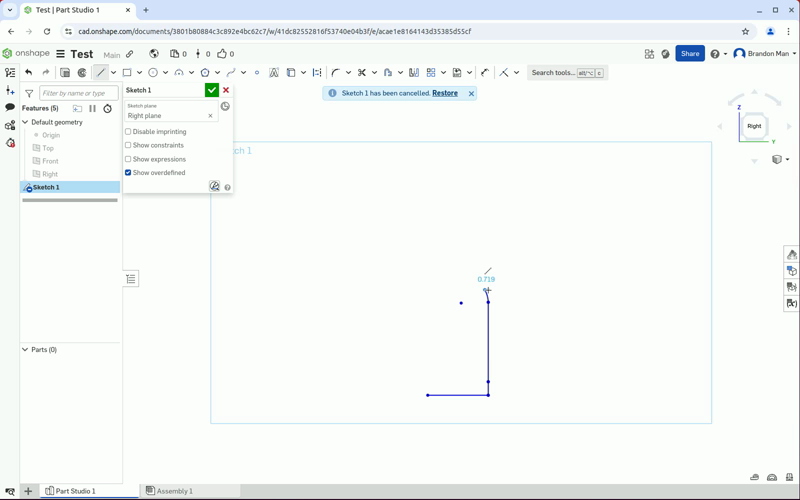
scroll(6)
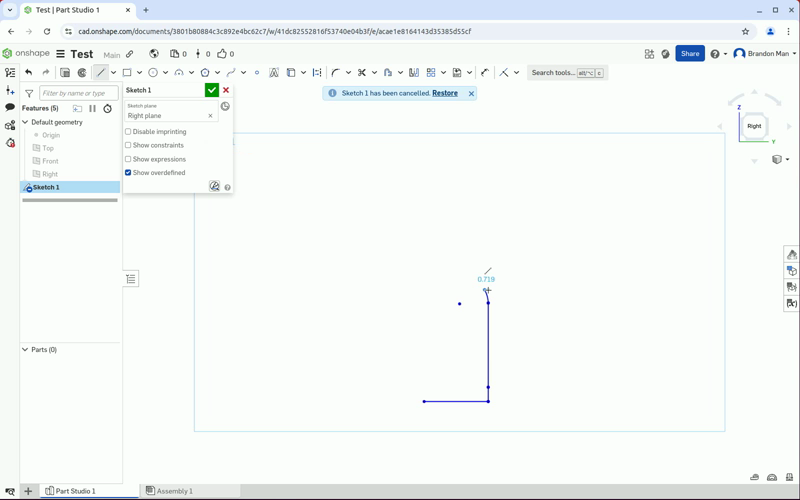
scroll(6)
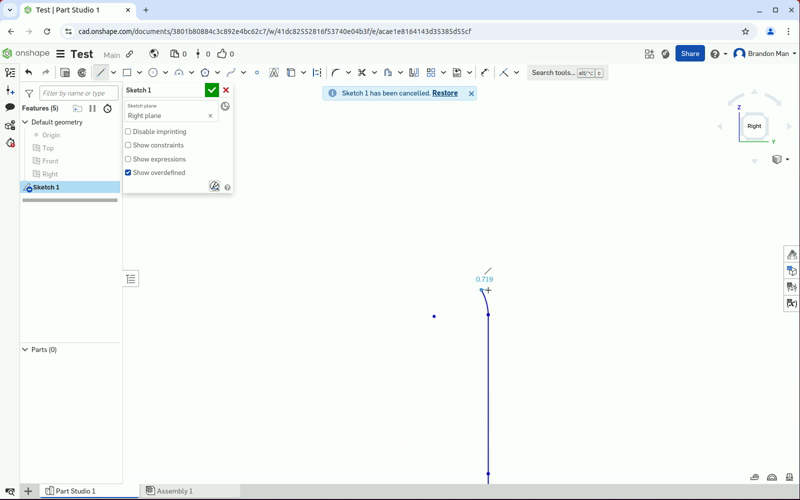
scroll(6)
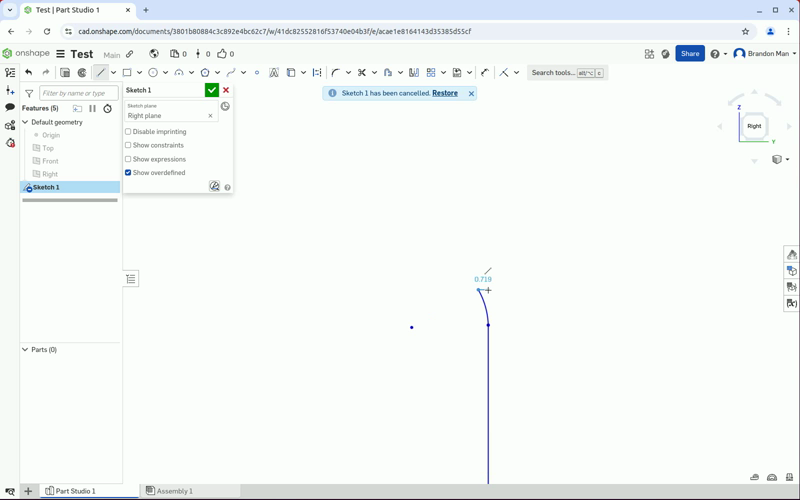
scroll(6)
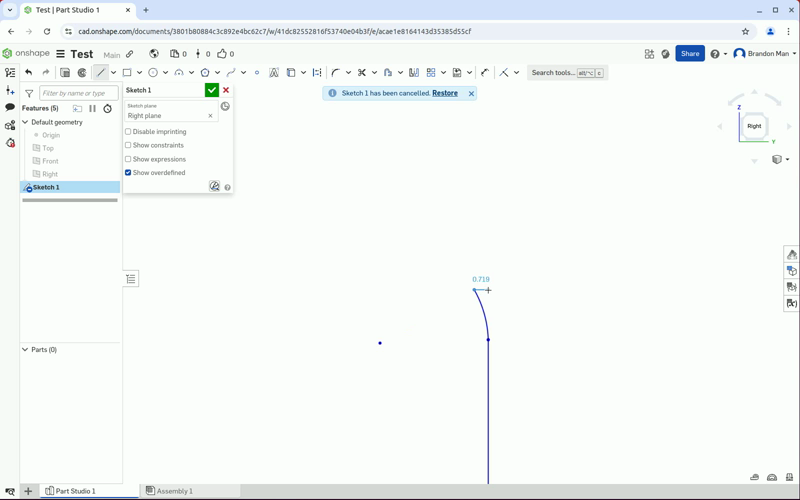
scroll(6)
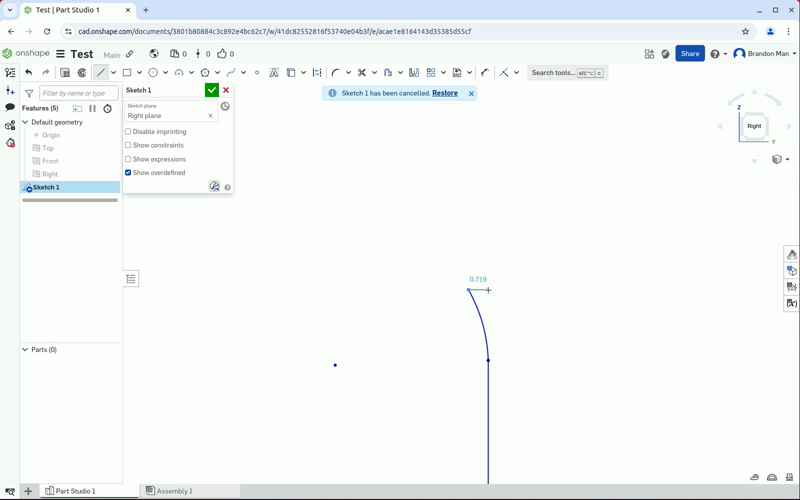
scroll(6)
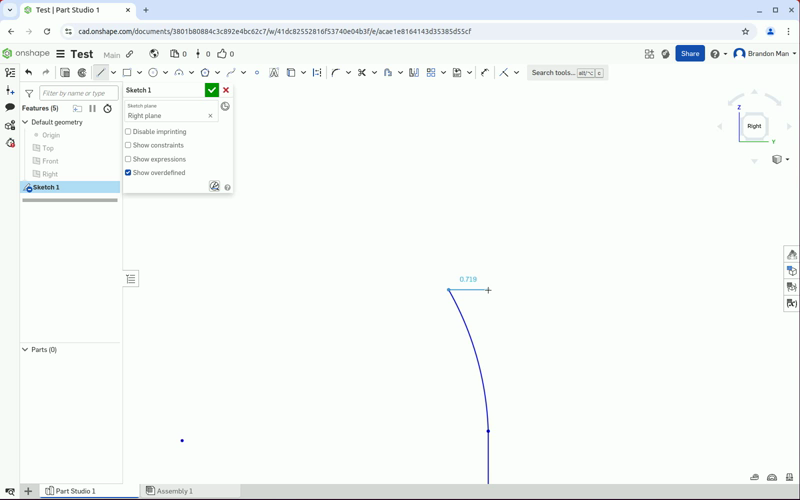
click(488, 289)
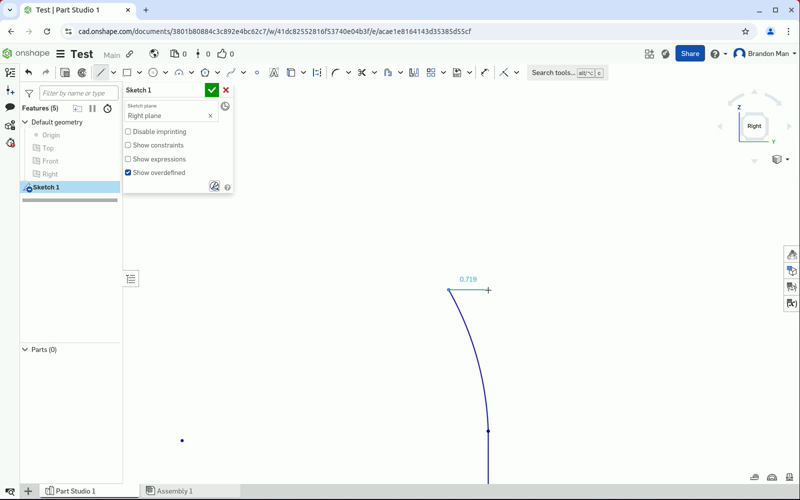
scroll(-6)
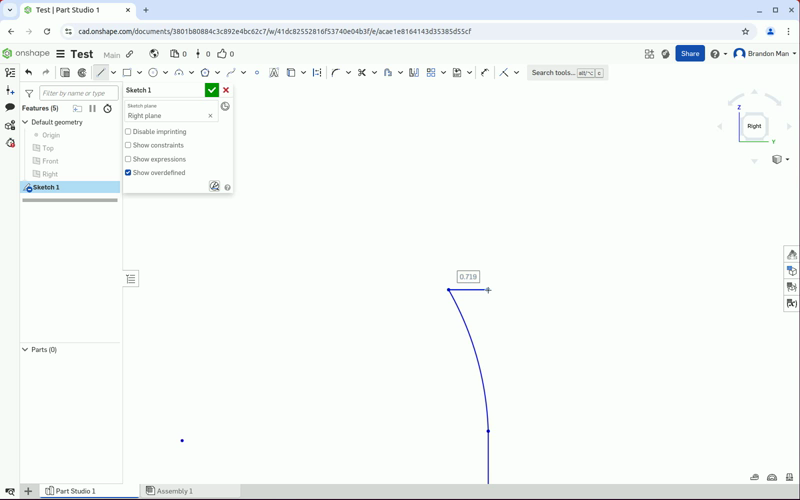
scroll(-6)
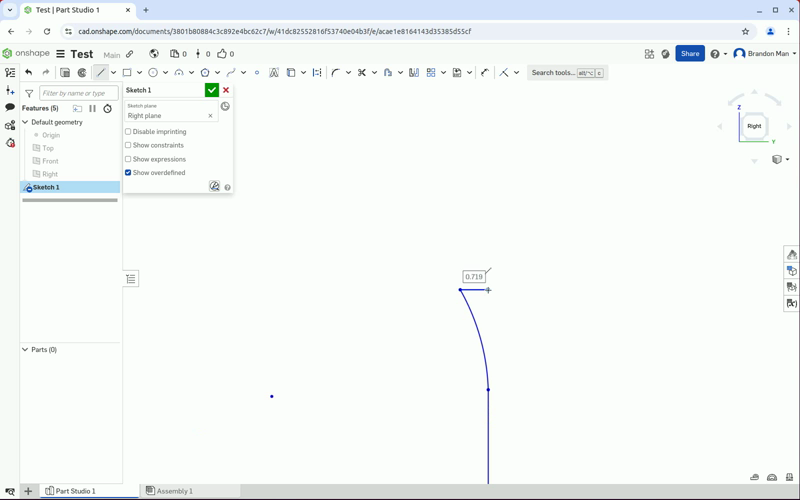
scroll(-6)
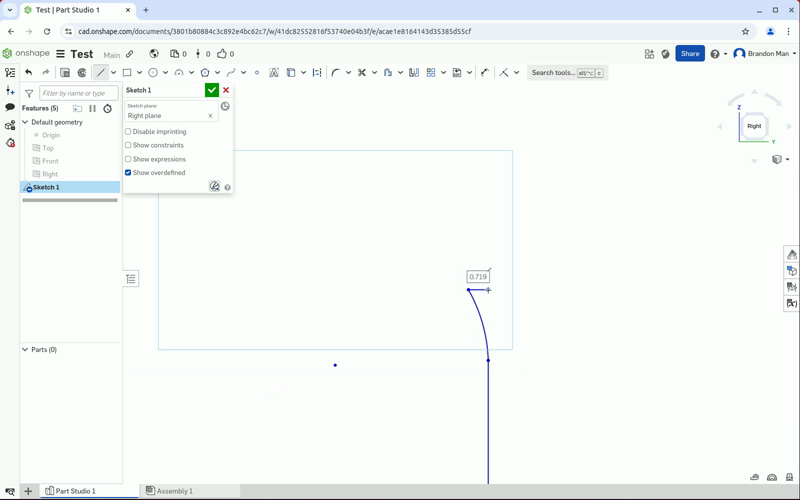
scroll(-6)
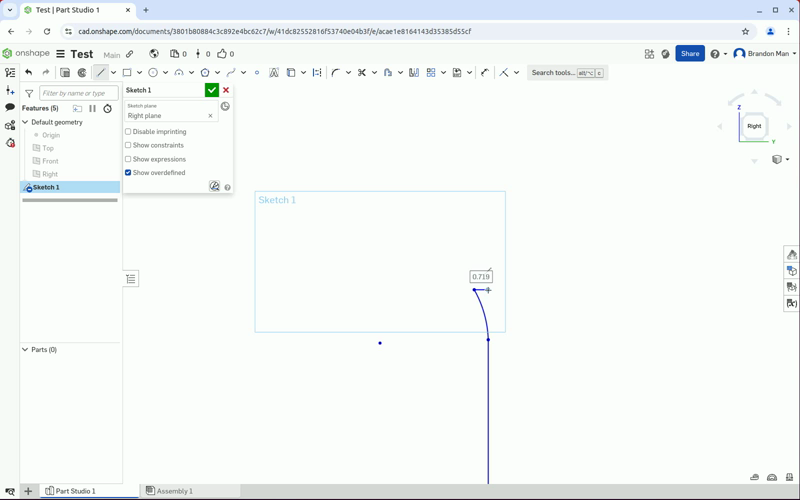
scroll(-6)
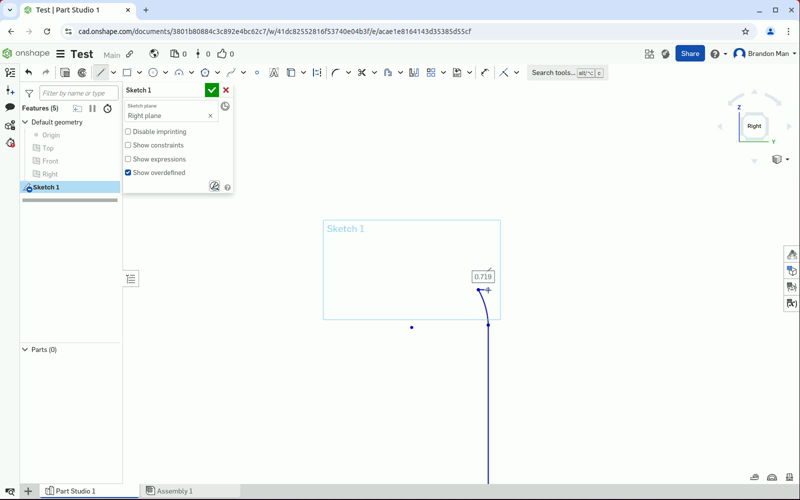
scroll(-6)
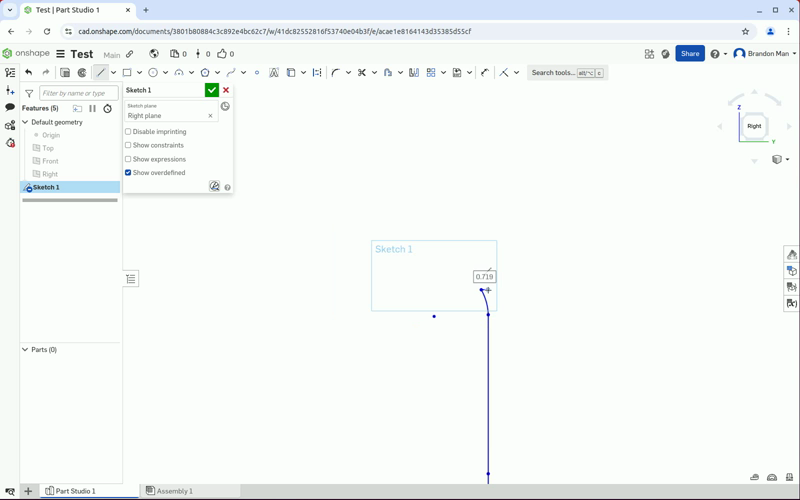
scroll(-6)
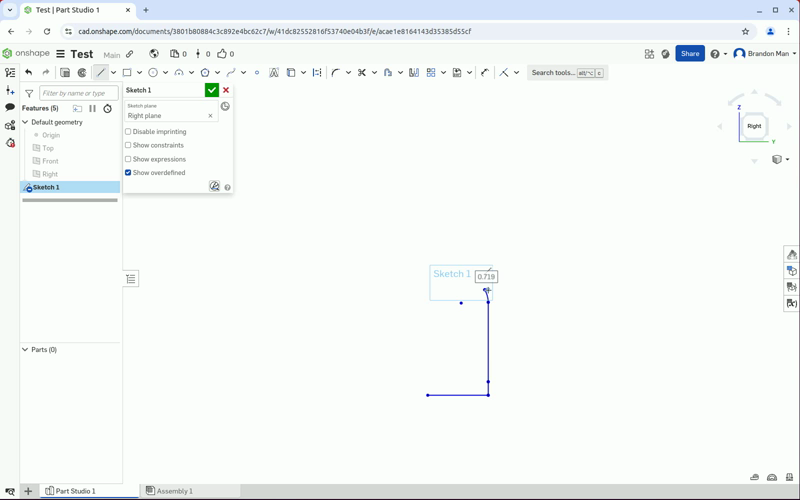
key_up(shift)
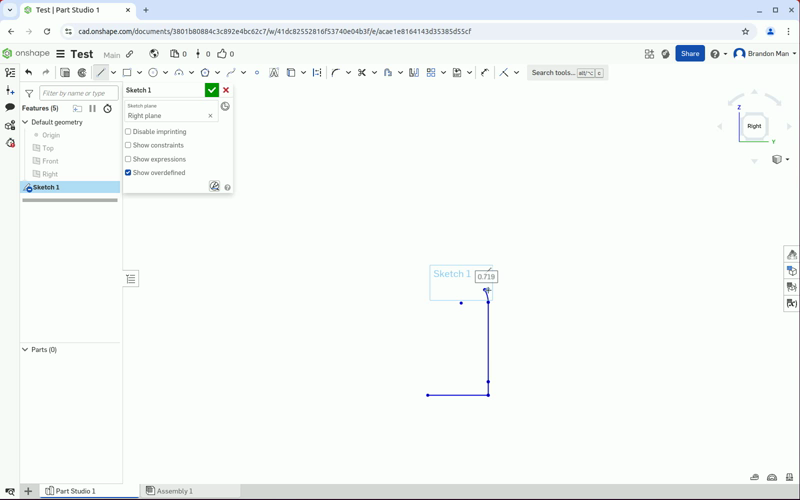
key_down(shift)
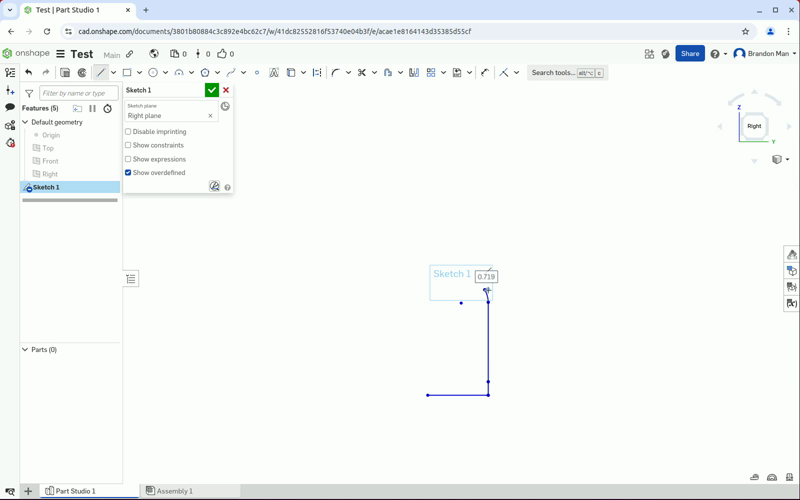
mouse_move(518, 289)
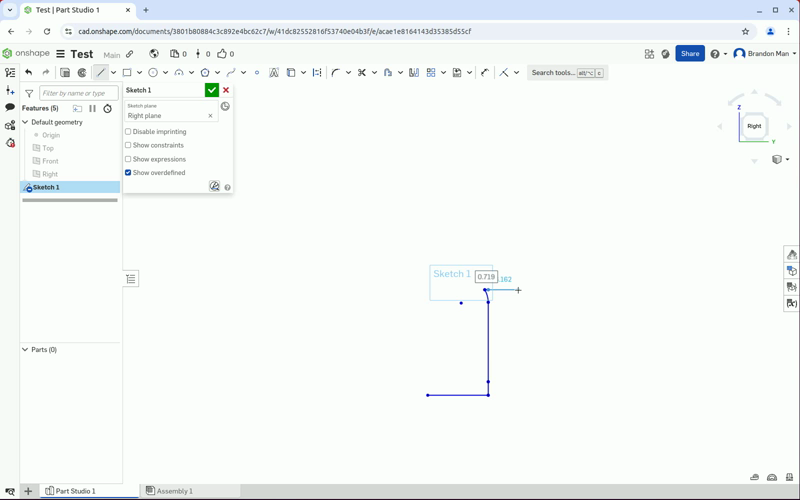
mouse_move(488, 276)
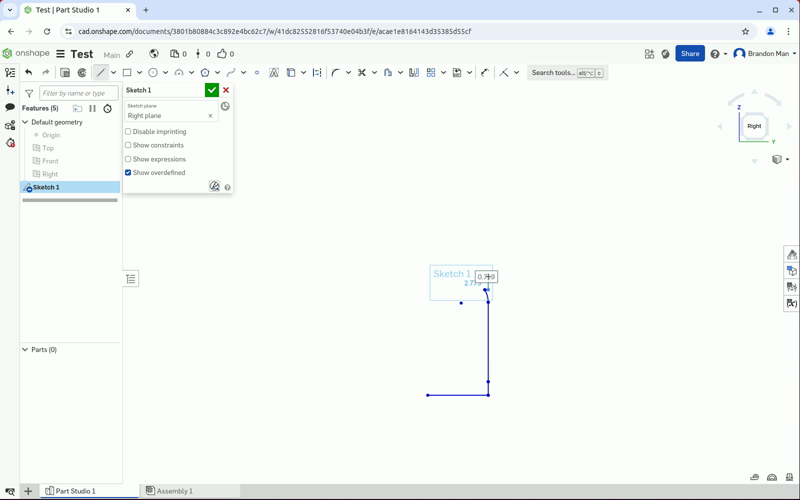
click(488, 276)
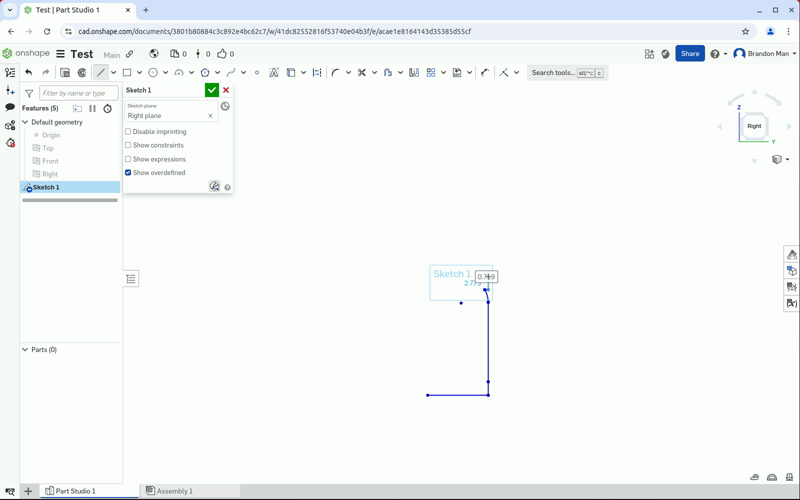
key_up(shift)
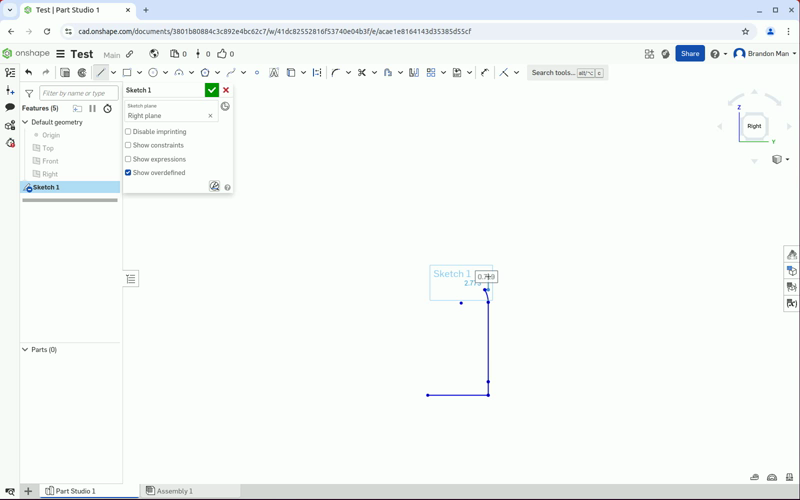
key_down(shift)
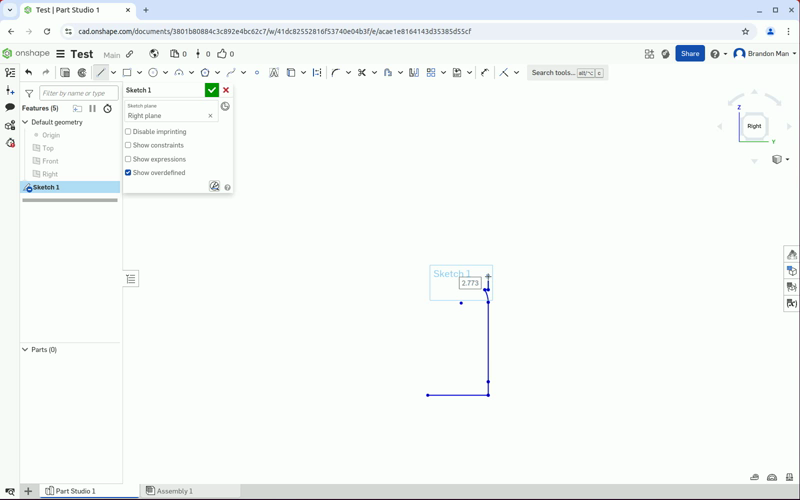
mouse_move(518, 276)
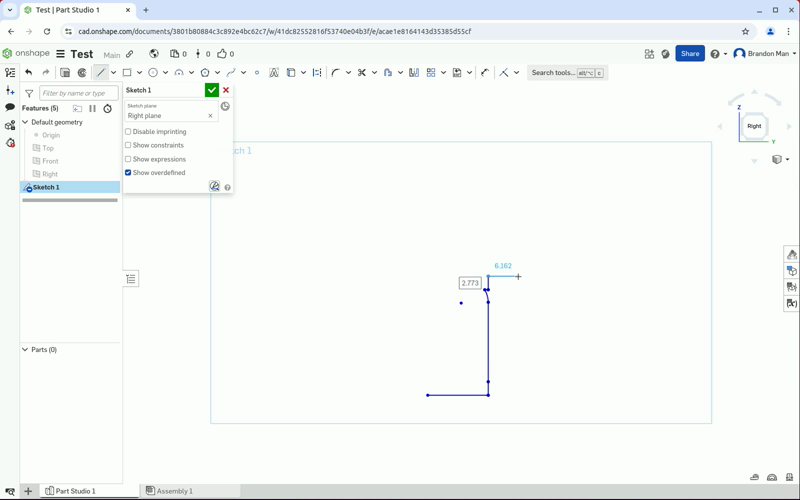
mouse_move(434, 276)
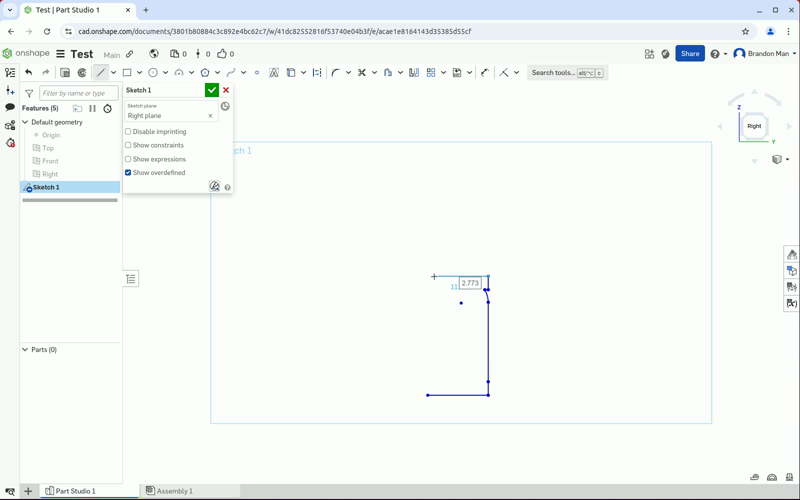
click(434, 276)
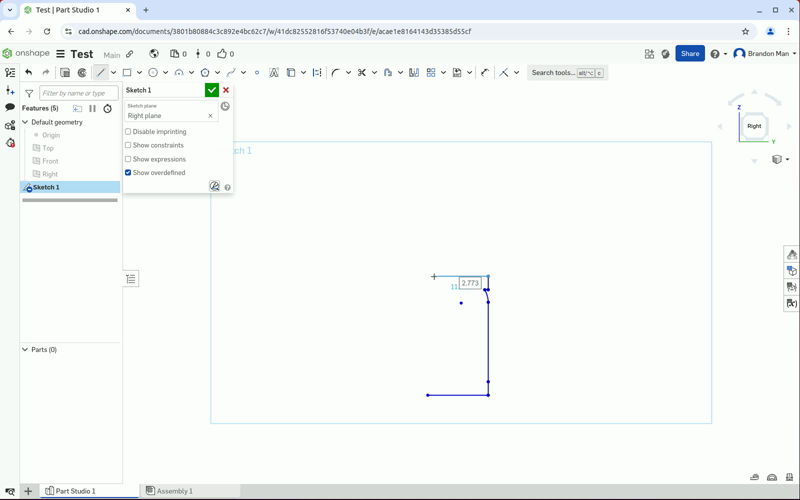
key_up(shift)
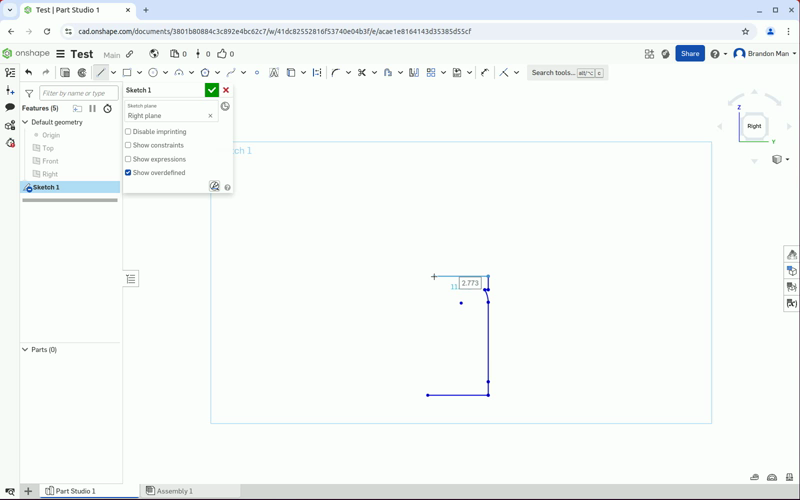
key_down(shift)
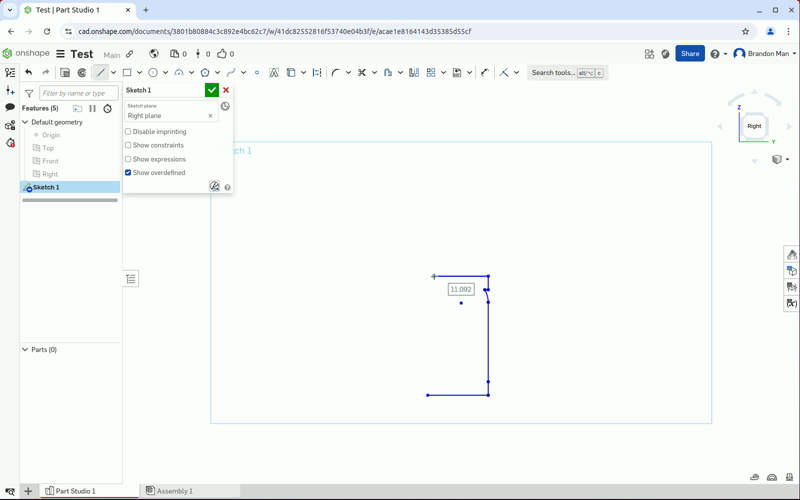
mouse_move(464, 276)
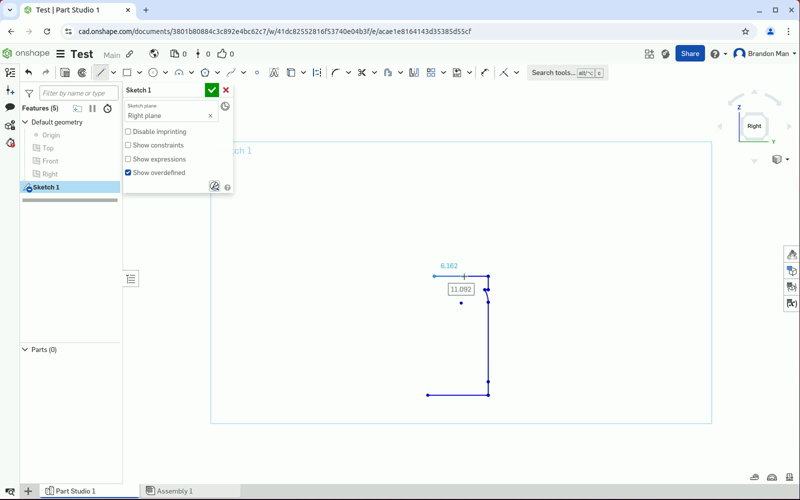
mouse_move(434, 289)
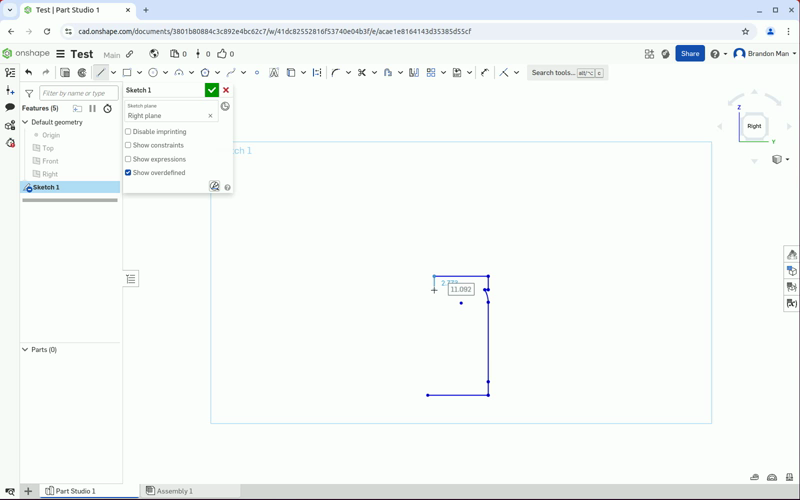
click(434, 289)
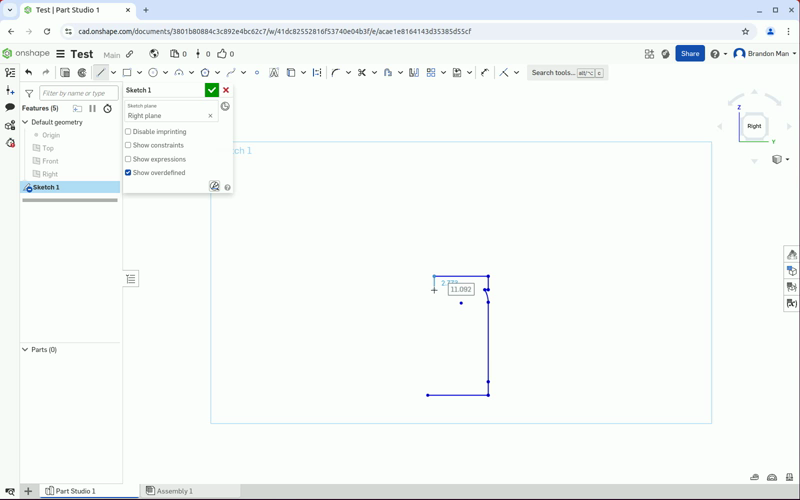
key_up(shift)
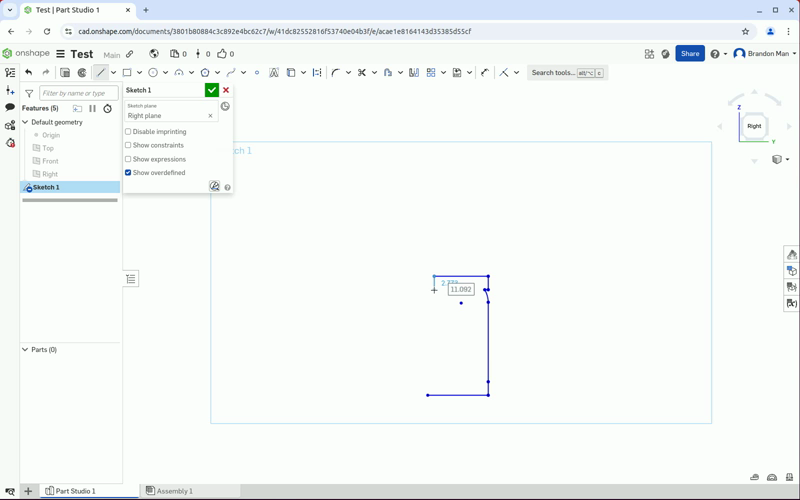
key_down(shift)
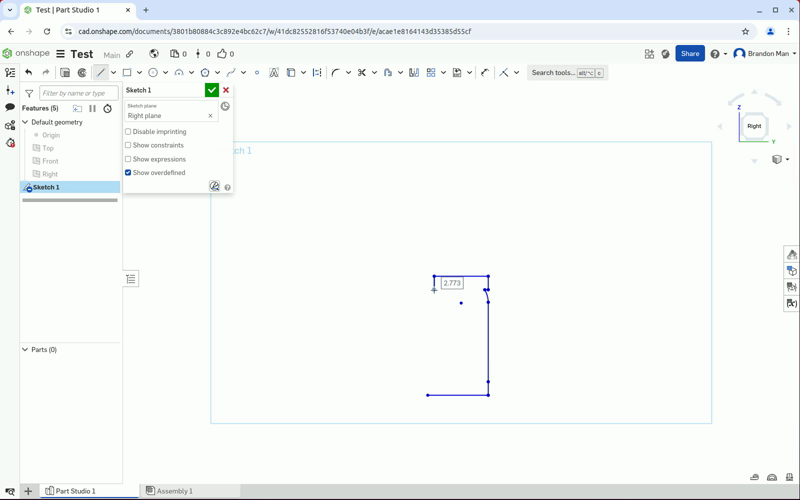
mouse_move(464, 289)
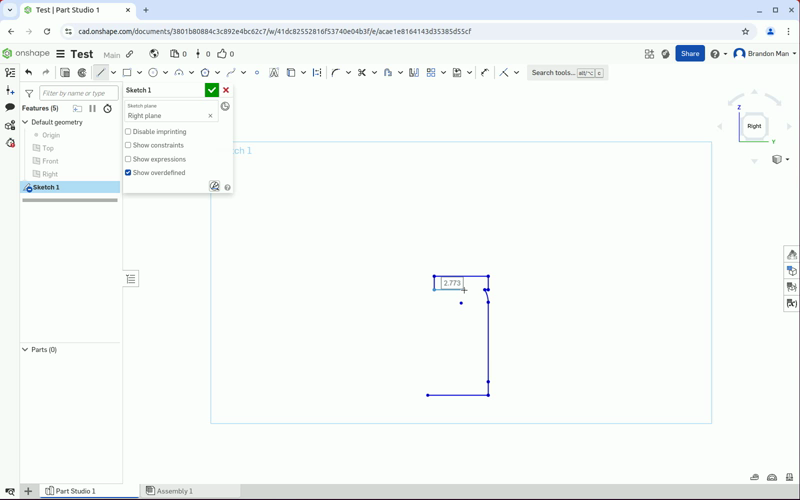
mouse_move(437, 289)
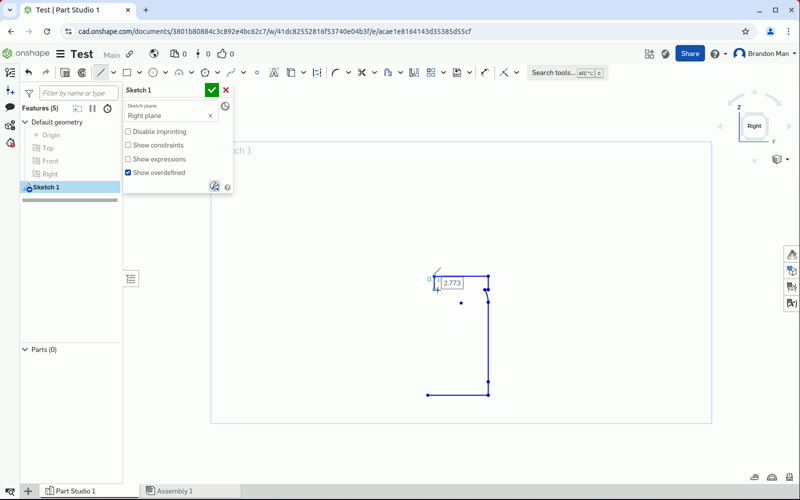
scroll(6)
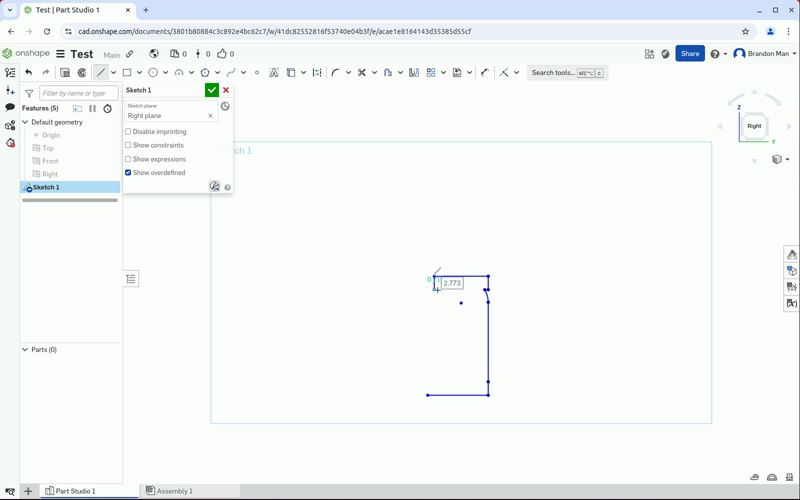
scroll(6)
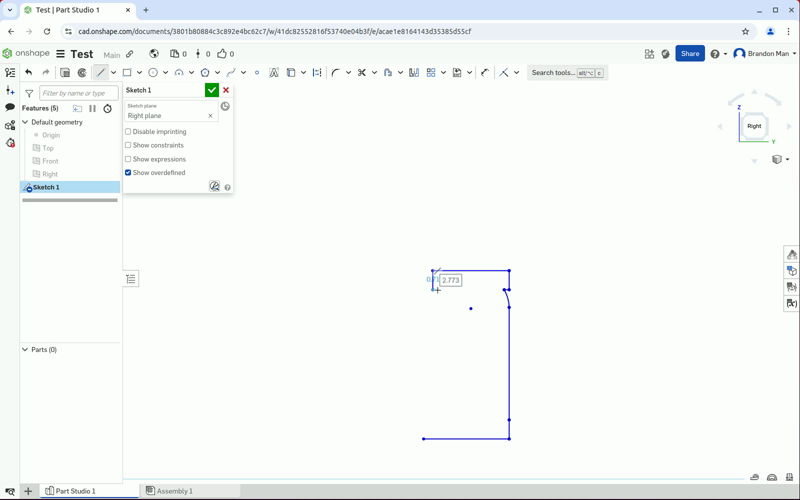
scroll(6)
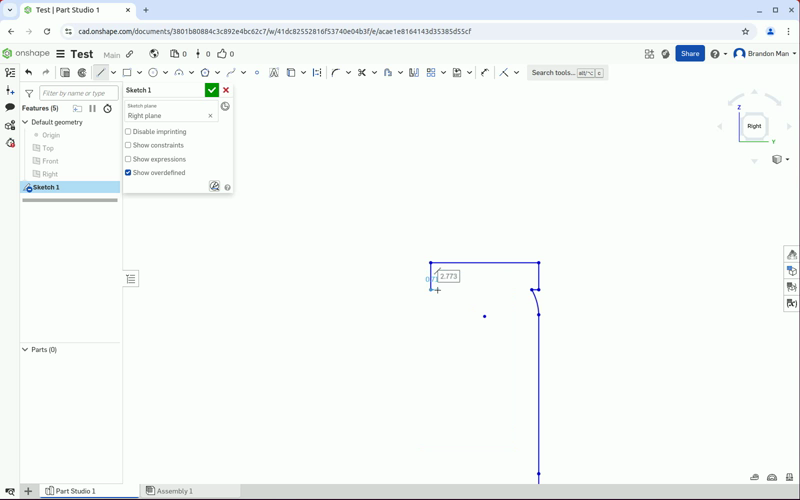
scroll(6)
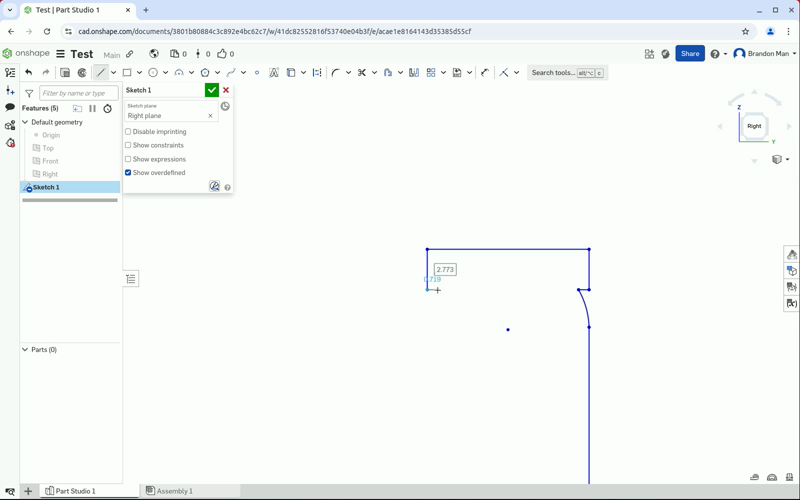
scroll(6)
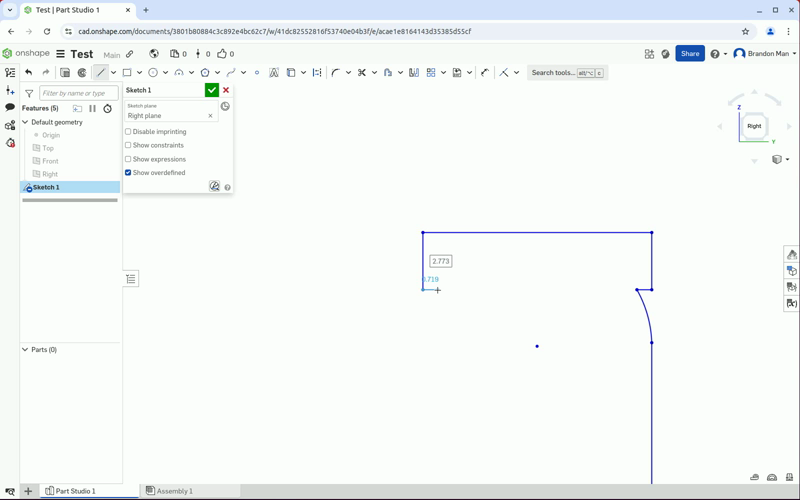
scroll(6)
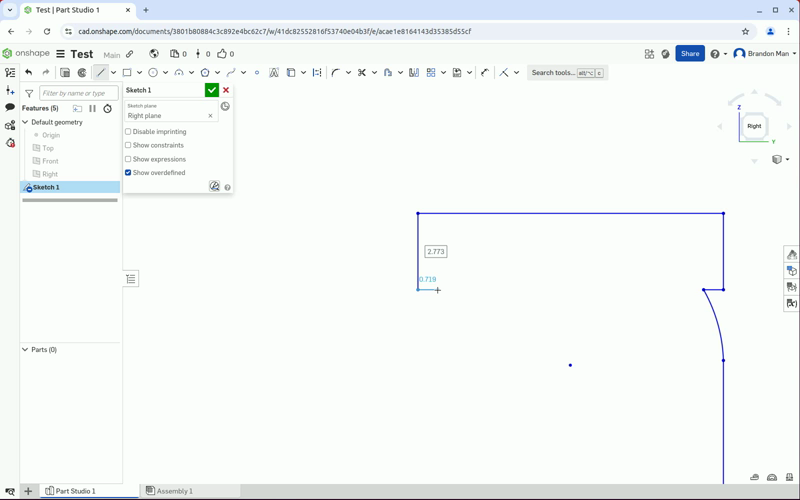
scroll(6)
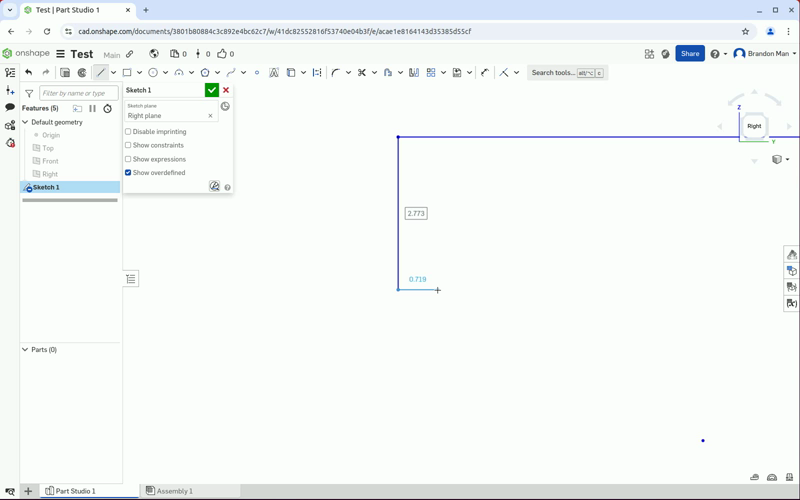
click(437, 289)
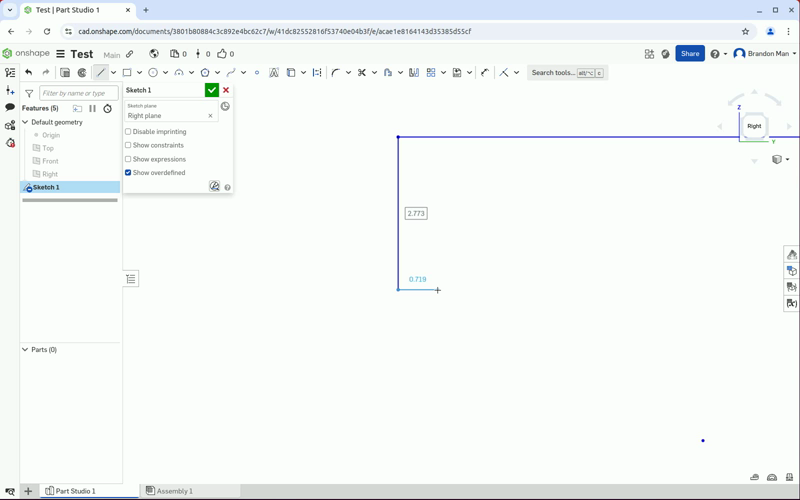
scroll(-6)
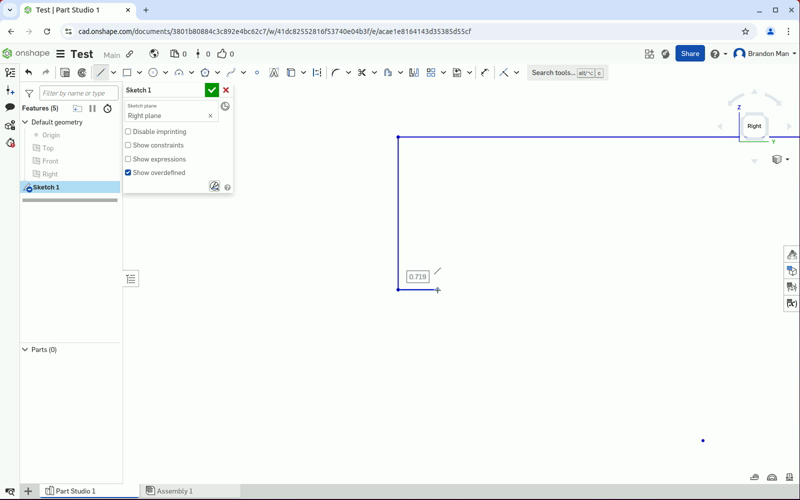
scroll(-6)
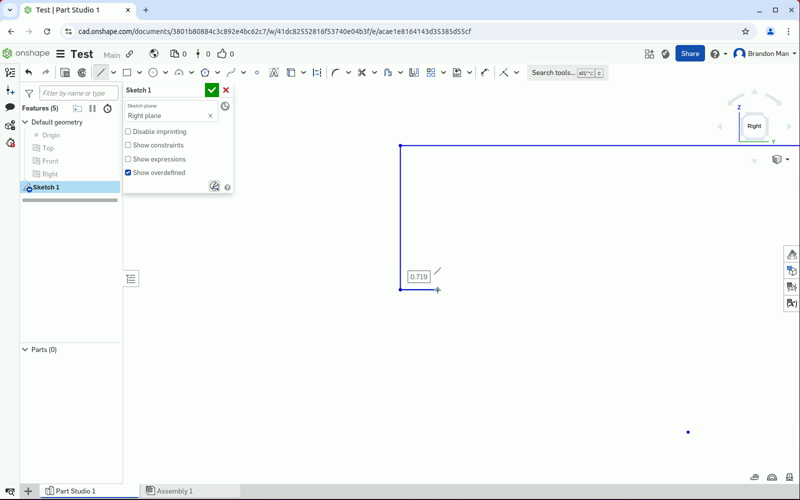
scroll(-6)
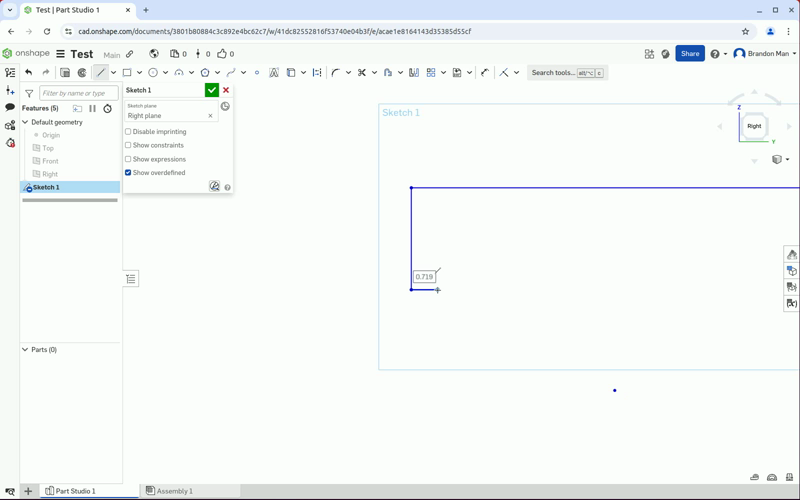
scroll(-6)
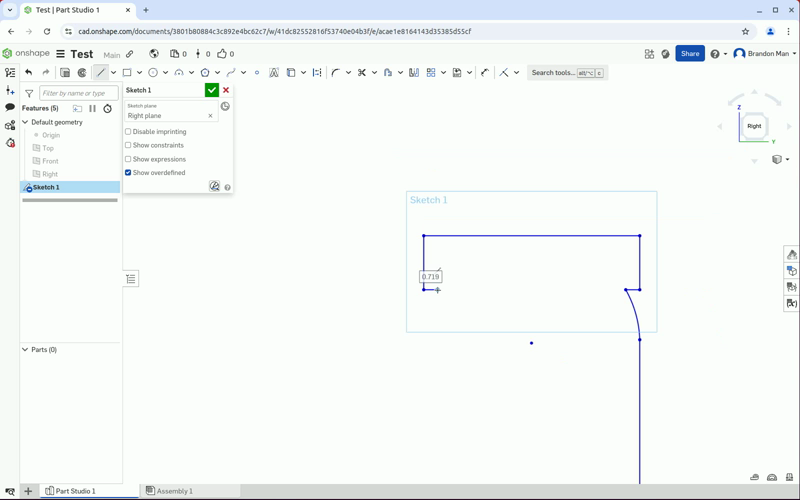
scroll(-6)
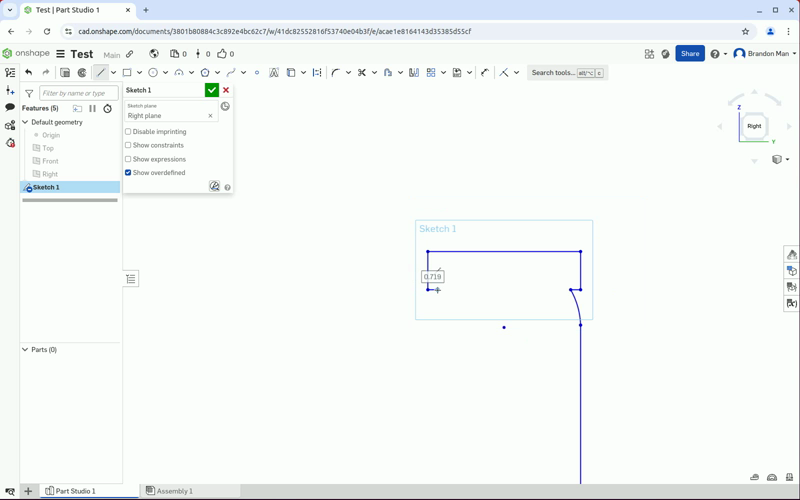
scroll(-6)
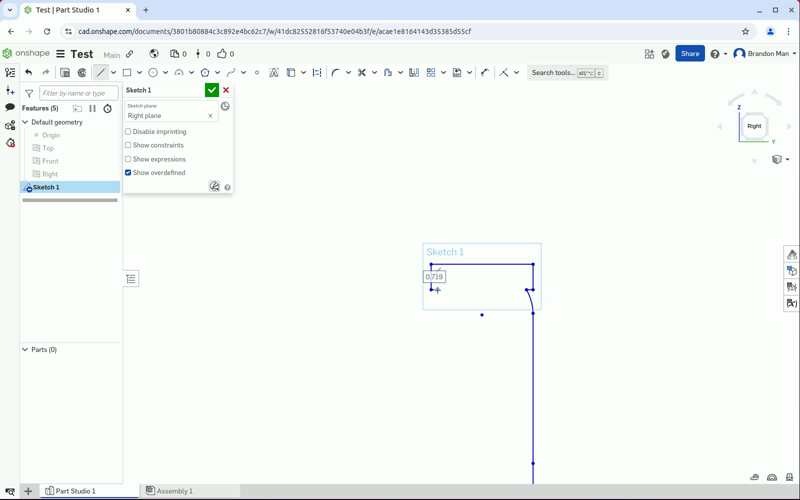
scroll(-6)
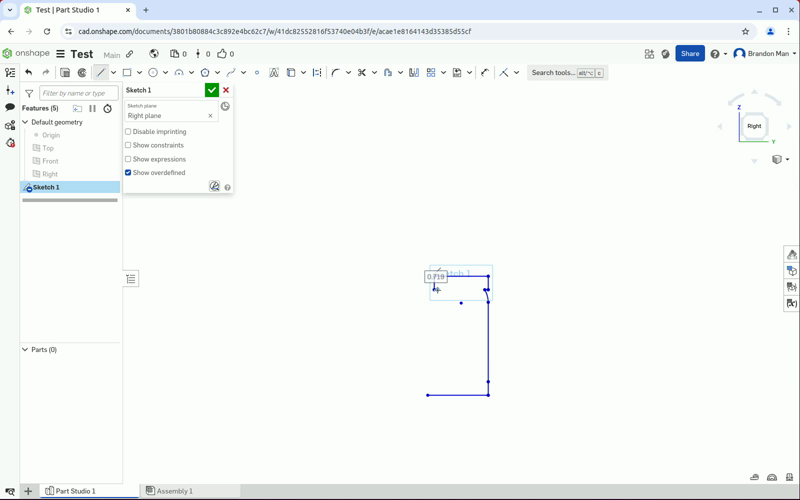
key_up(shift)
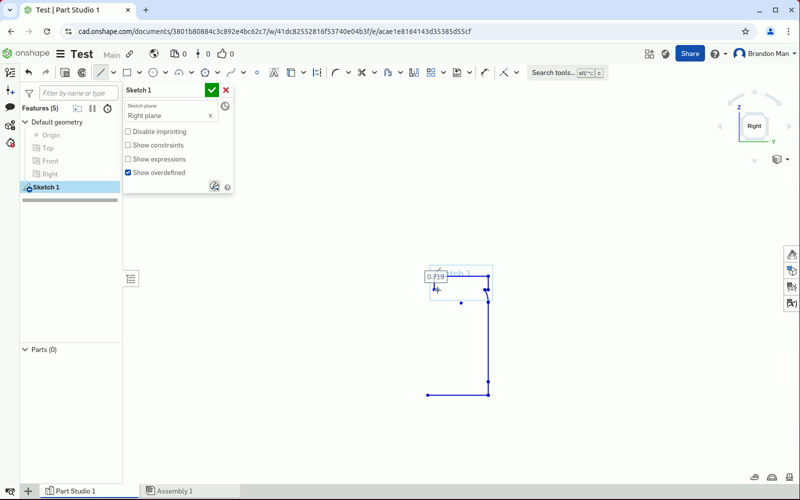
key(esc)
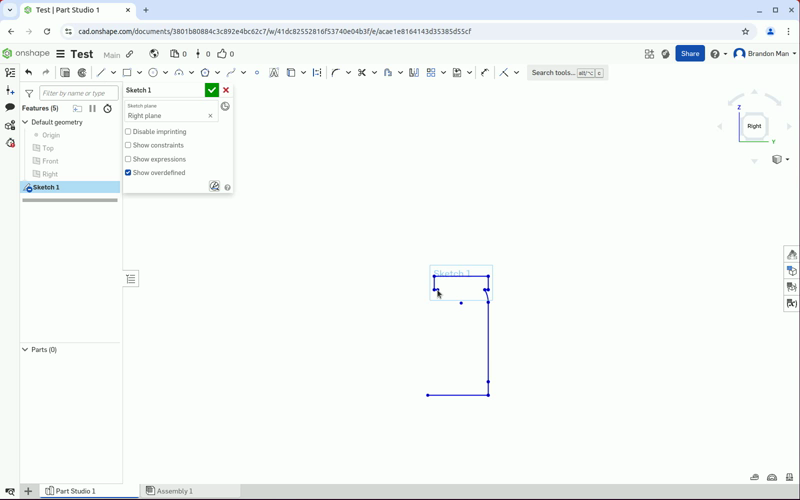
key(a)
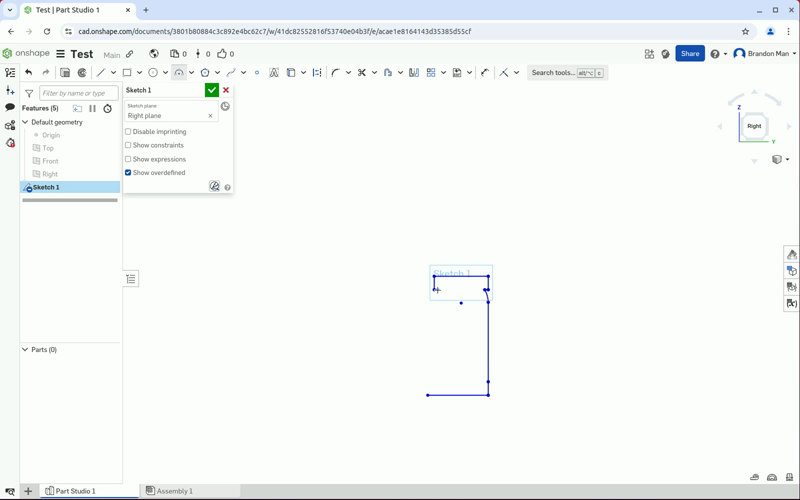
mouse_move(437, 289)
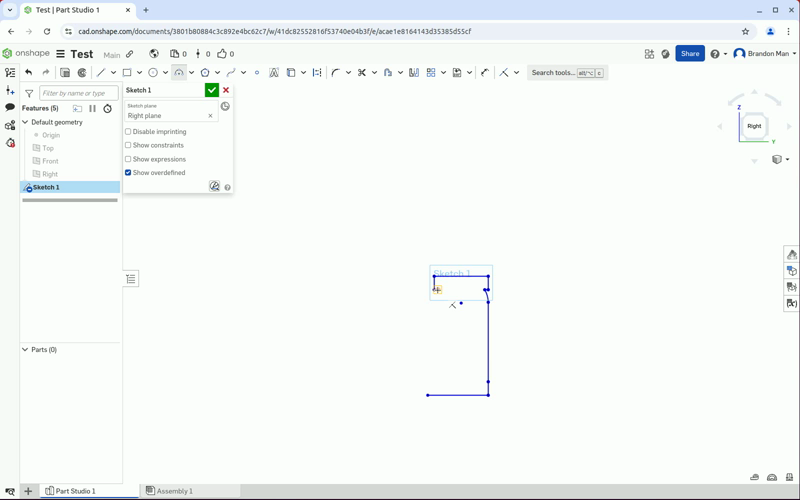
scroll(6)
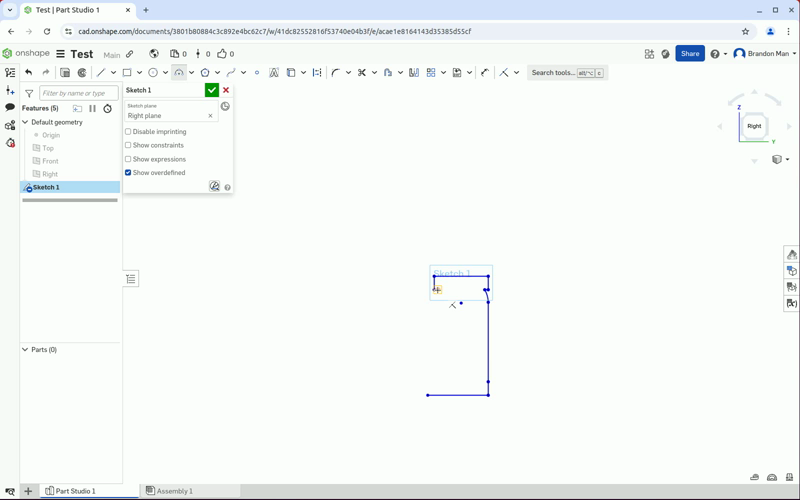
scroll(6)
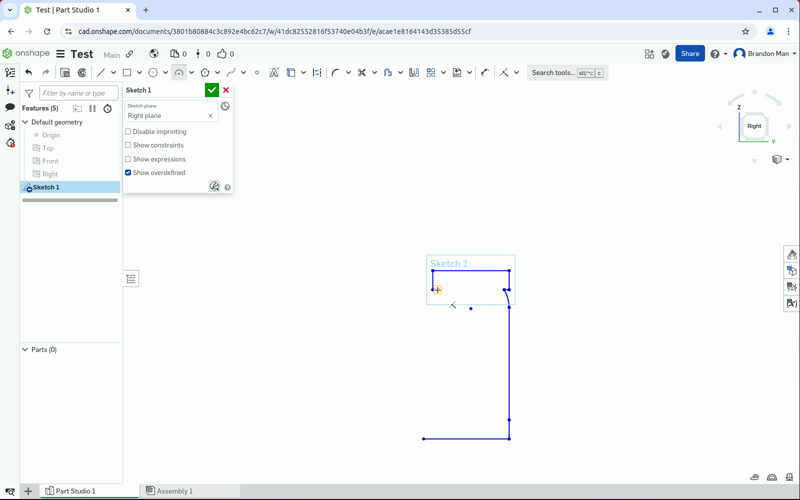
scroll(6)
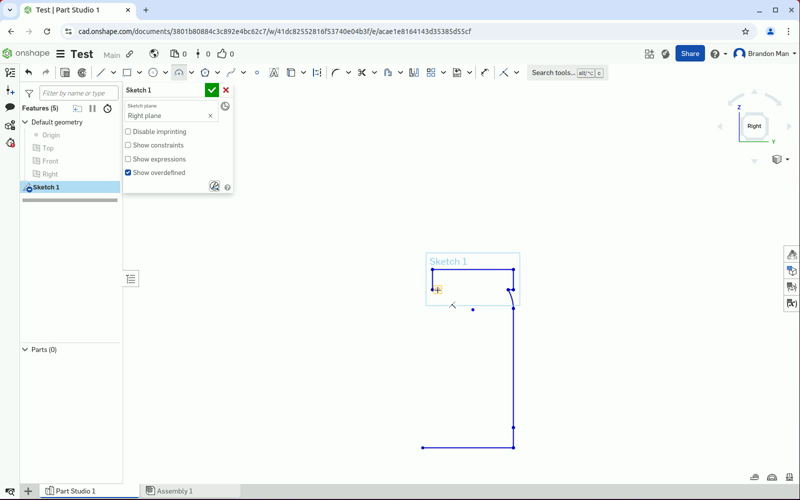
scroll(6)
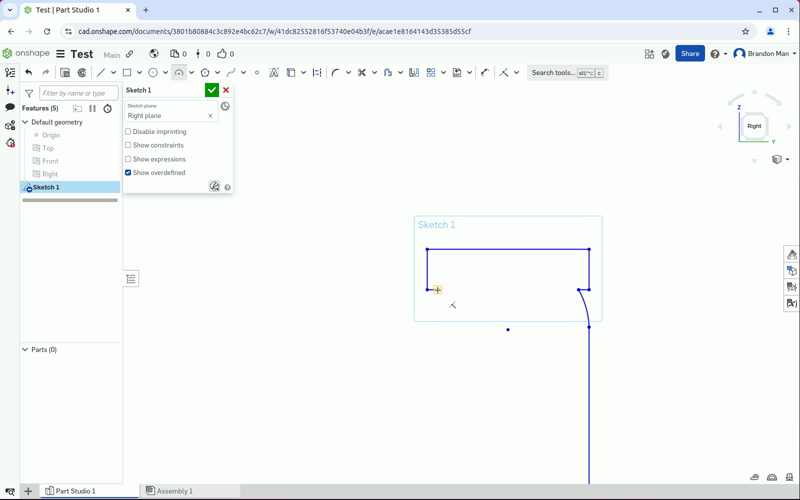
scroll(6)
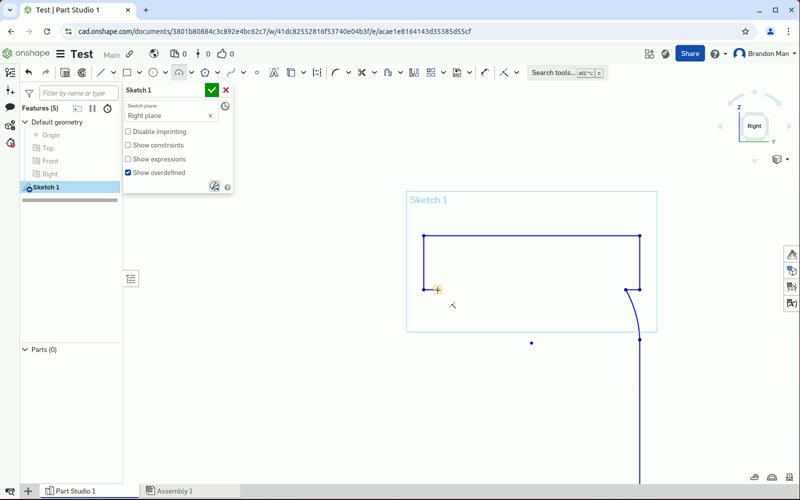
scroll(6)
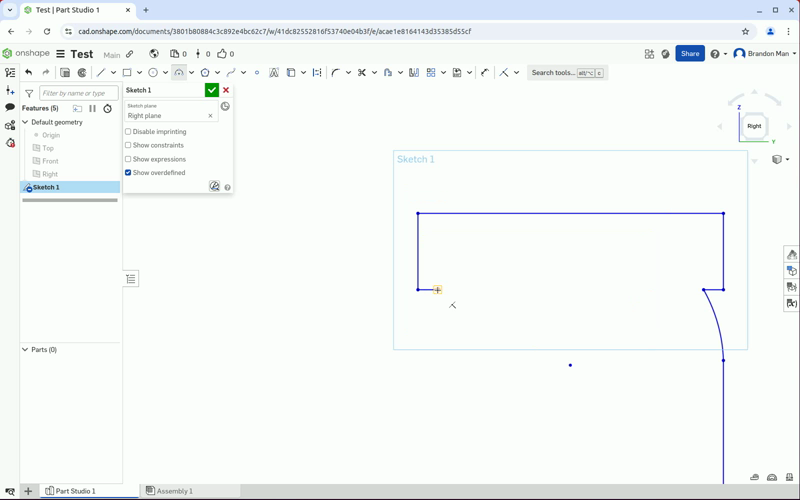
scroll(6)
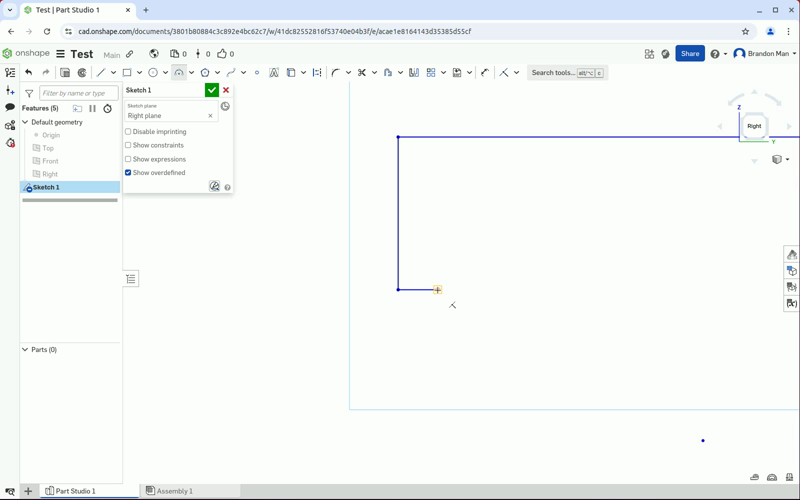
click(437, 289)
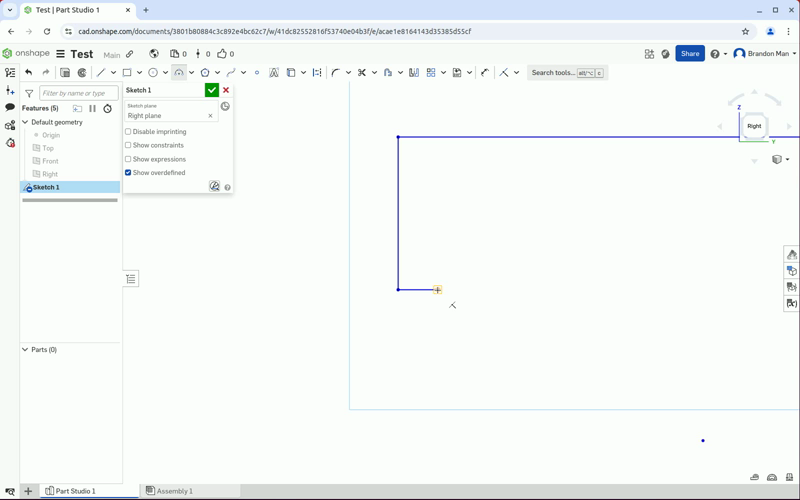
scroll(-6)
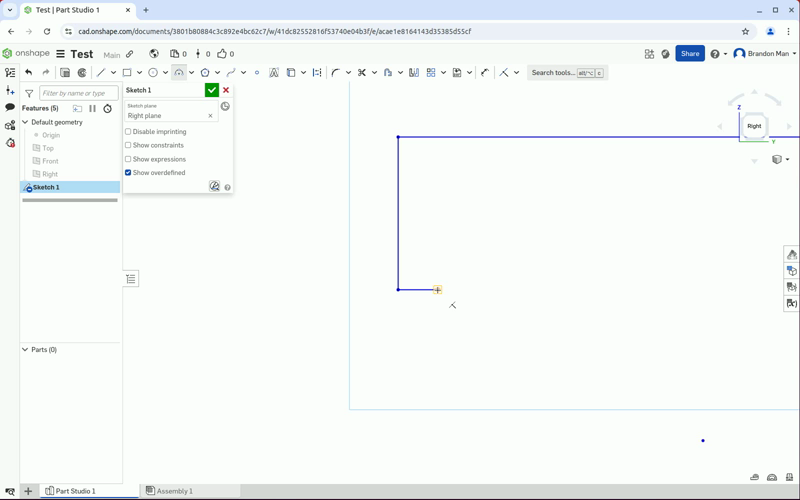
scroll(-6)
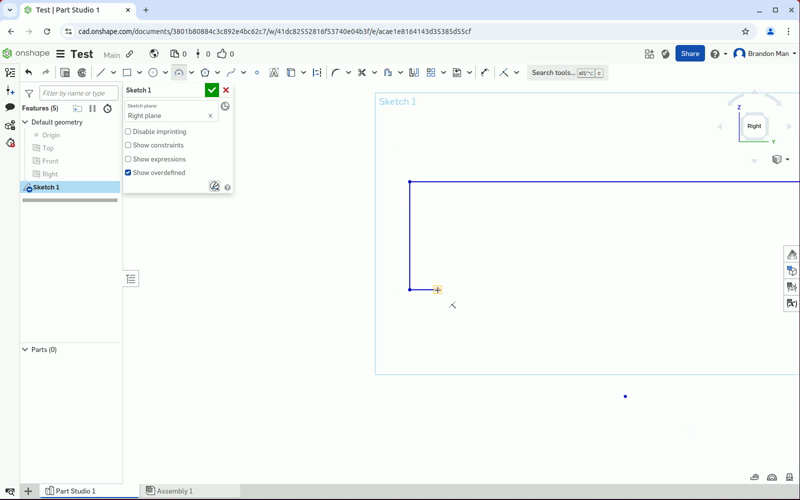
scroll(-6)
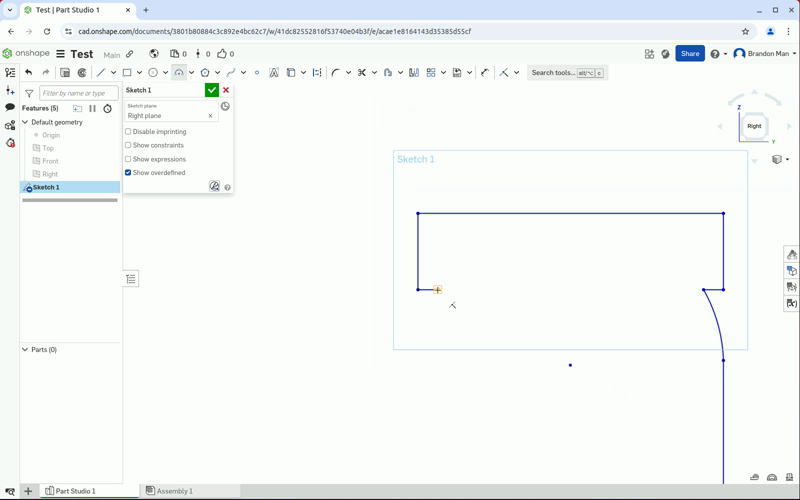
scroll(-6)
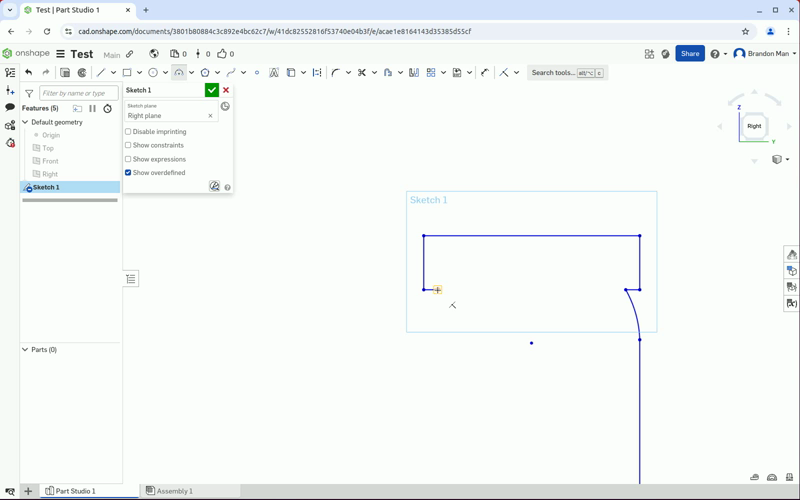
scroll(-6)
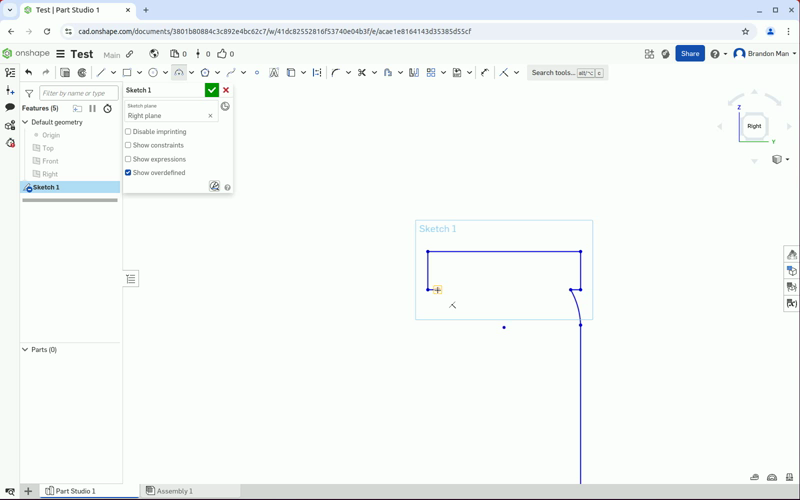
scroll(-6)
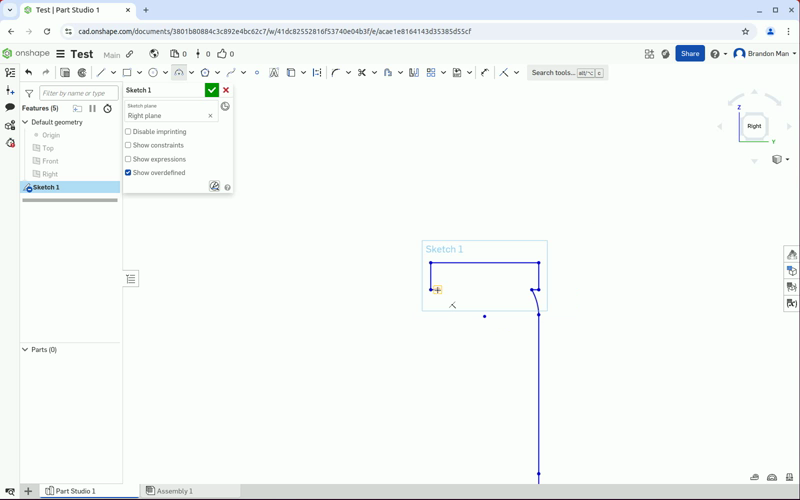
scroll(-6)
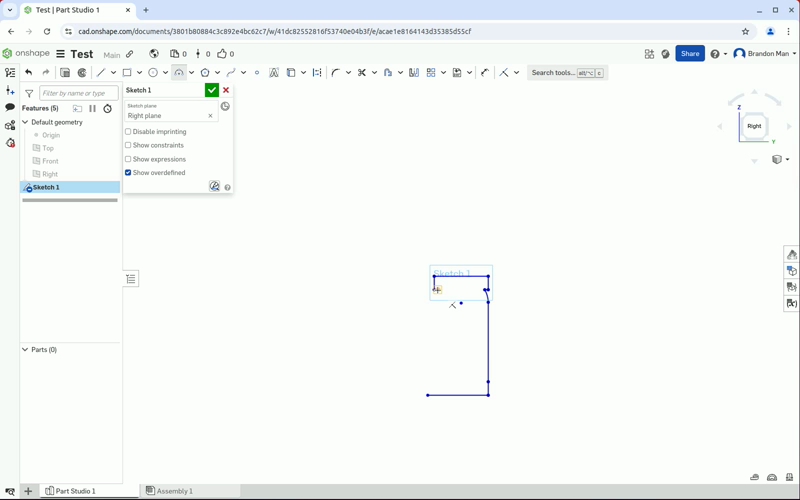
key_down(shift)
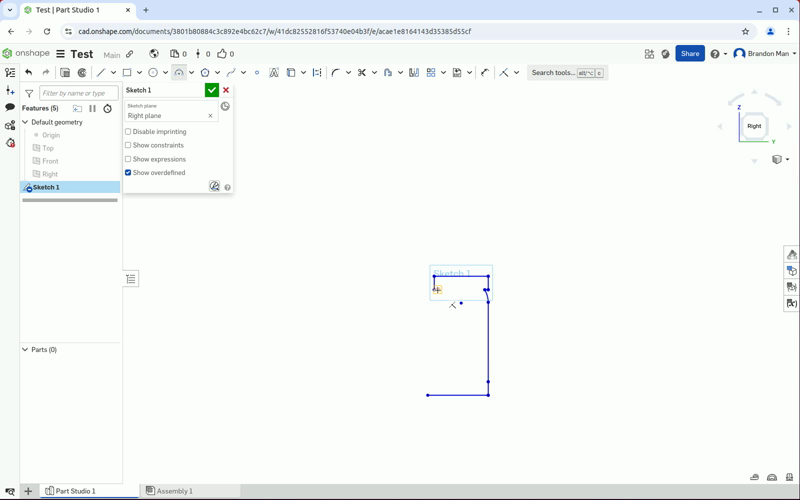
mouse_move(441, 320)
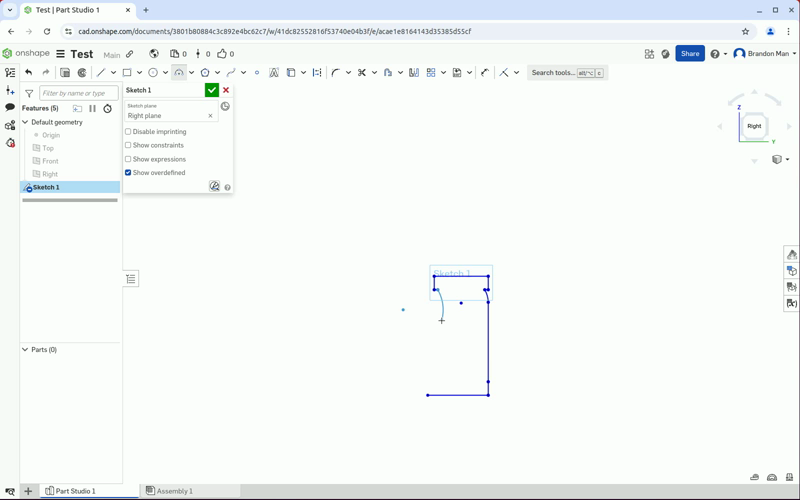
click(441, 320)
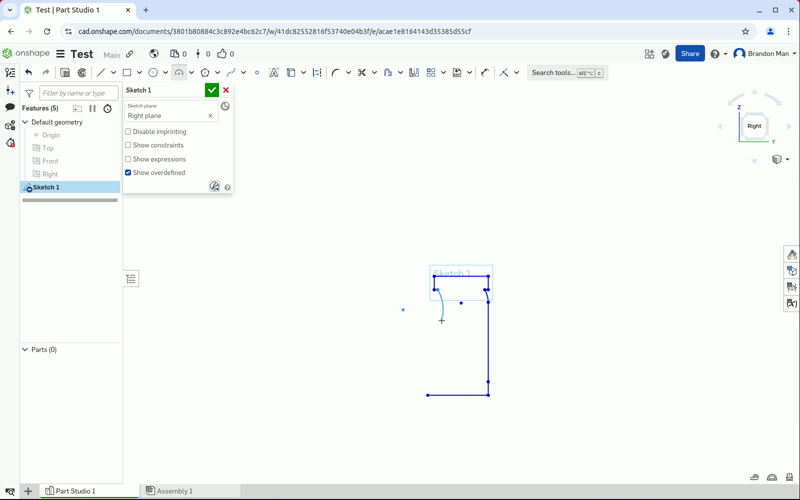
mouse_move(434, 305)
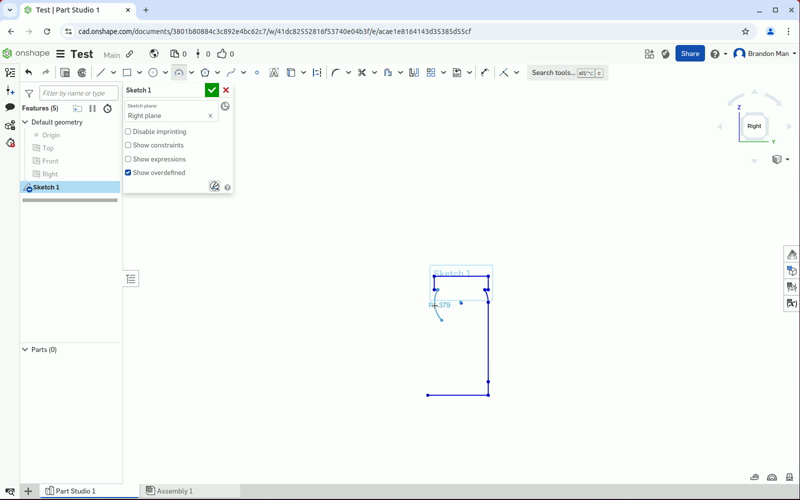
click(434, 305)
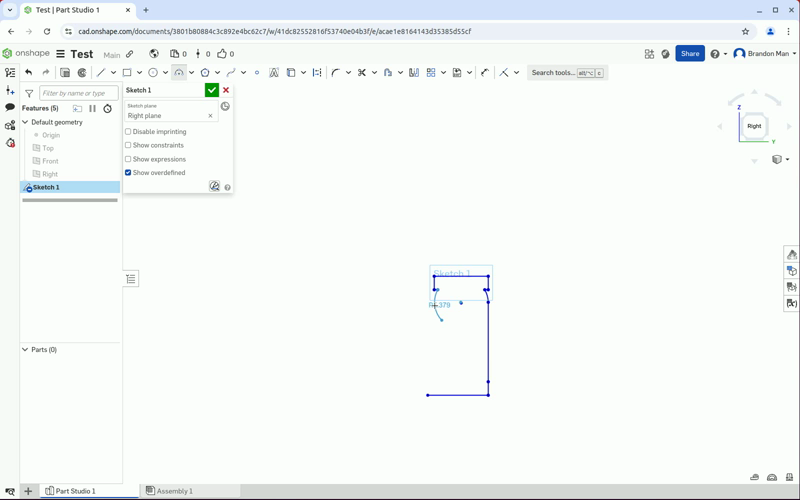
key_up(shift)
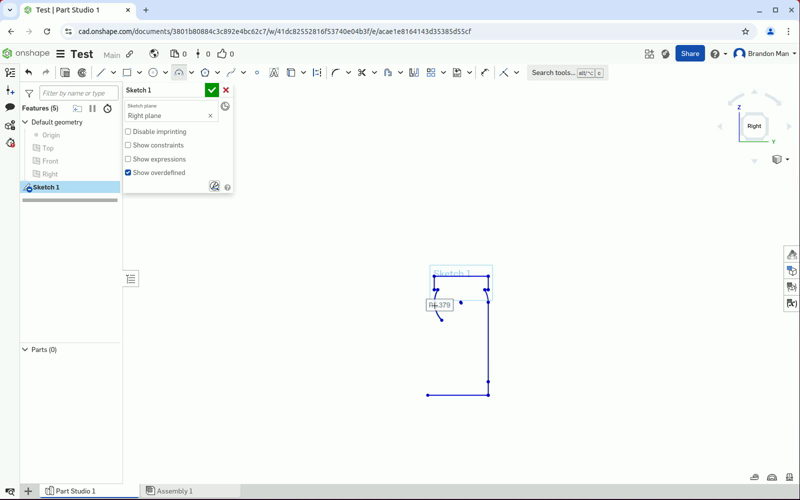
key(esc)
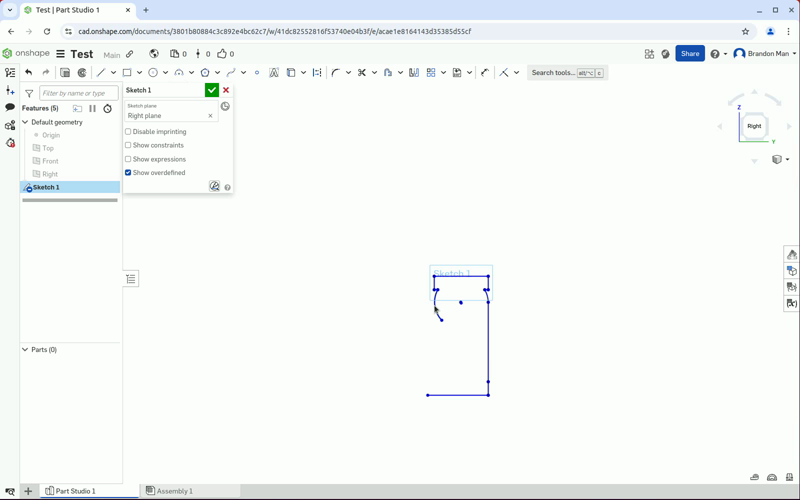
key(l)
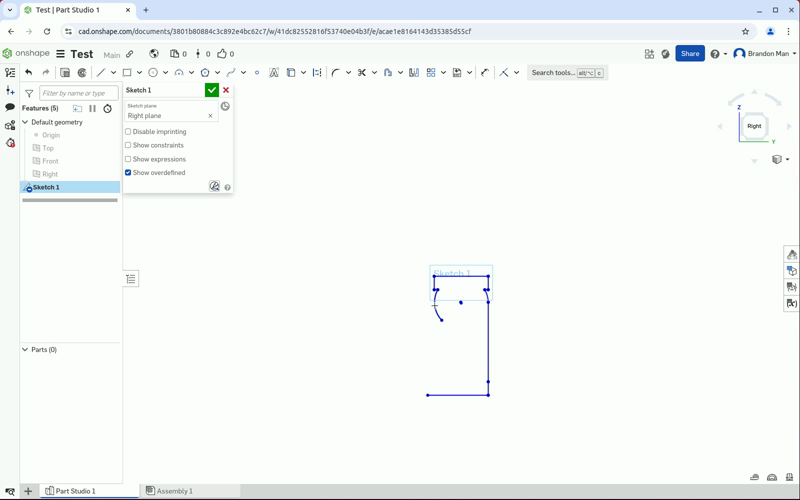
mouse_move(441, 320)
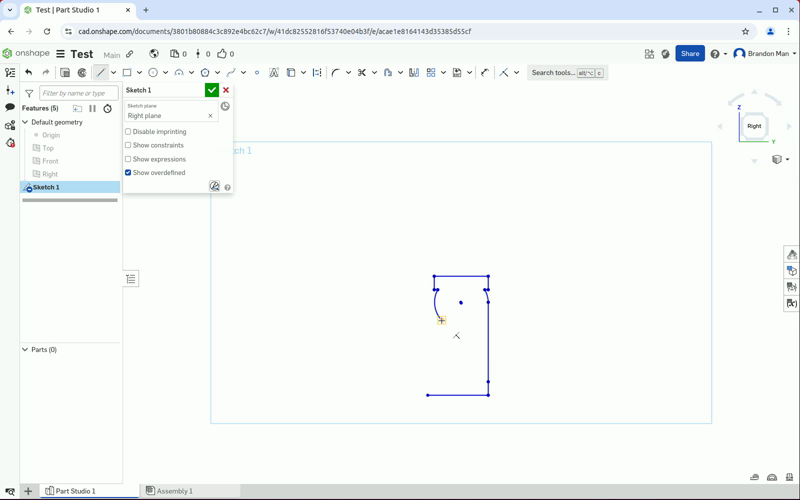
click(441, 320)
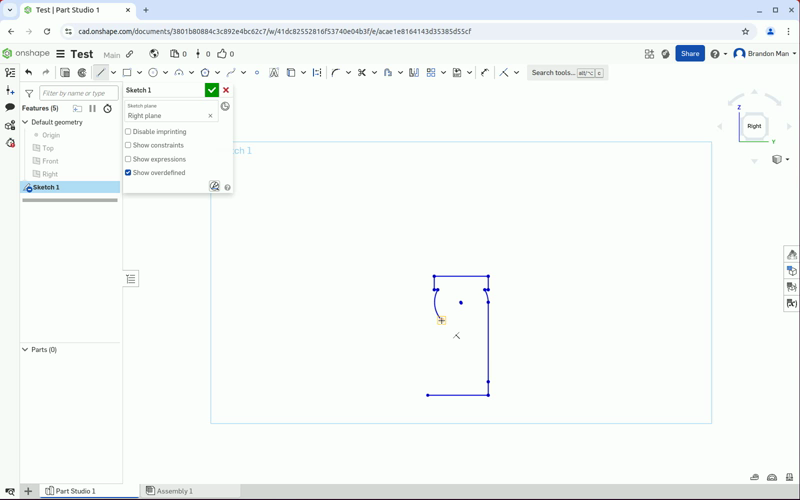
key_down(shift)
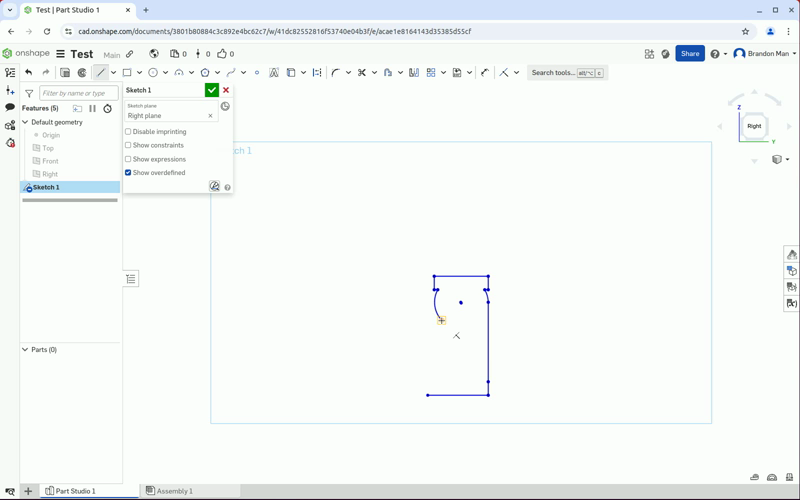
mouse_move(441, 381)
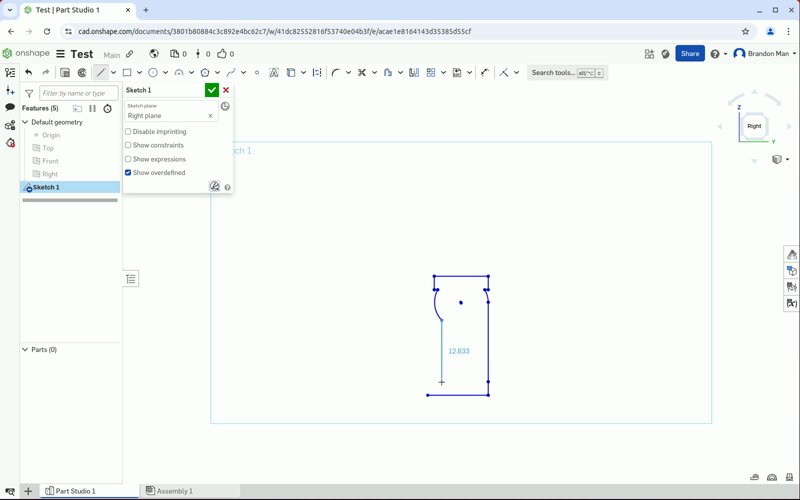
click(441, 381)
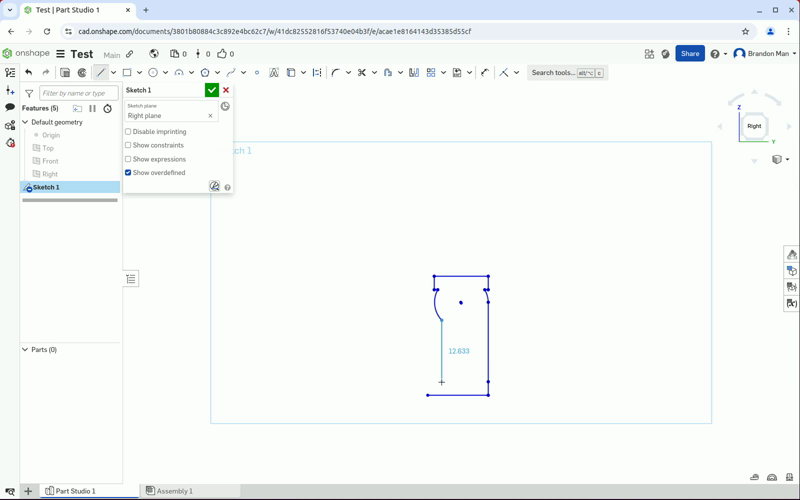
key_up(shift)
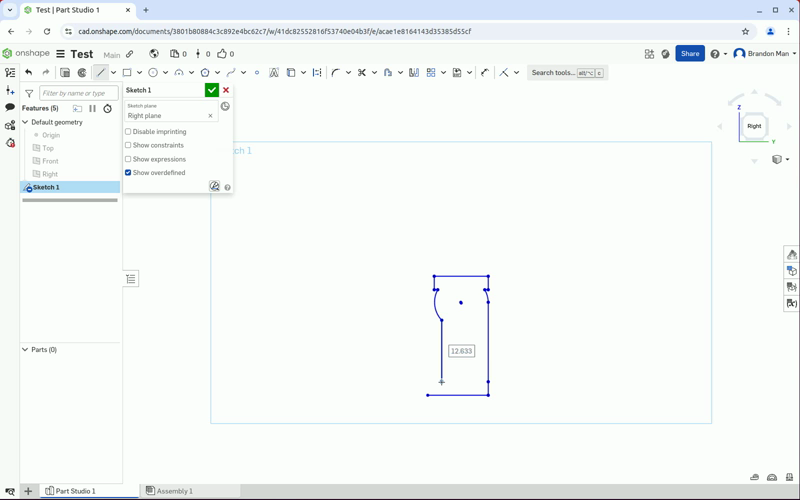
key_down(shift)
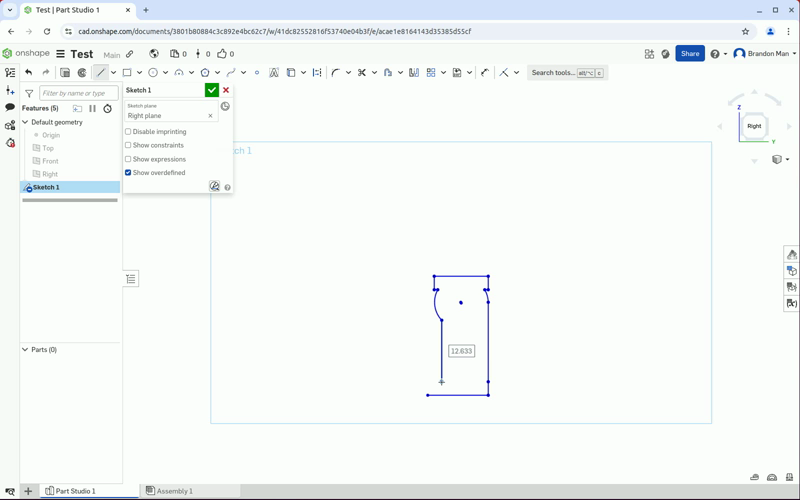
mouse_move(471, 381)
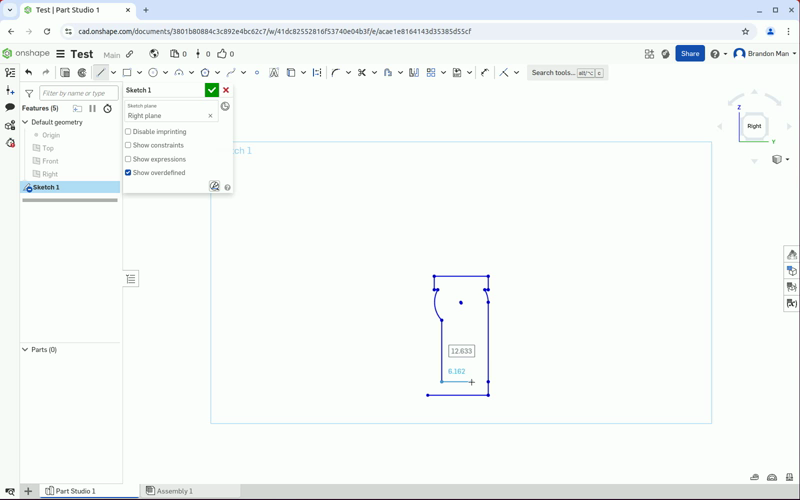
mouse_move(427, 381)
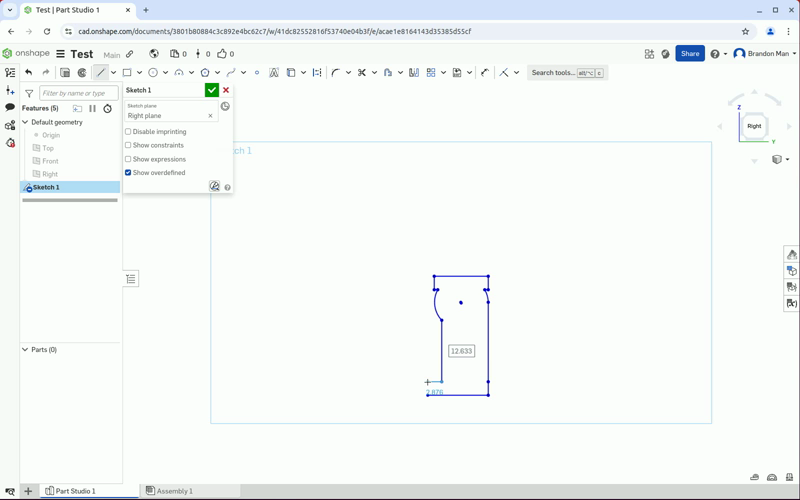
click(427, 381)
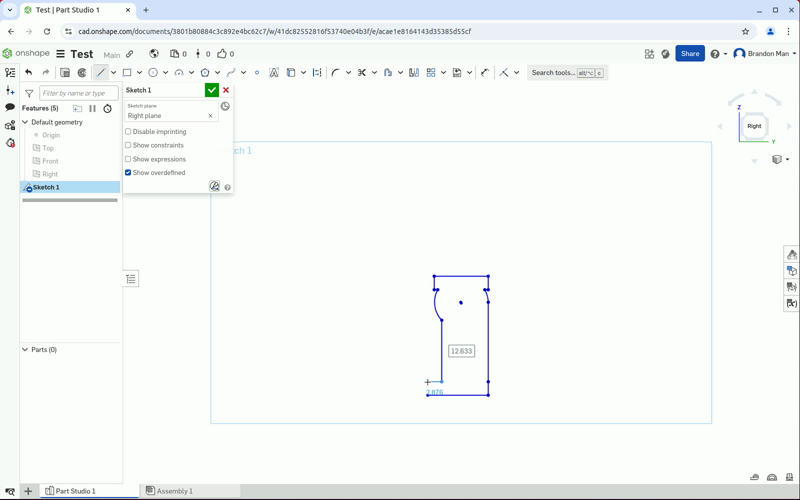
key_up(shift)
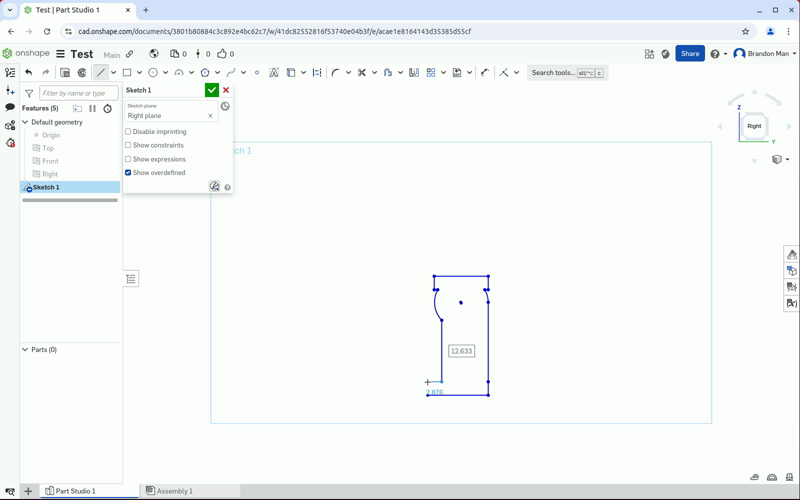
mouse_move(457, 381)
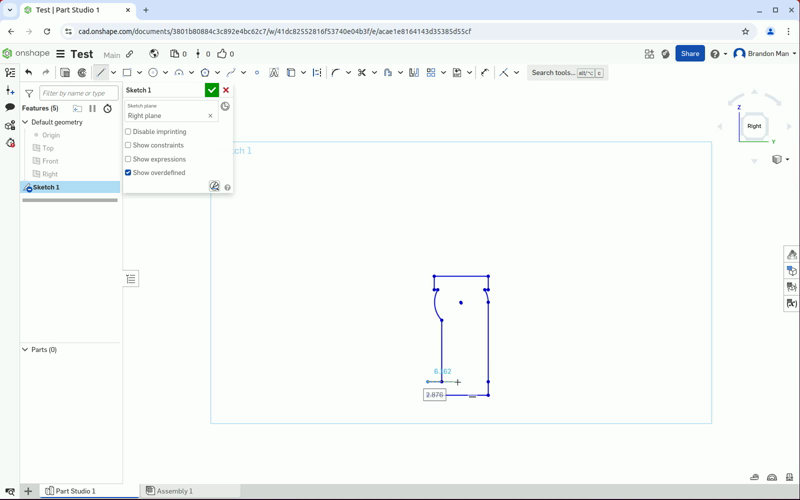
key_down(shift)
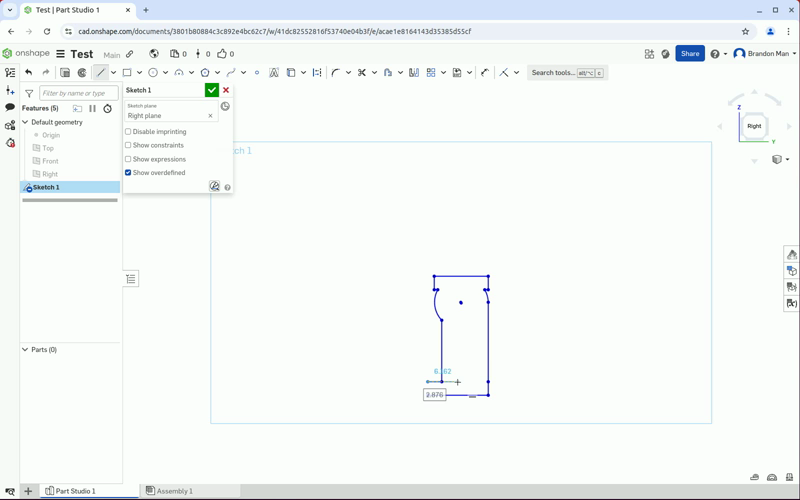
mouse_move(427, 395)
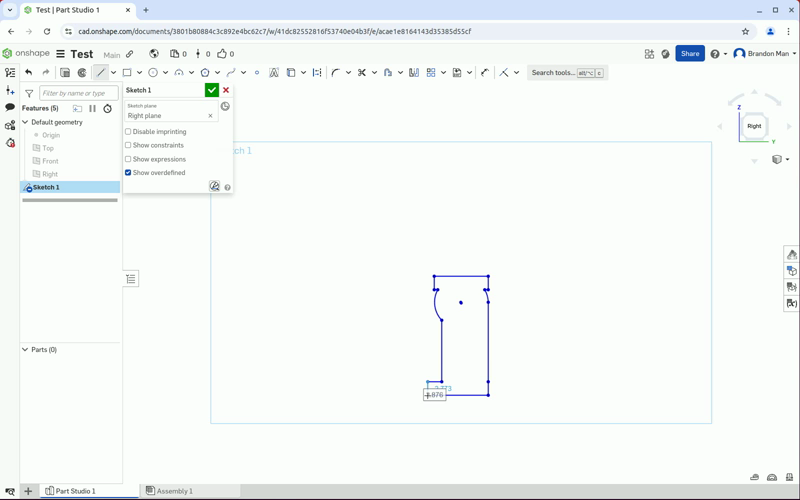
key_up(shift)
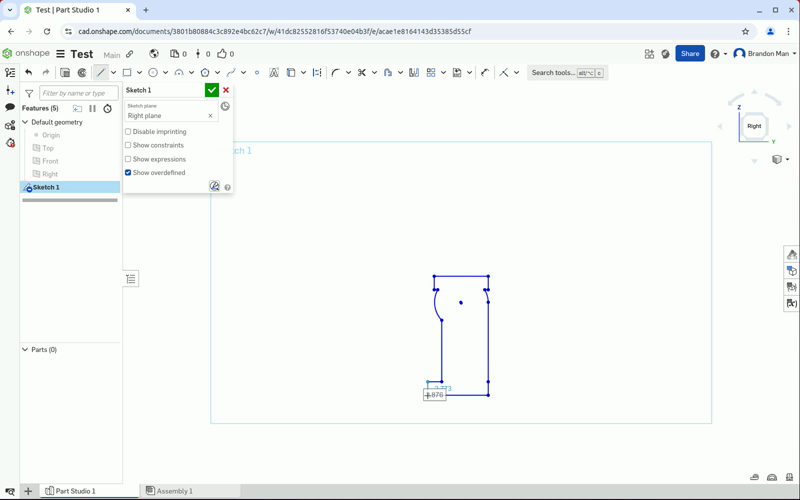
click(427, 395)
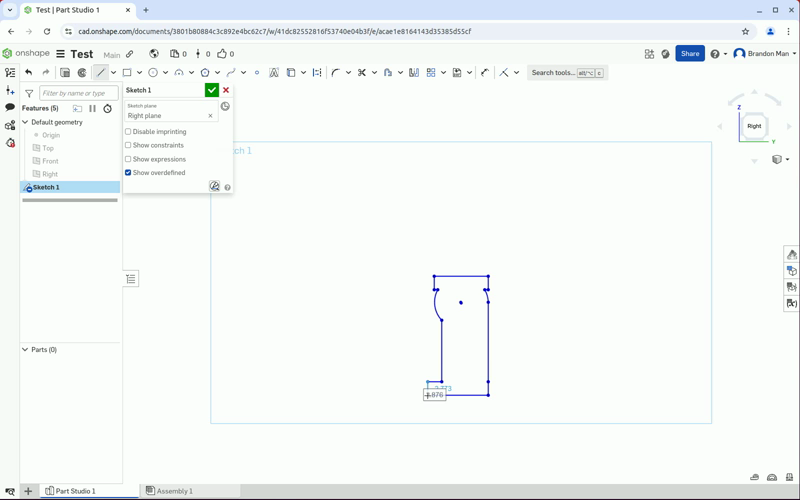
key(esc)
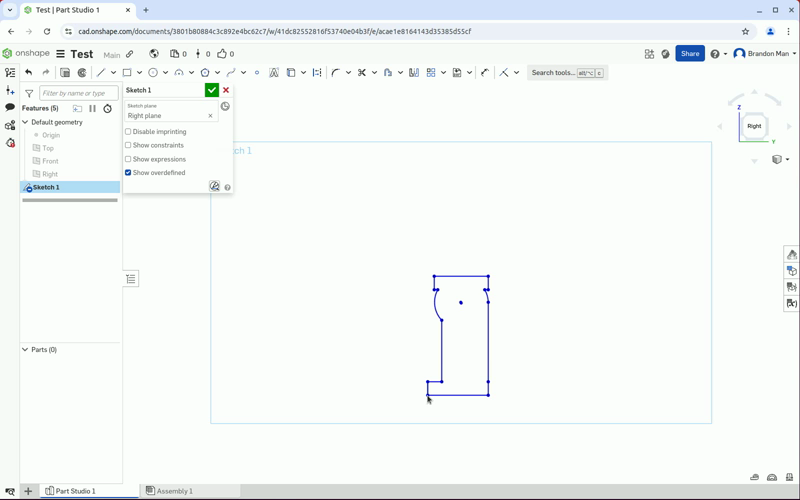
key(c)
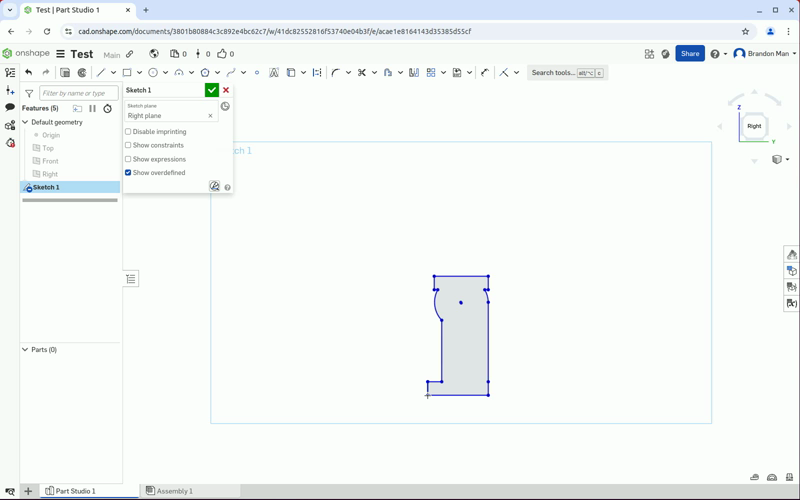
key_down(shift)
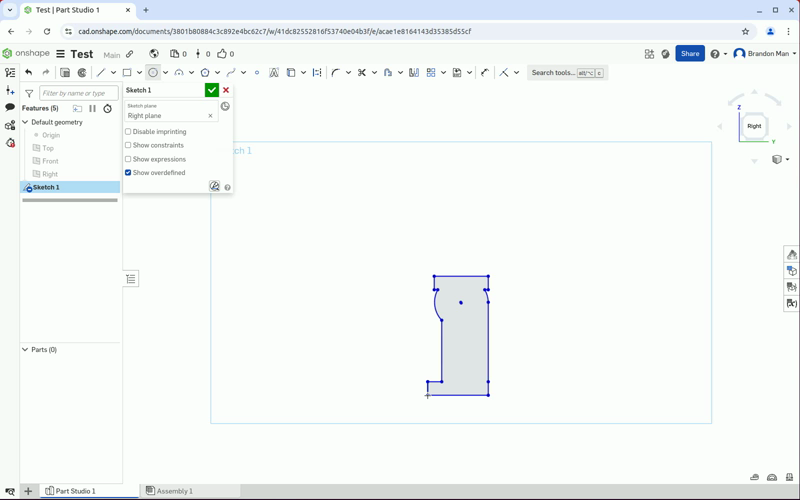
mouse_move(460, 375)
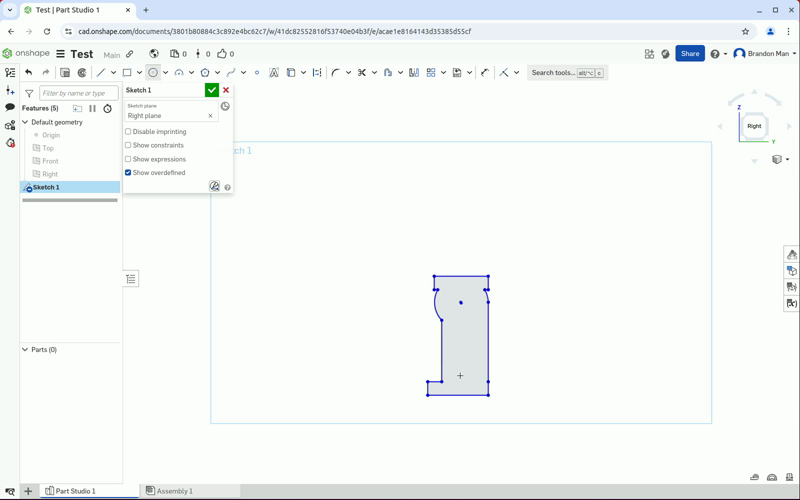
click(460, 375)
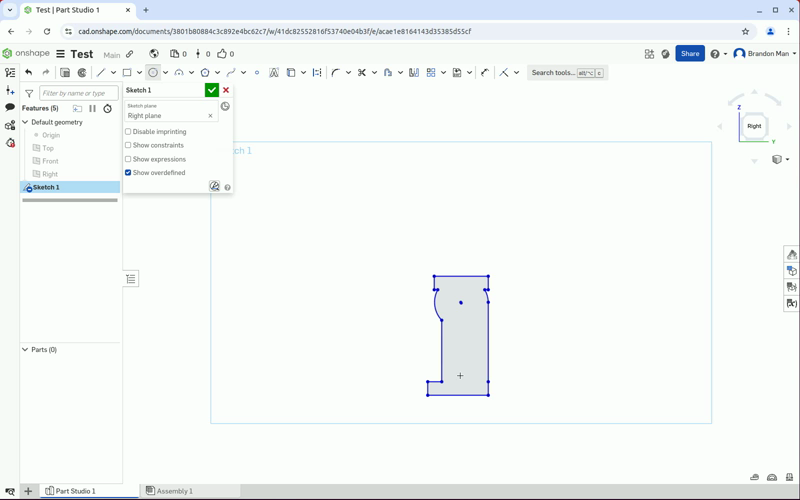
key_up(shift)
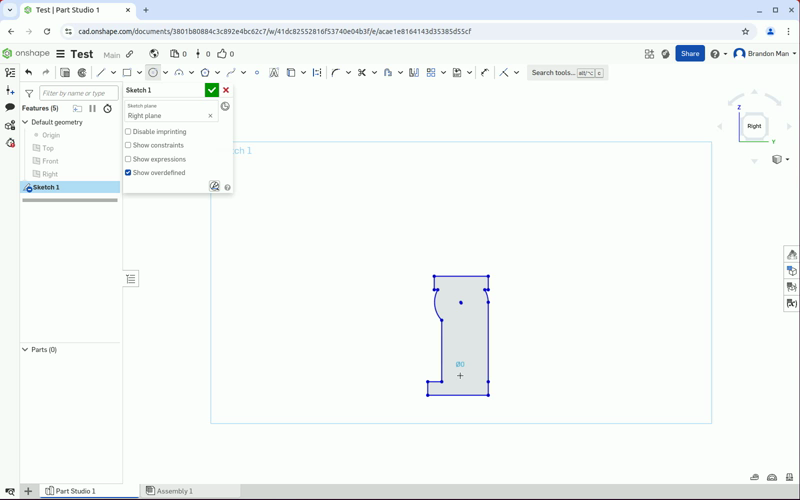
mouse_move(469, 375)
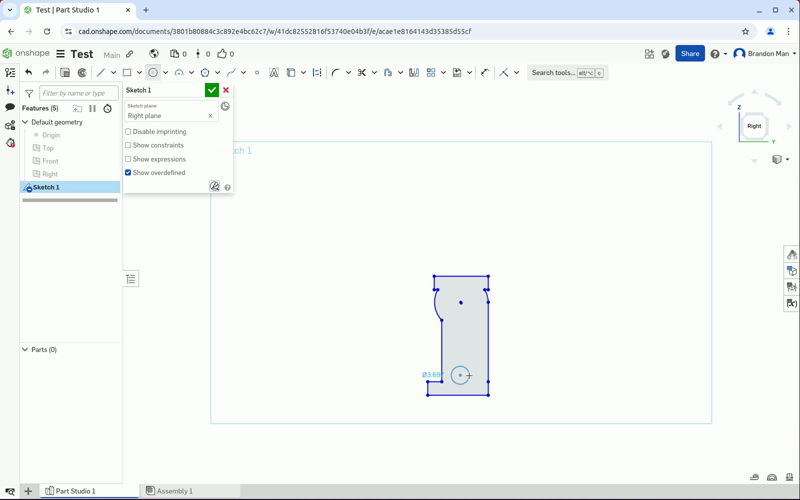
click(469, 375)
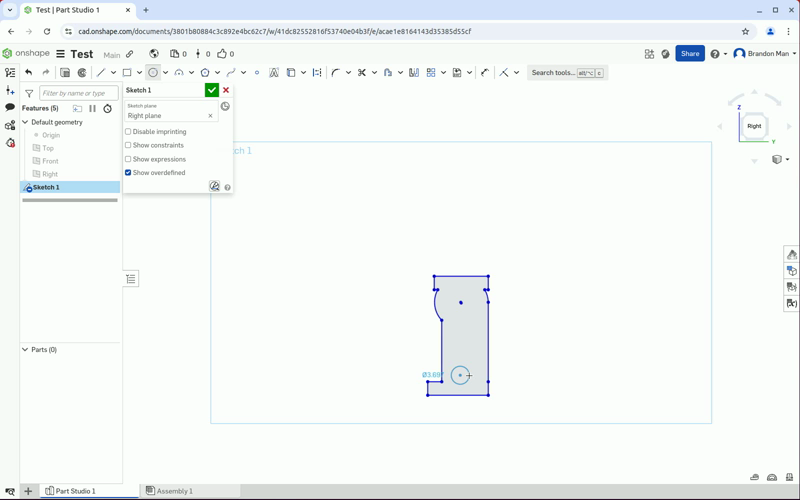
key(esc)
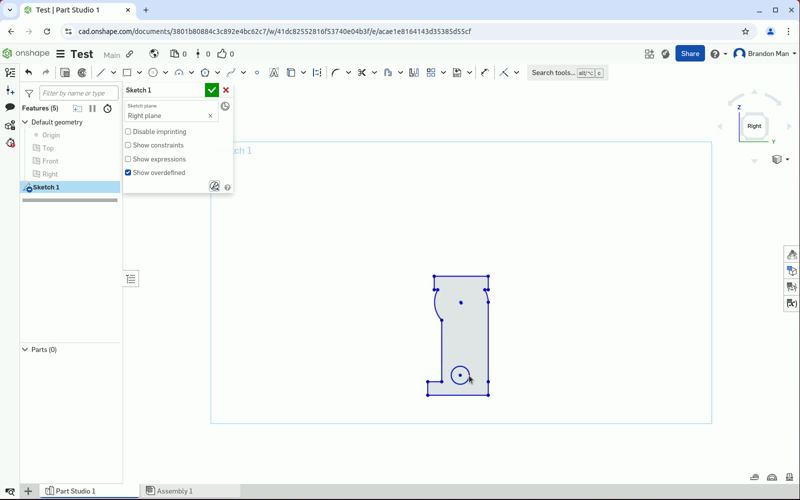
mouse_move(460, 283)
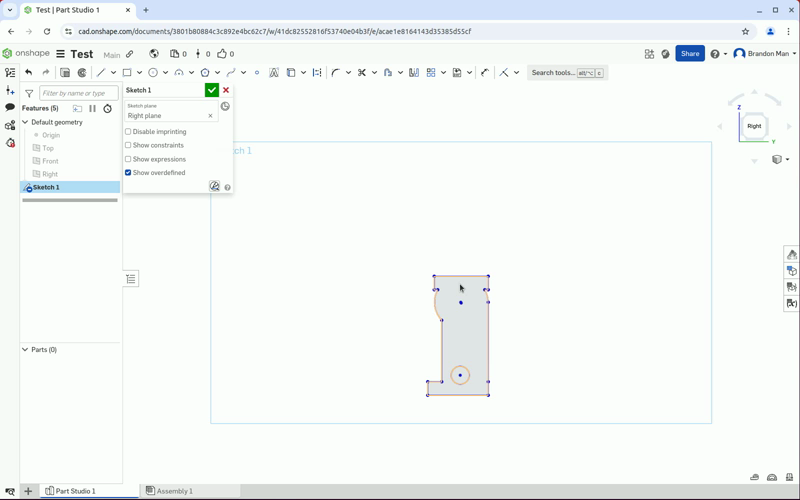
click(460, 283)
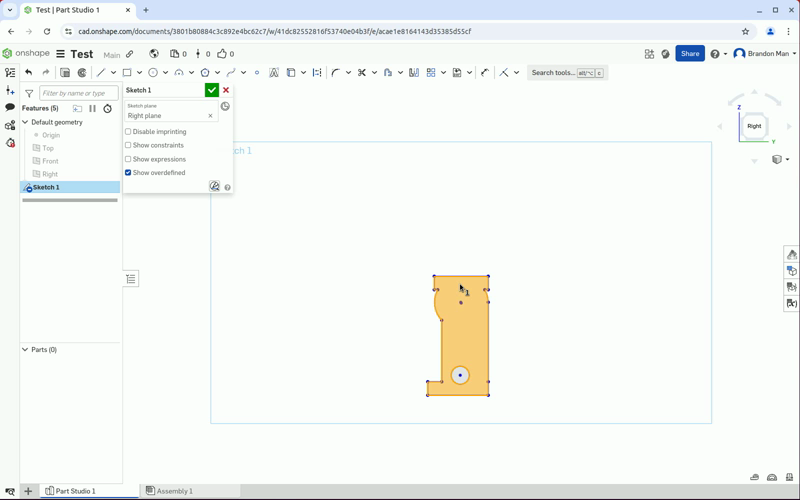
mouse_move(73, 352)
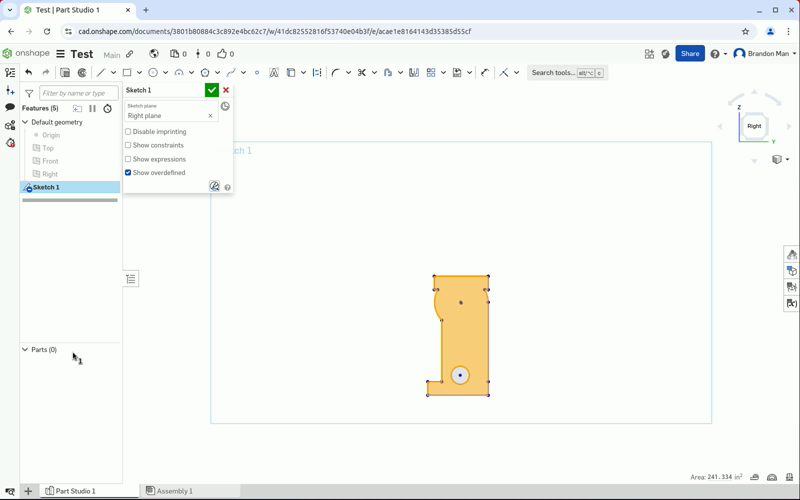
key(shift+y)
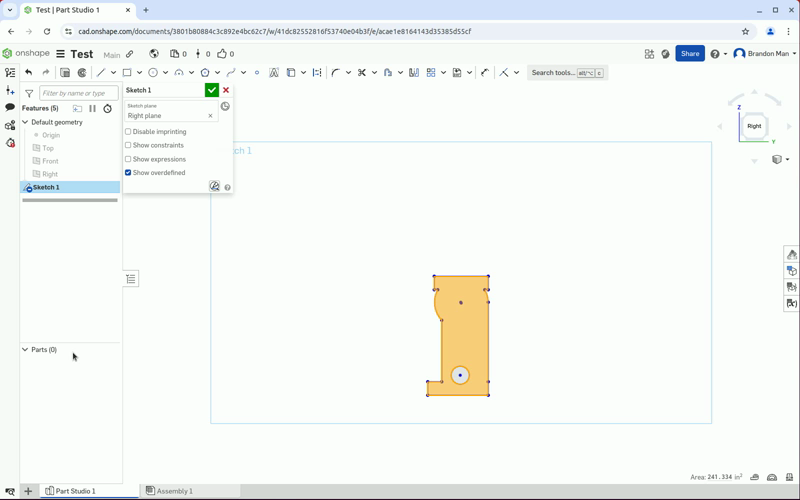
key(shift+e)
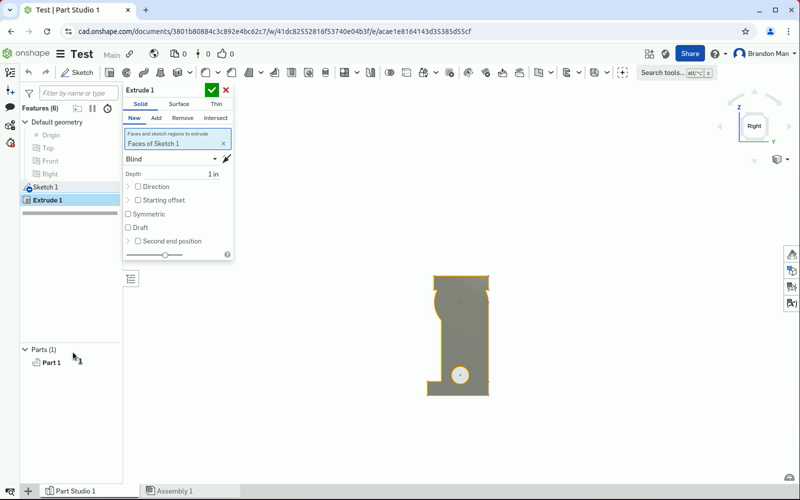
mouse_move(143, 106)
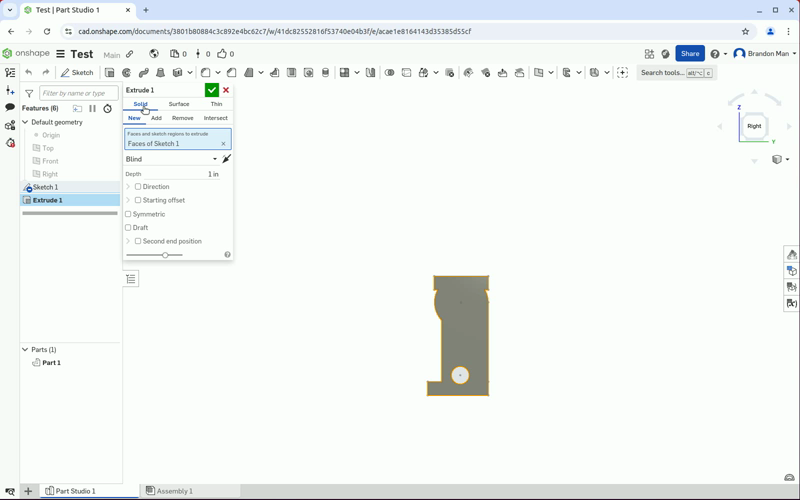
click(143, 106)
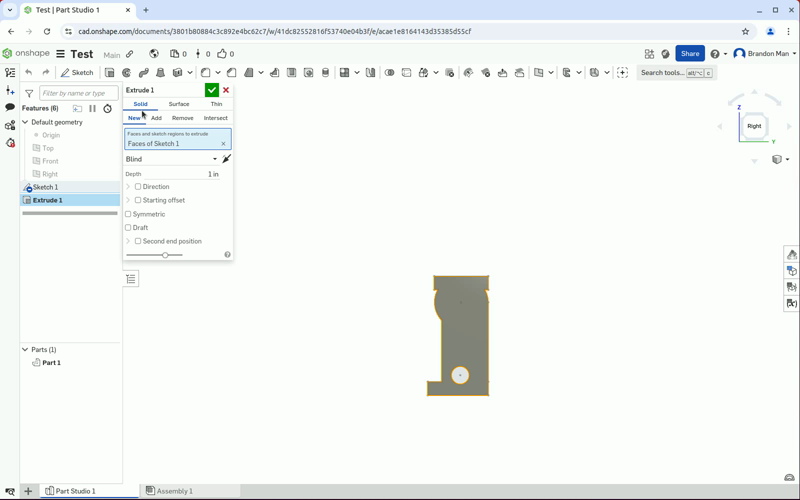
mouse_move(137, 120)
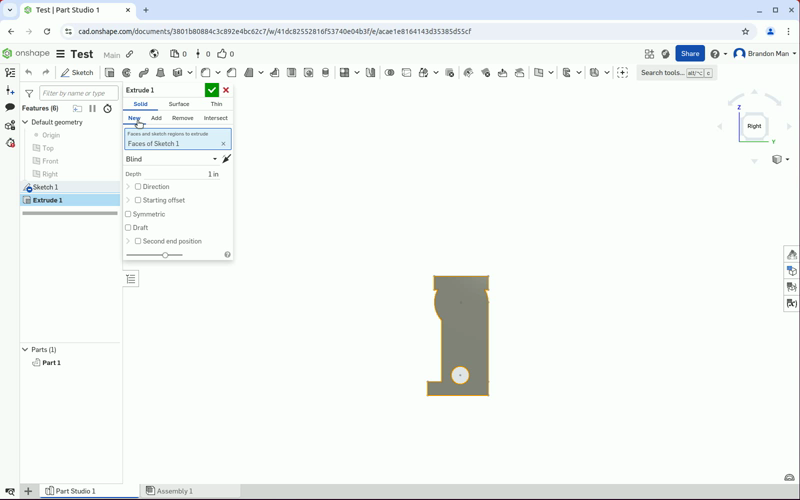
click(137, 120)
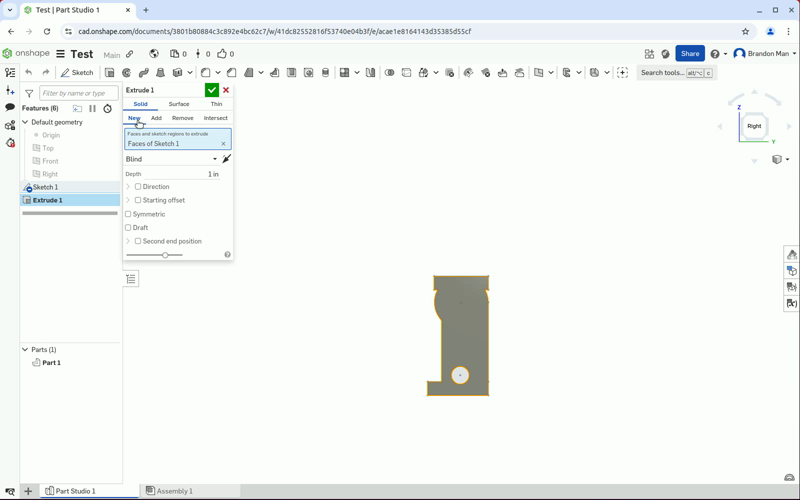
key(tab, 4)
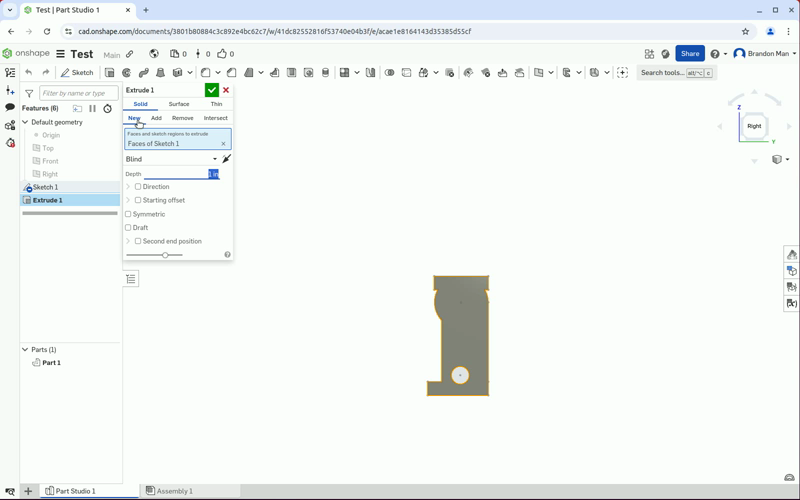
text(20.22)
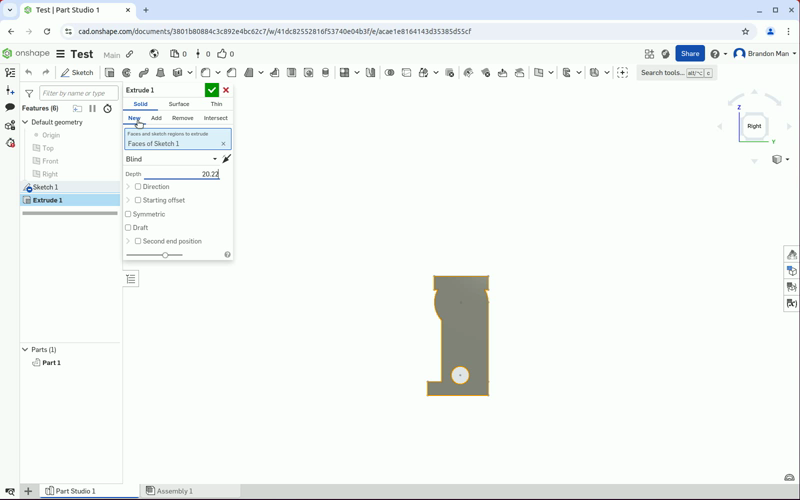
key(tab, 3)
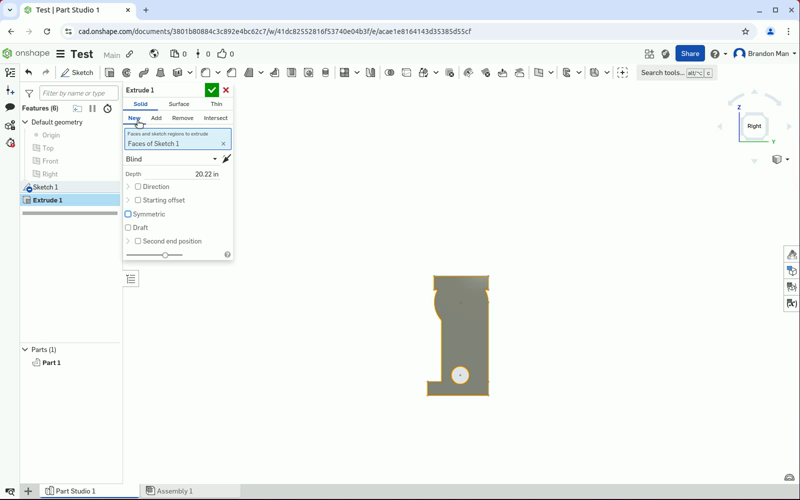
key(space)
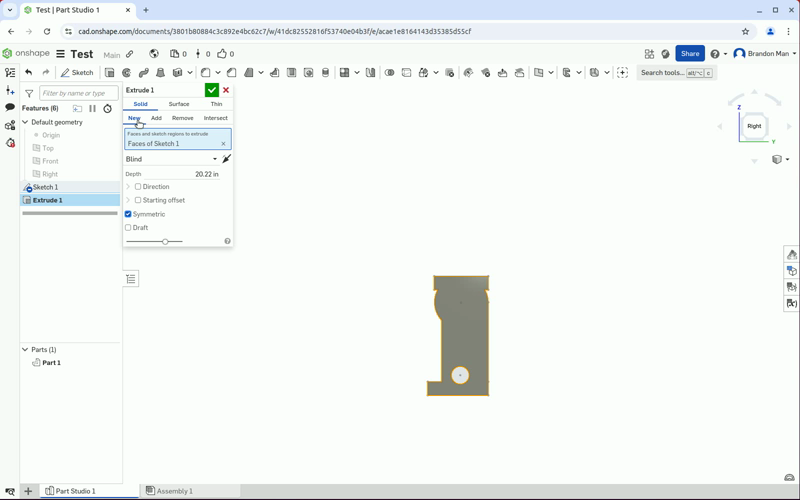
key(enter)
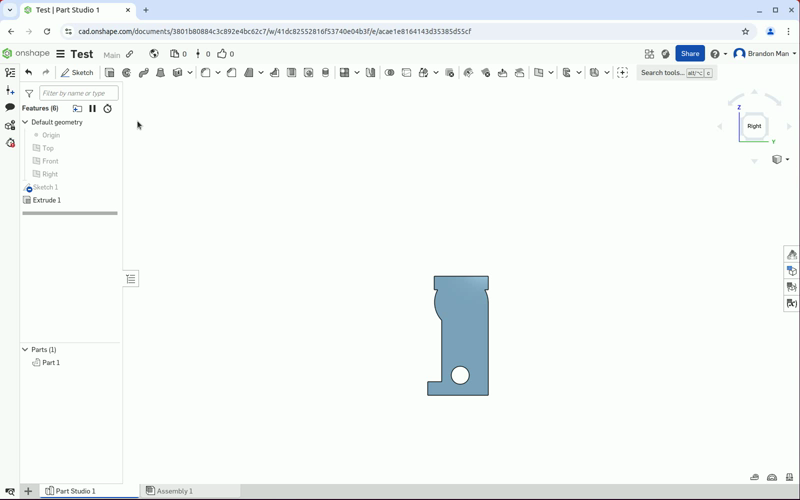
key(shift+h)
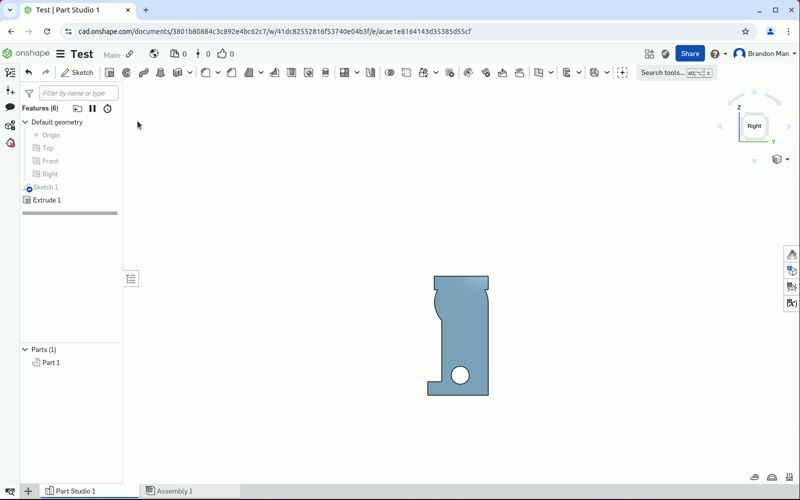
key(shift+h)
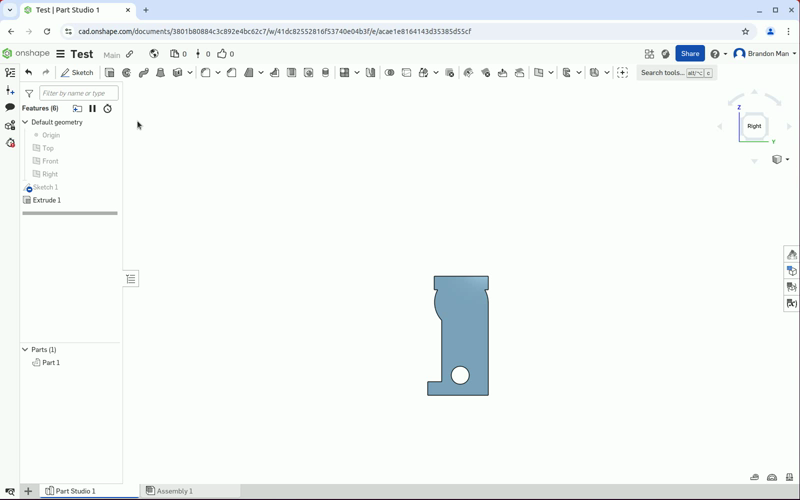
mouse_move(73, 189)
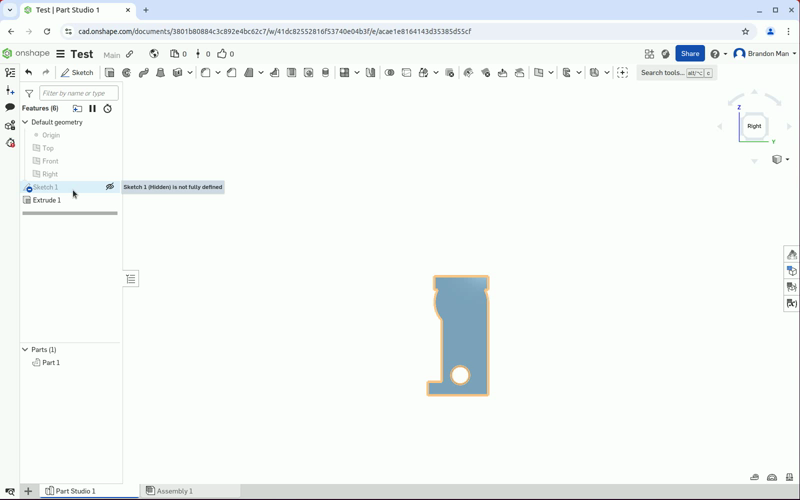
click(73, 189)
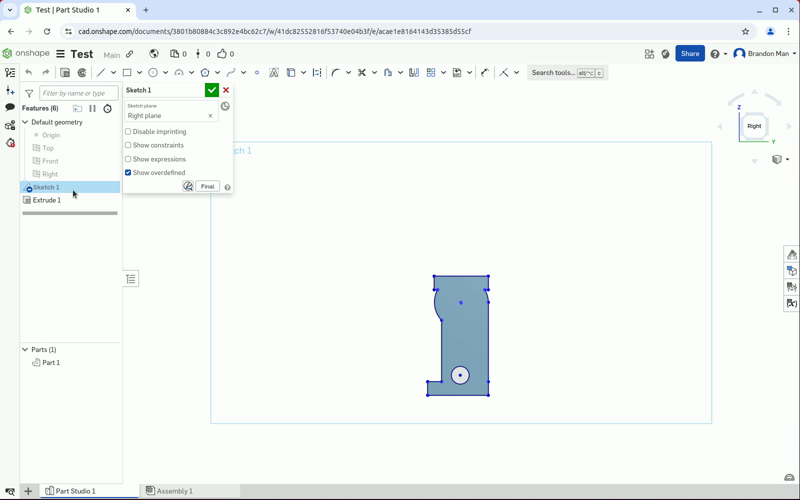
mouse_move(229, 92)
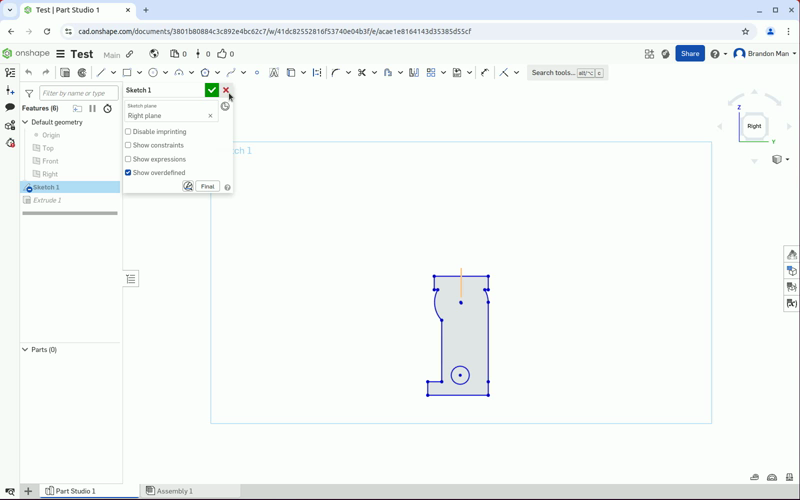
click(229, 92)
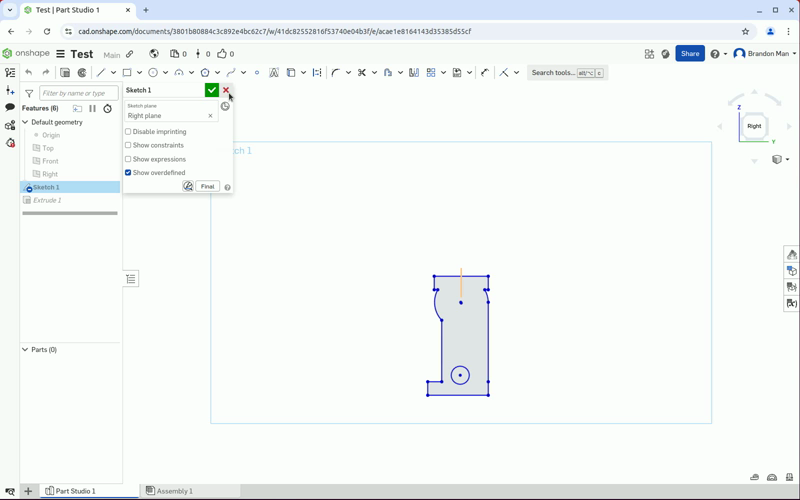
key(shift+s)
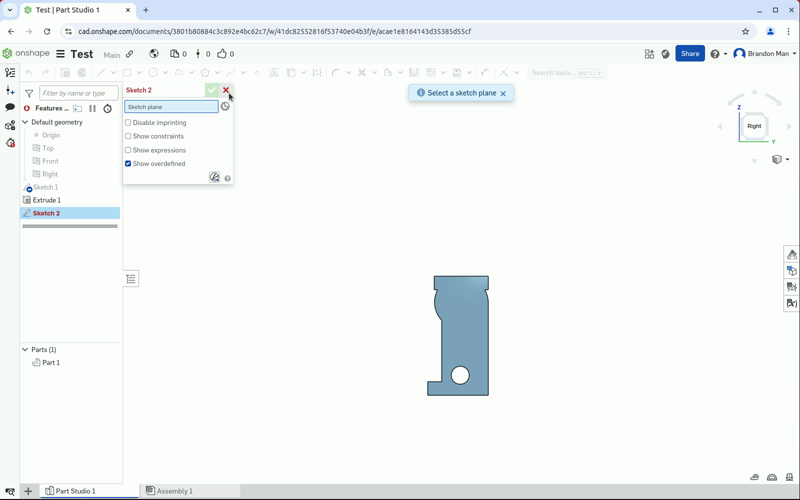
mouse_move(73, 176)
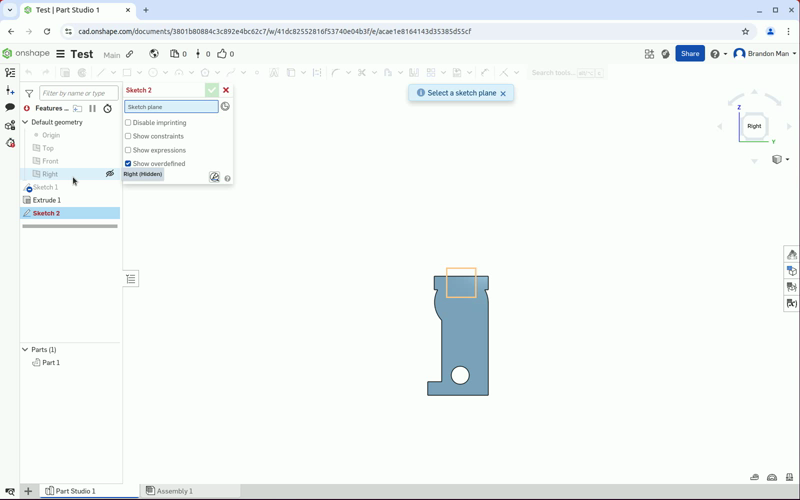
click(73, 176)
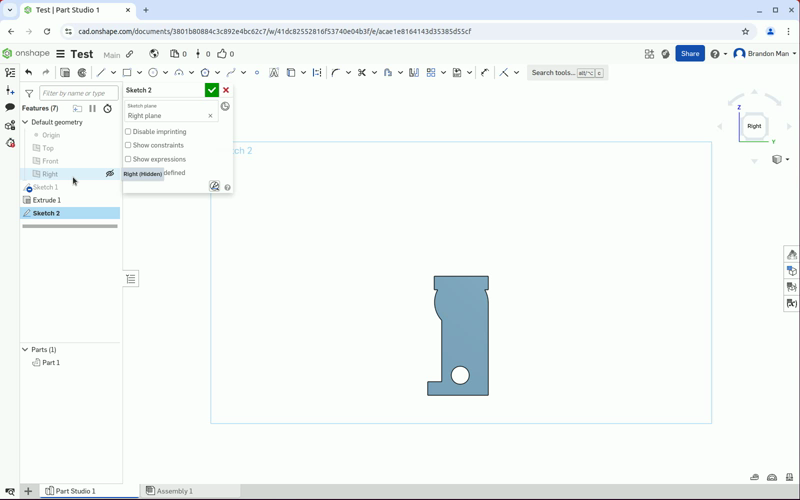
mouse_move(73, 352)
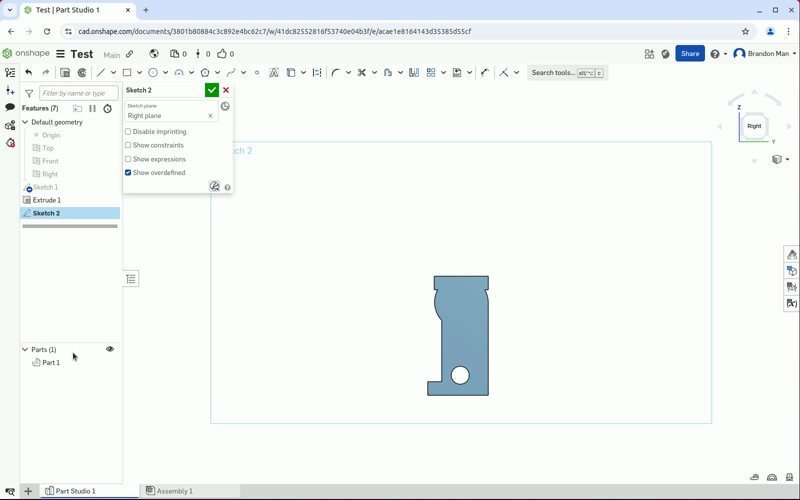
key(y)
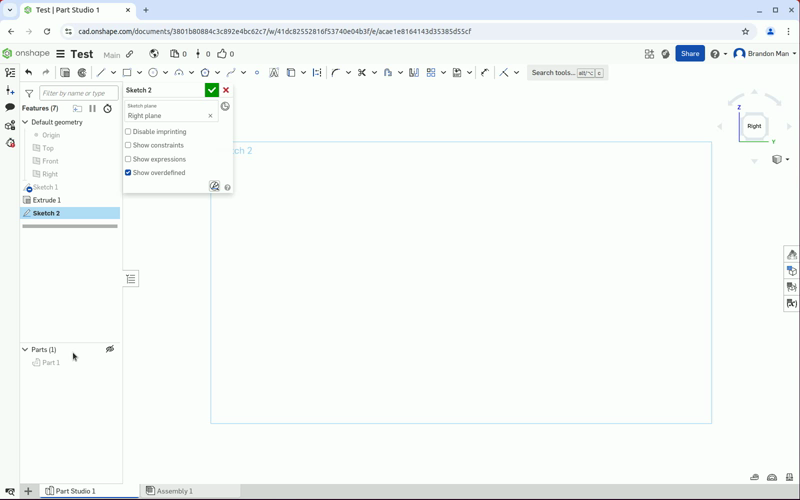
key(c)
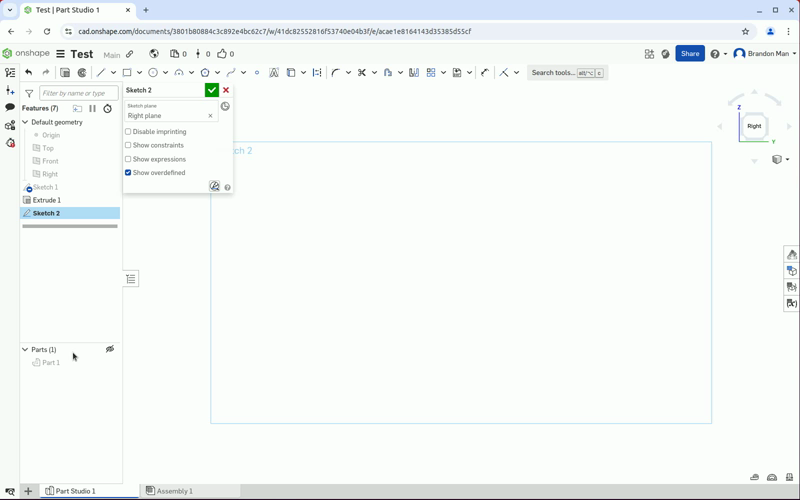
key_down(shift)
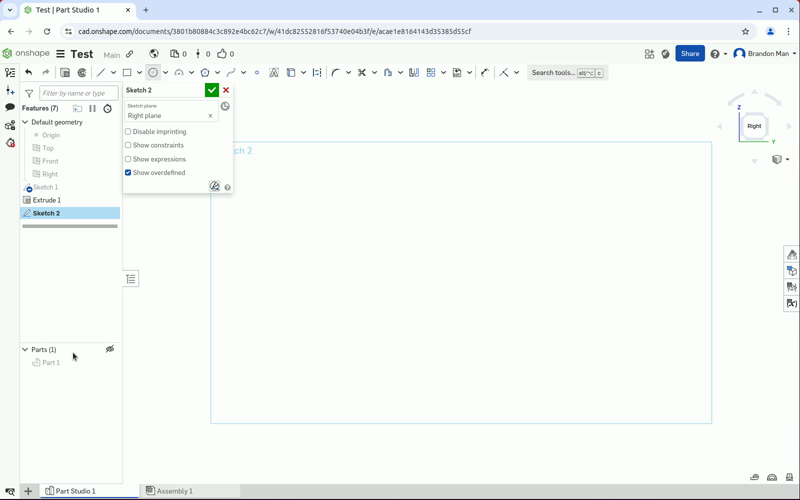
mouse_move(461, 375)
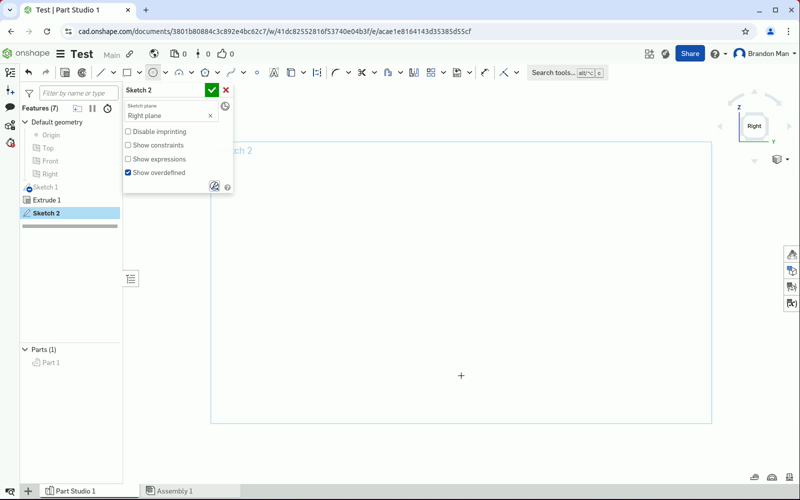
click(461, 375)
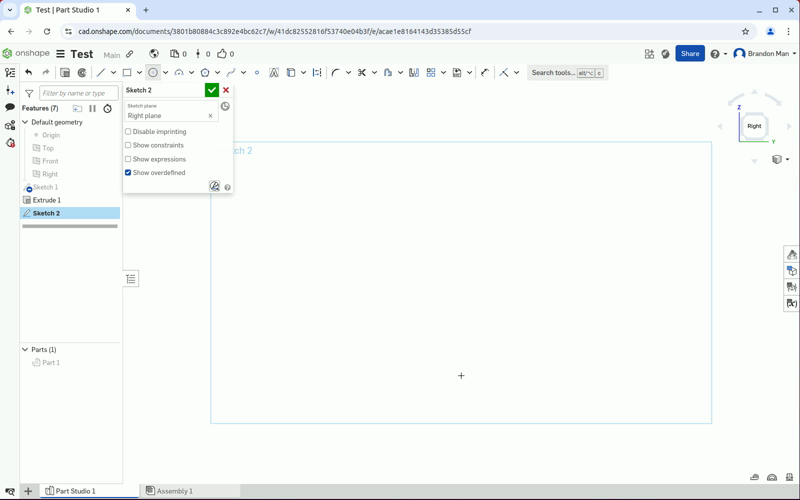
key_up(shift)
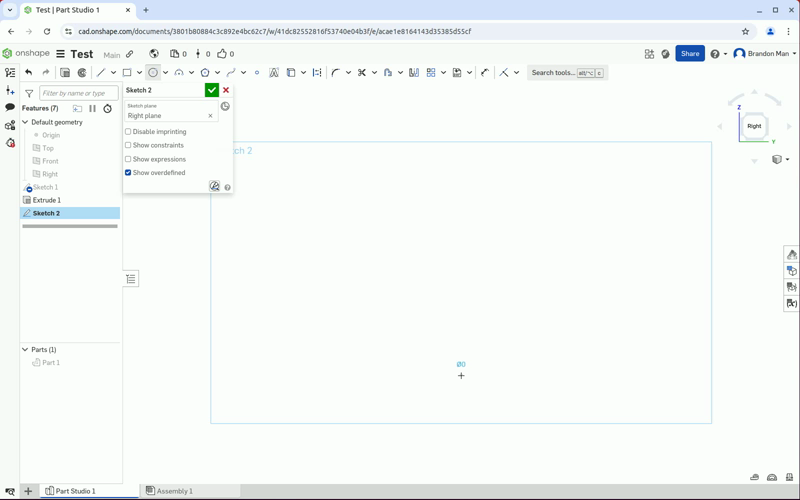
mouse_move(533, 375)
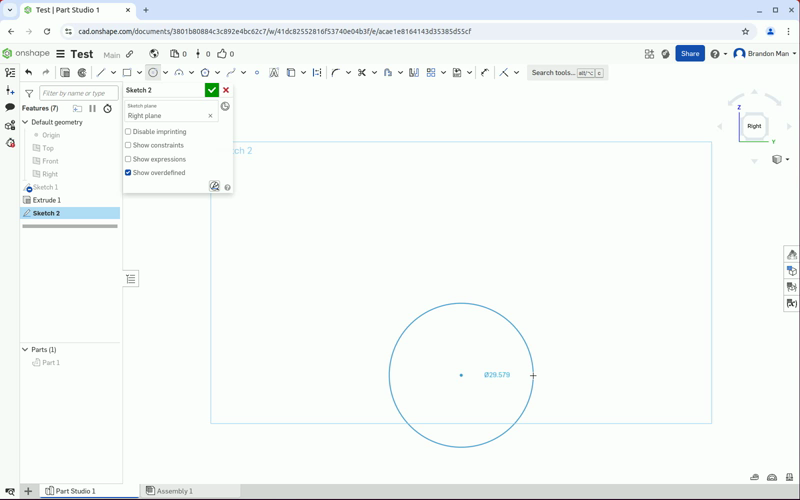
click(533, 375)
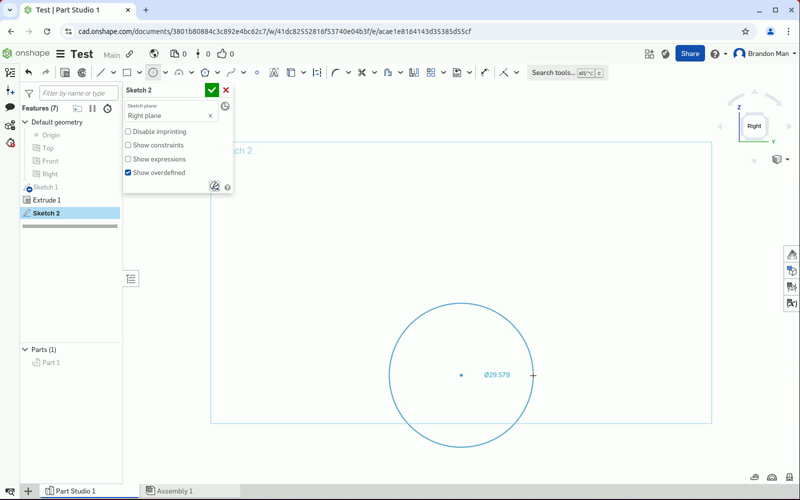
key(esc)
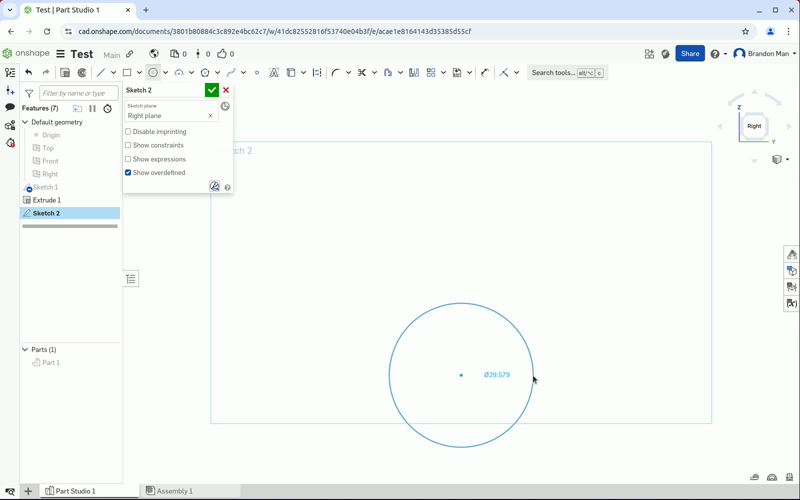
mouse_move(469, 368)
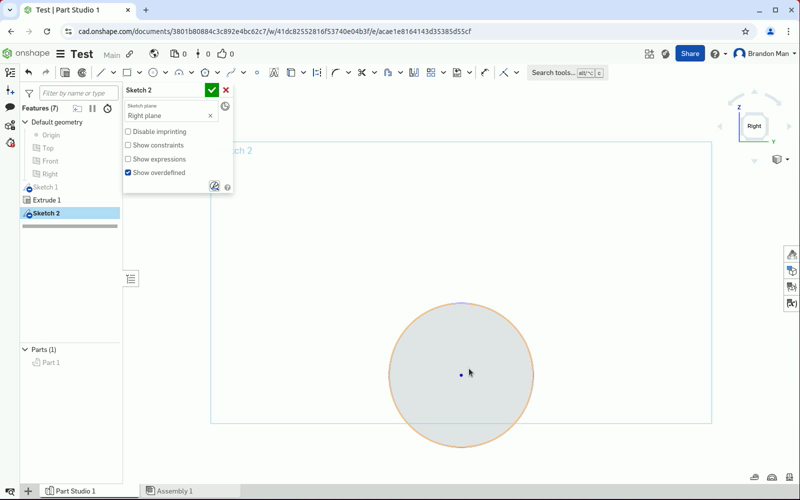
click(469, 368)
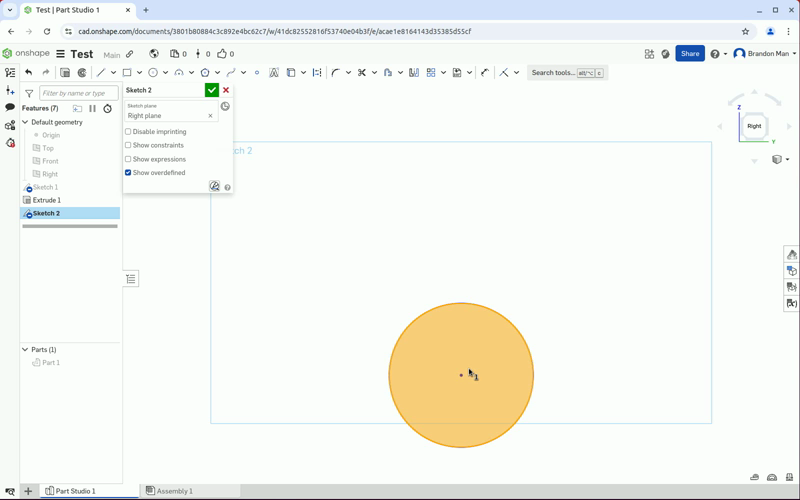
mouse_move(73, 352)
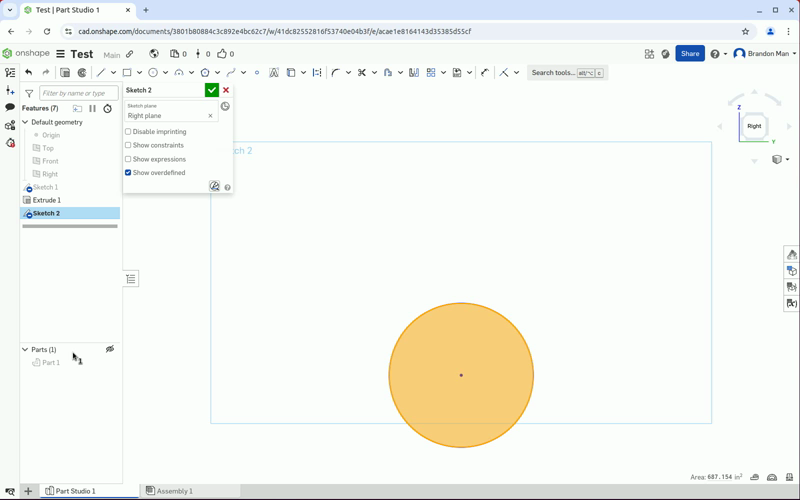
key(shift+y)
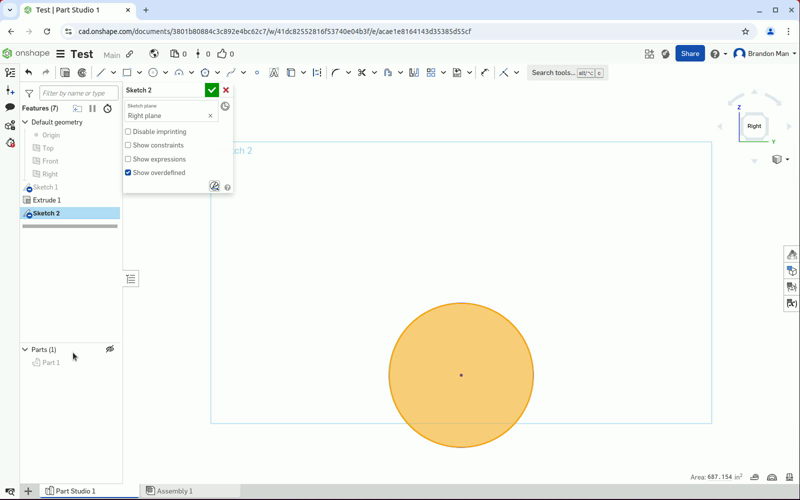
key(shift+e)
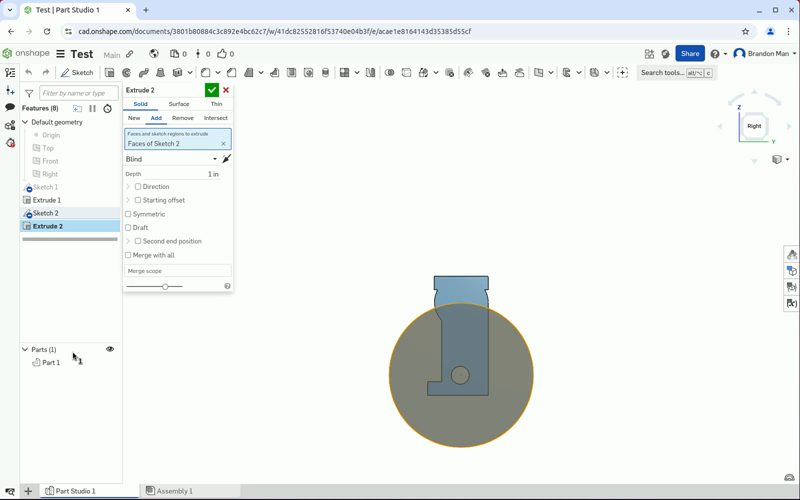
mouse_move(143, 106)
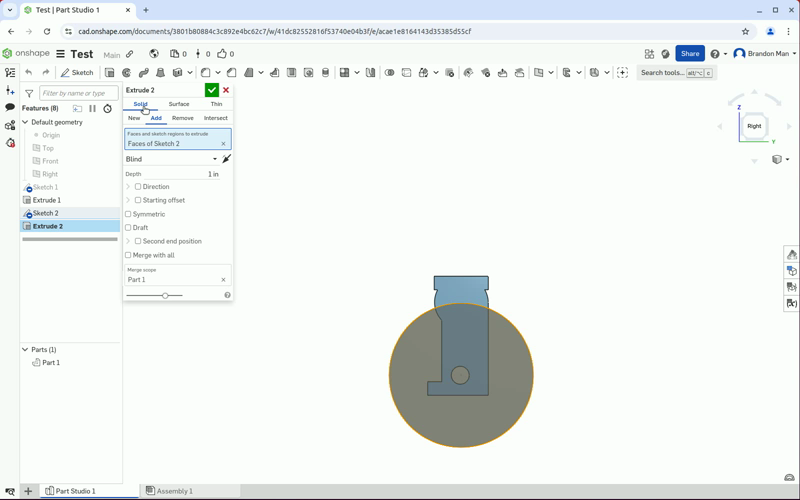
click(143, 106)
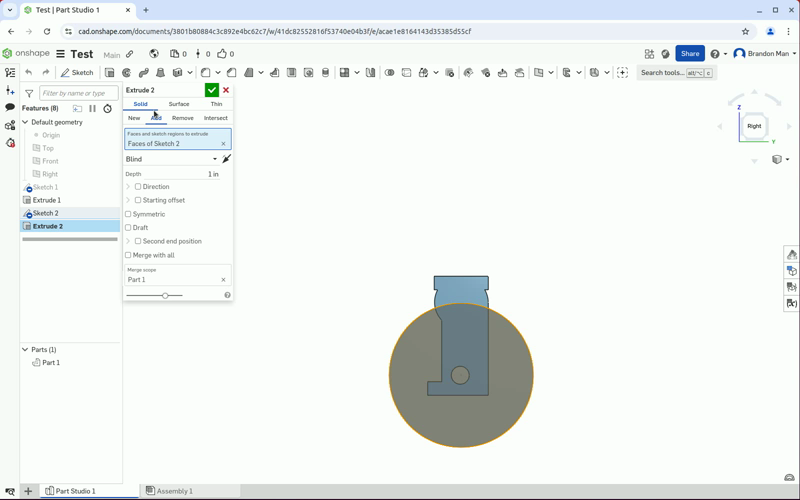
mouse_move(186, 120)
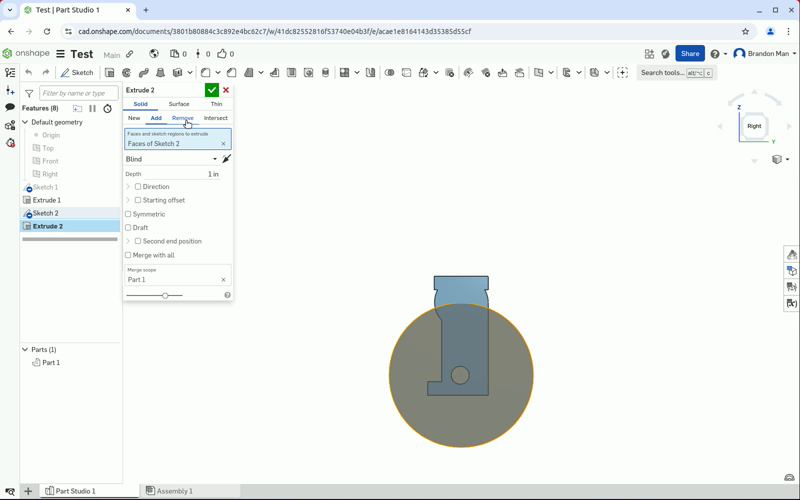
click(186, 120)
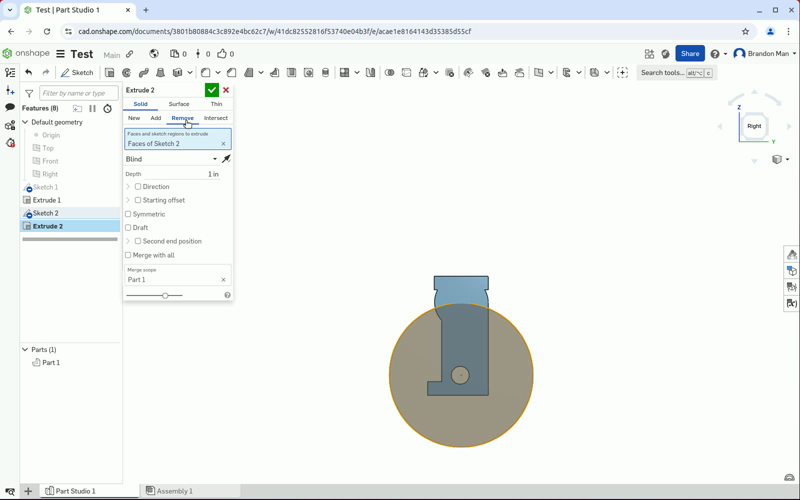
key(tab, 4)
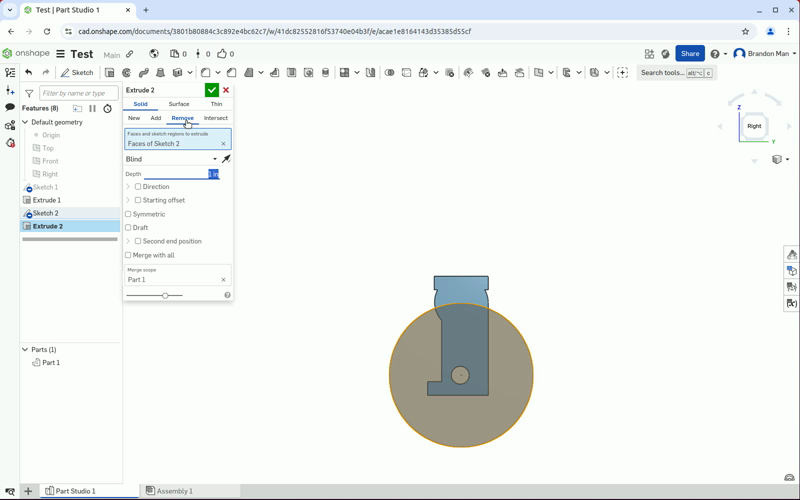
text(-3.37)
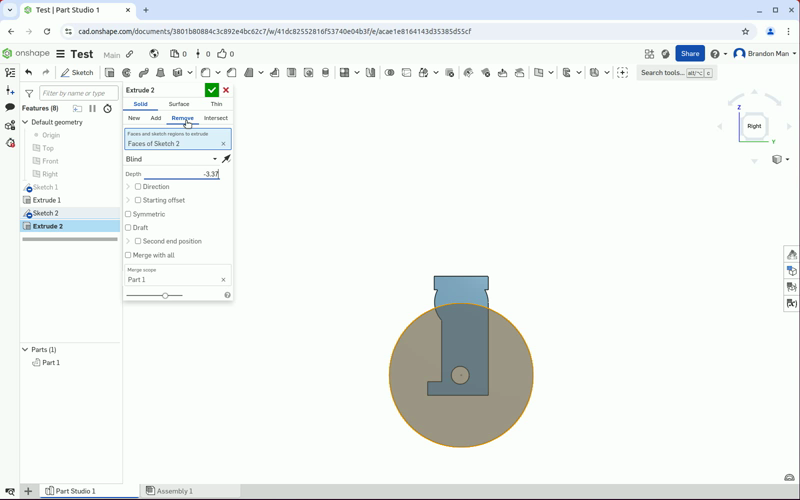
key(tab, 3)
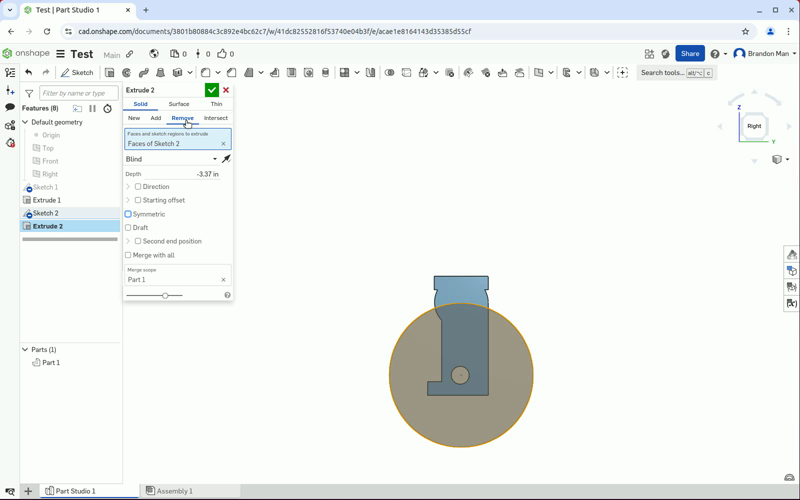
key(space)
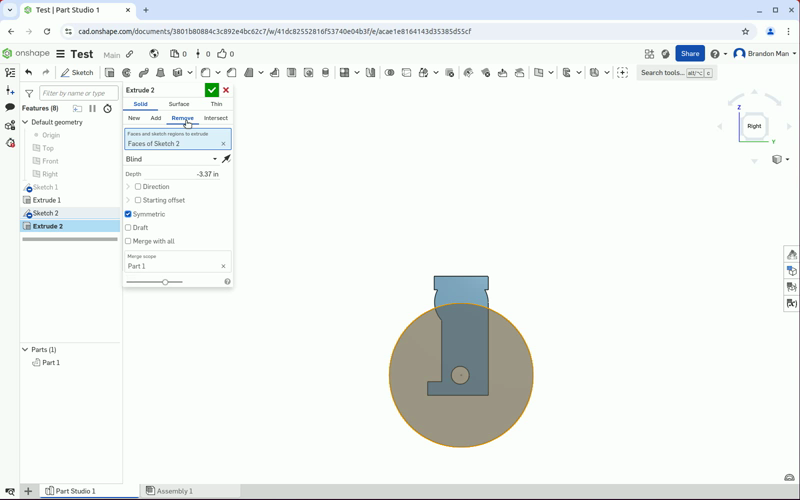
key(tab, 2)
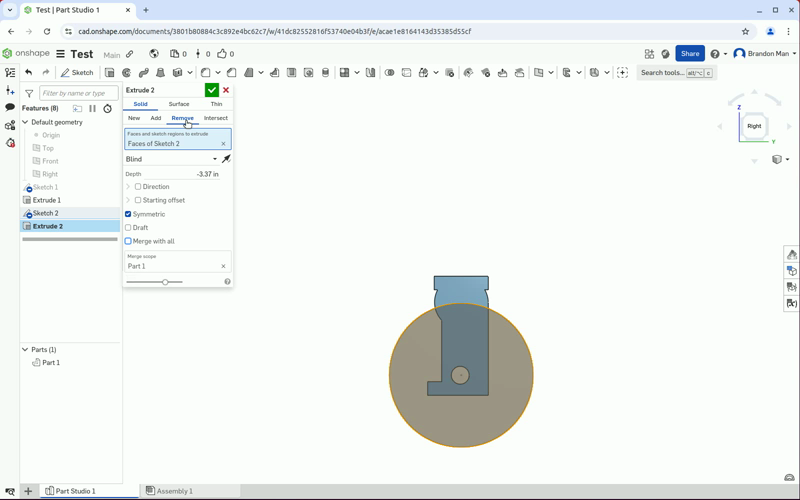
key(space)
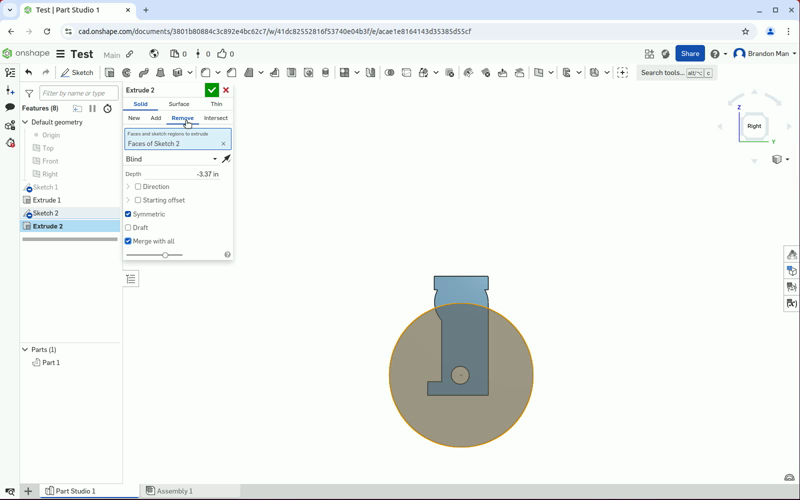
key(enter)
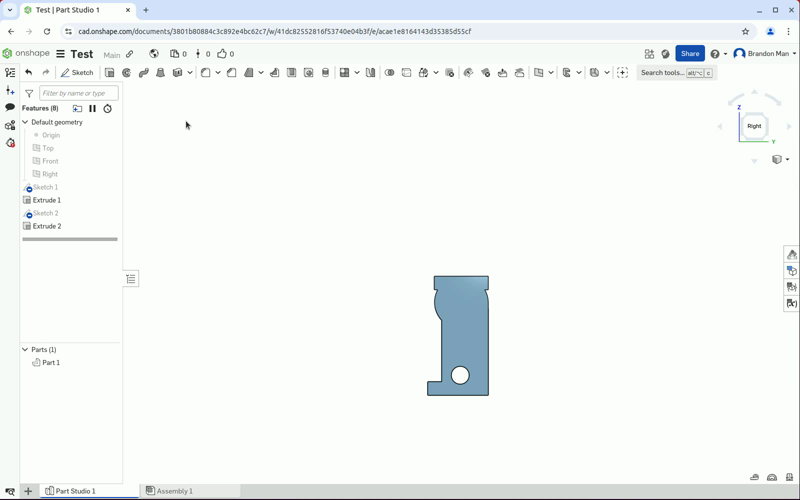
key(shift+h)
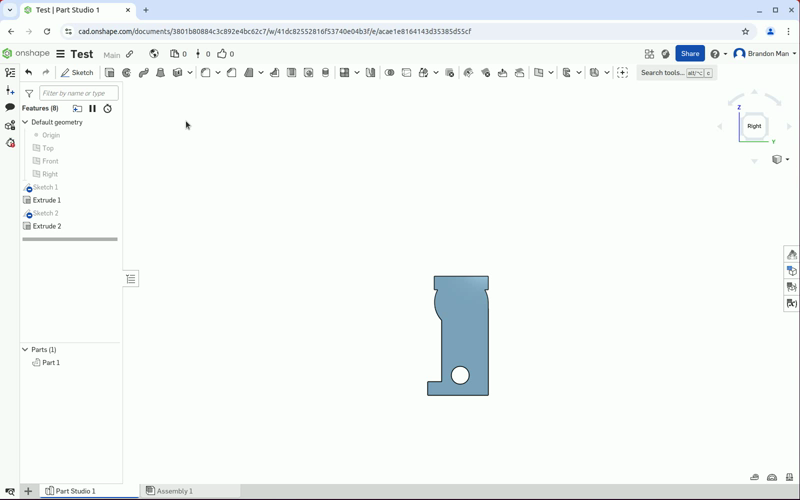
key(shift+h)
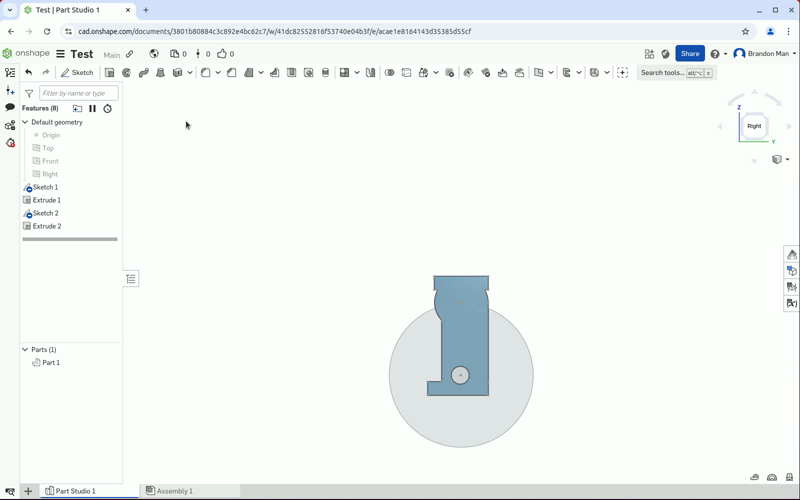
key(shift+7)
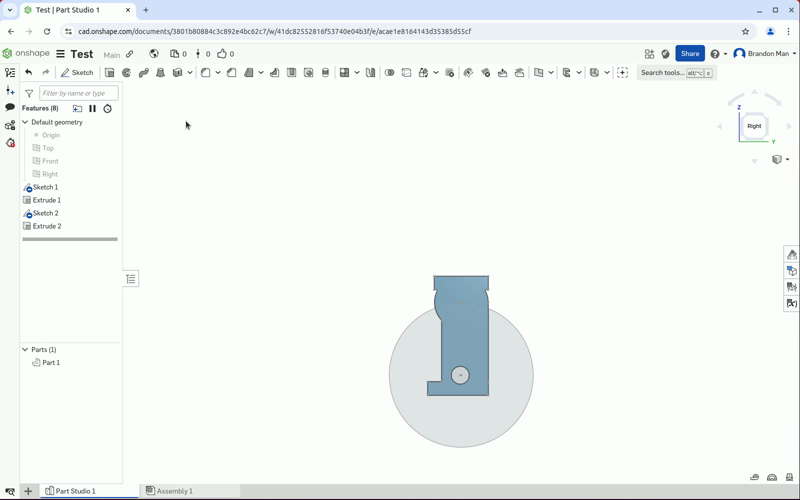
key(right, 2)
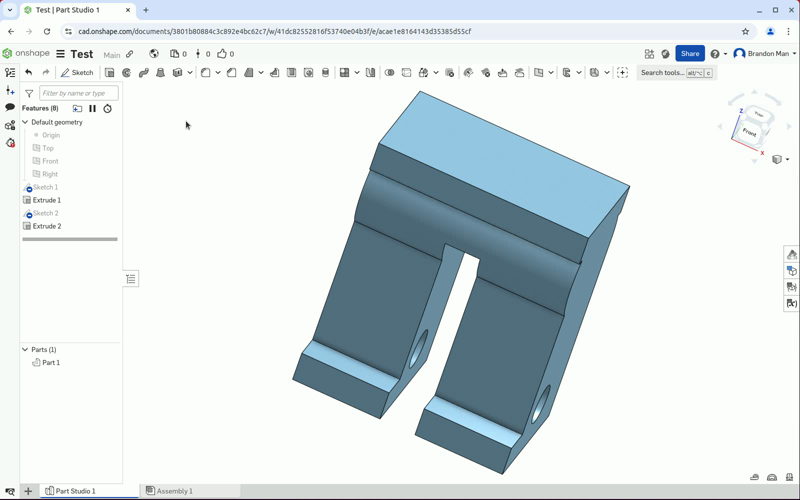
key(down, 2)
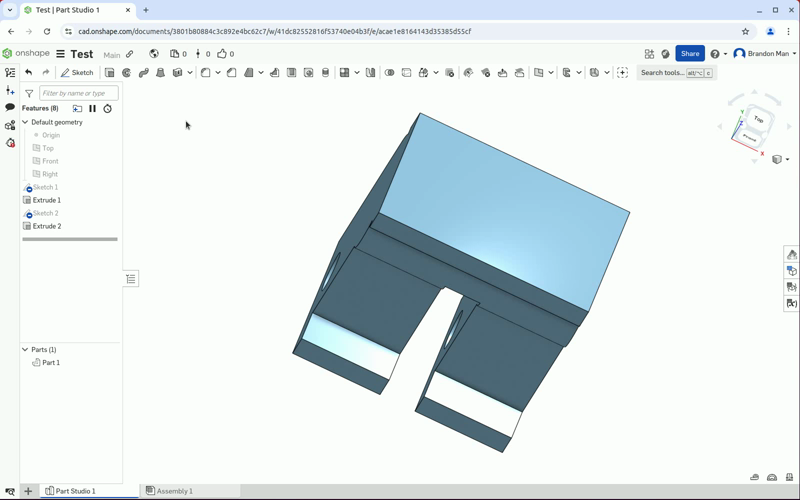
key(up, 2)
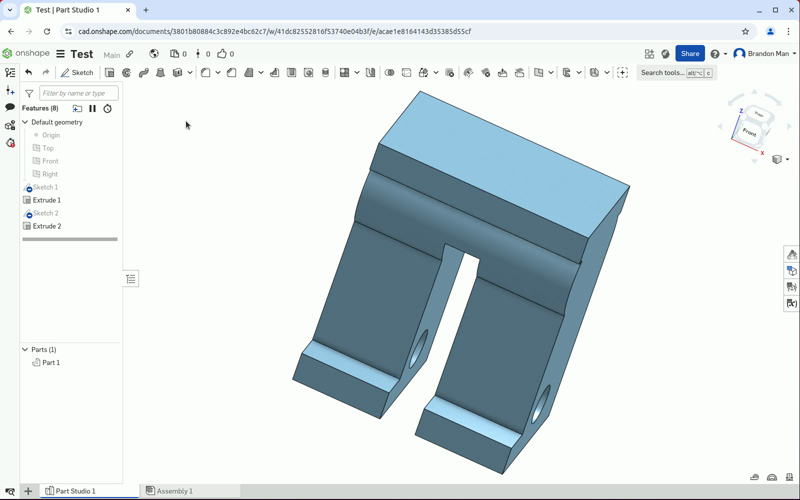
key(left, 2)
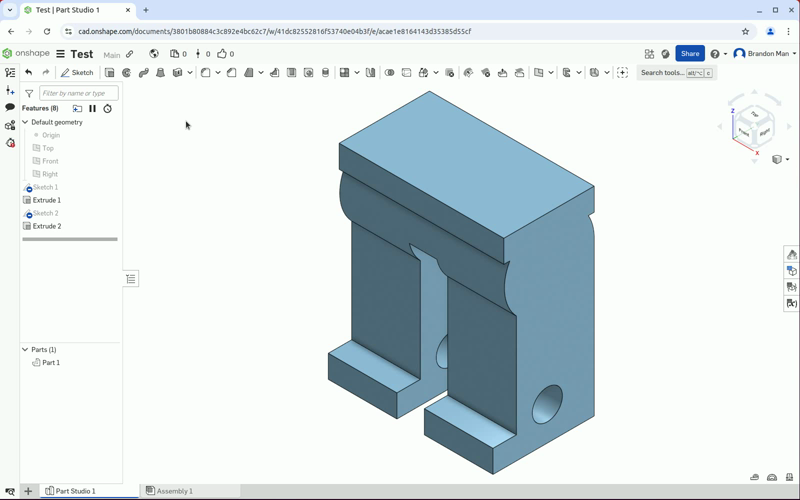
mouse_move(73, 189)
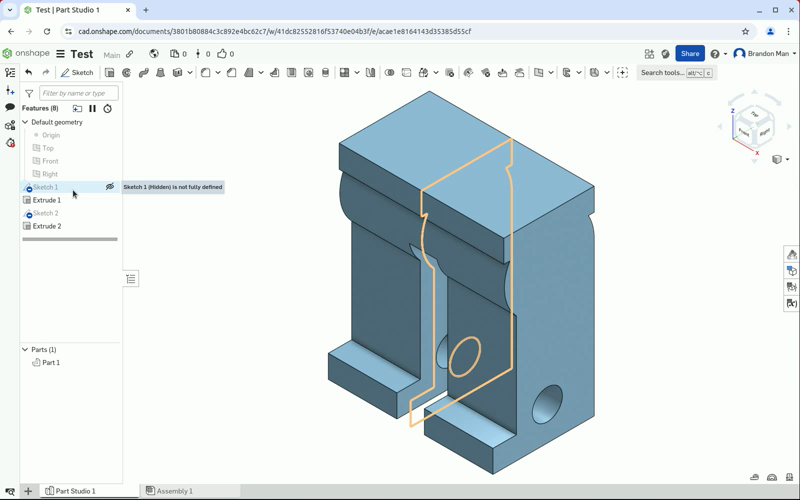
click(73, 189)